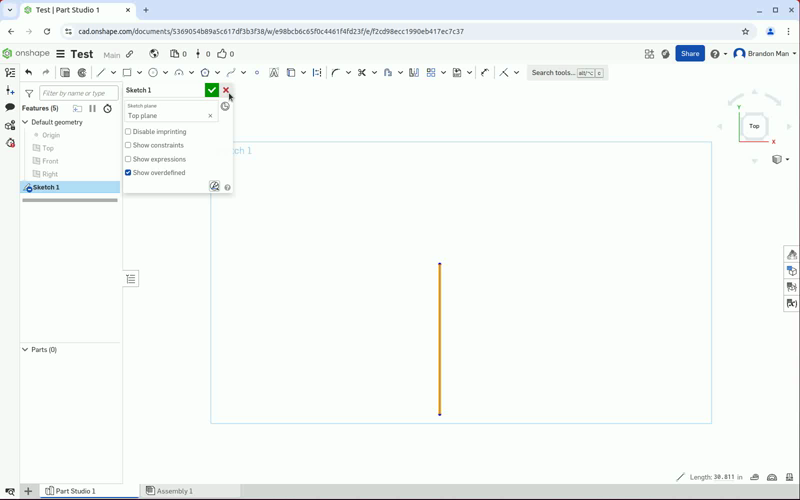
key(shift+h)
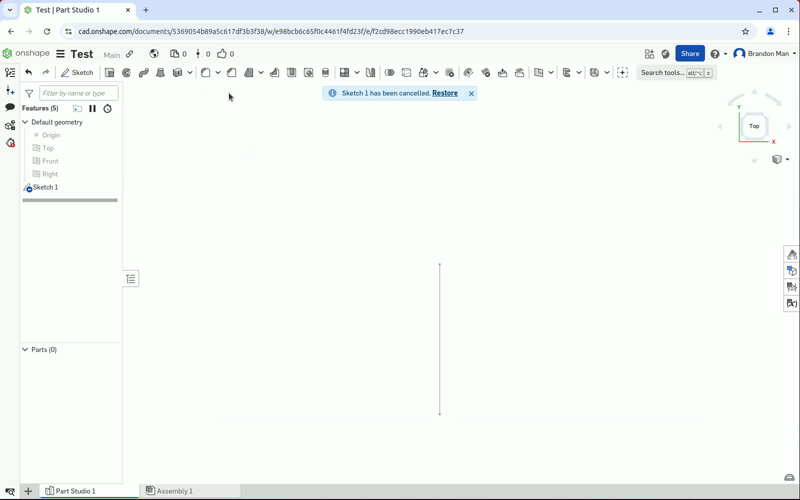
key(shift+s)
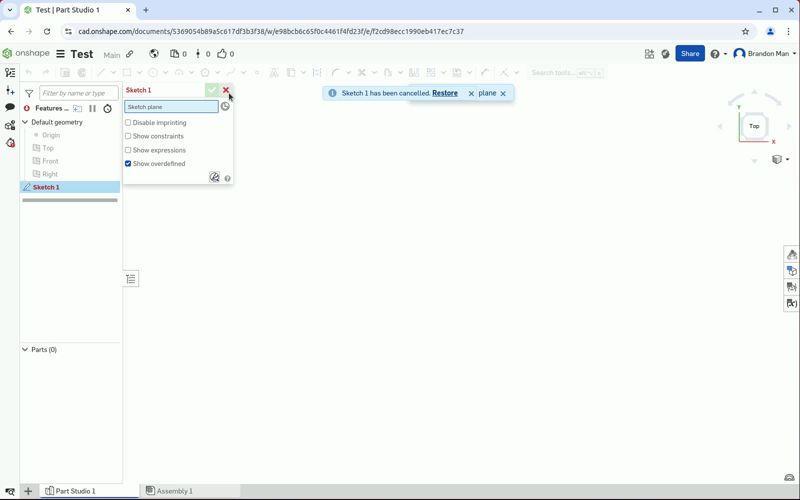
mouse_move(73, 150)
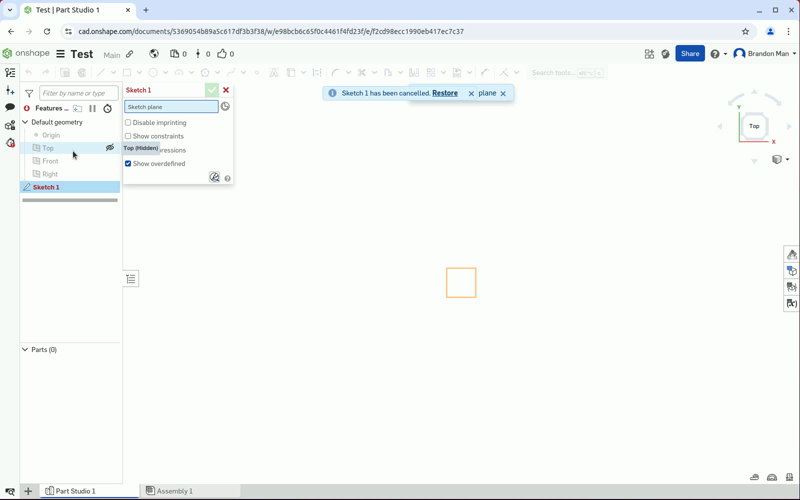
click(73, 150)
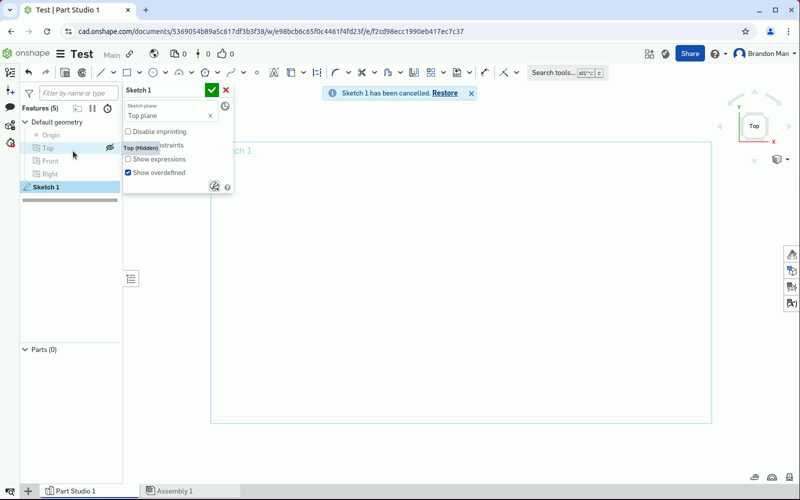
mouse_move(73, 352)
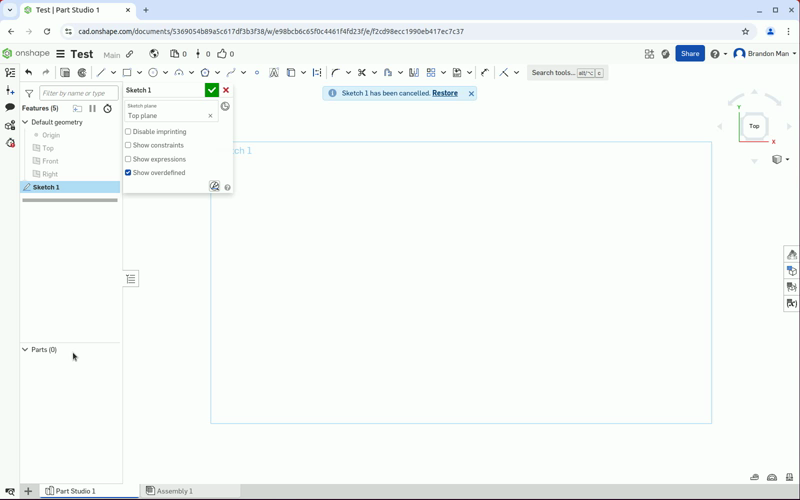
key(y)
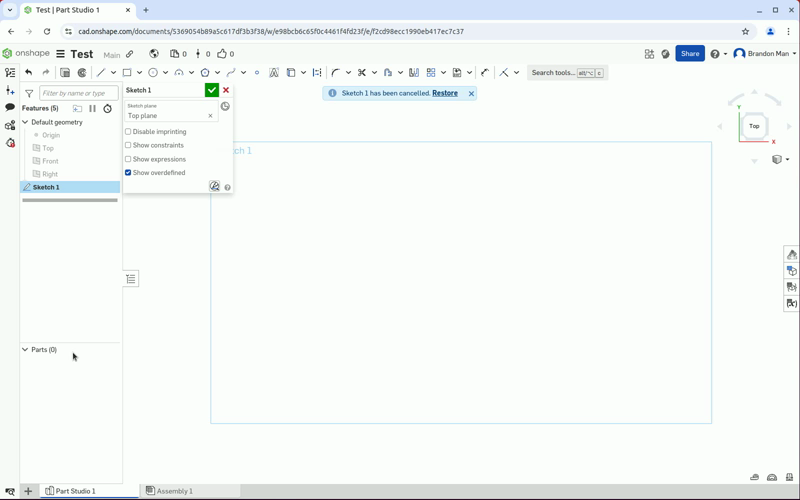
key(l)
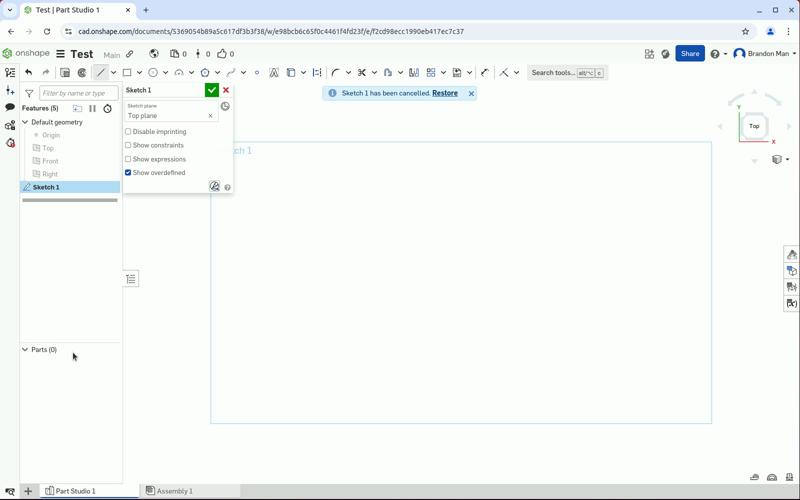
key_down(shift)
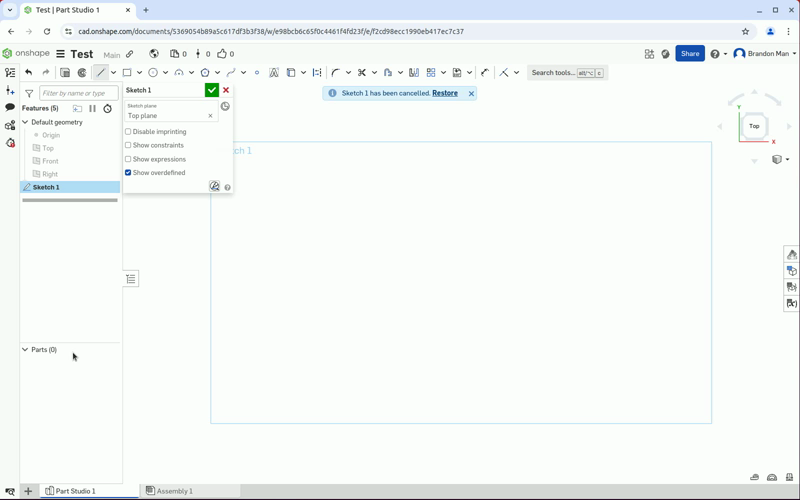
mouse_move(430, 286)
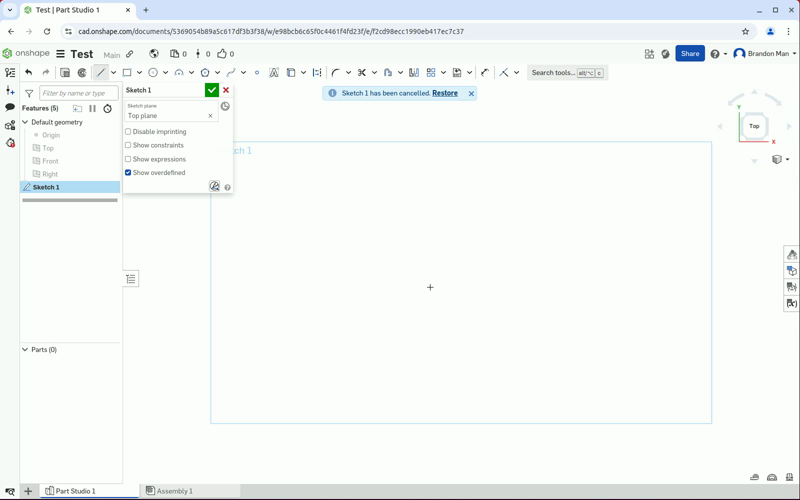
click(430, 286)
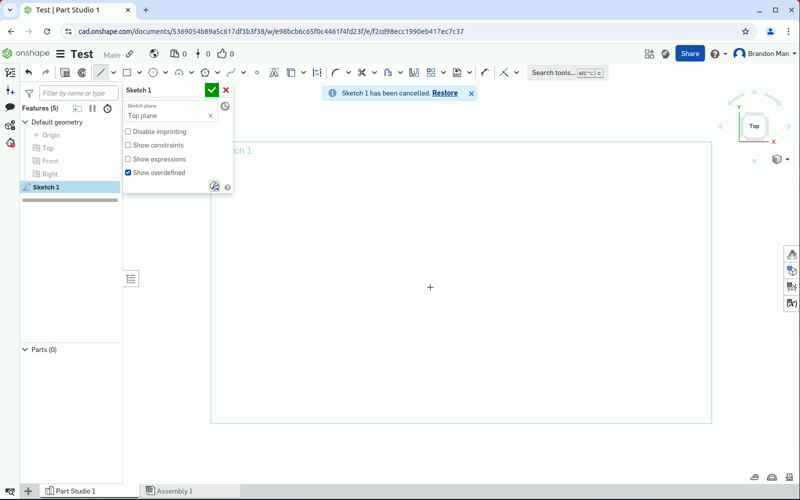
key_up(shift)
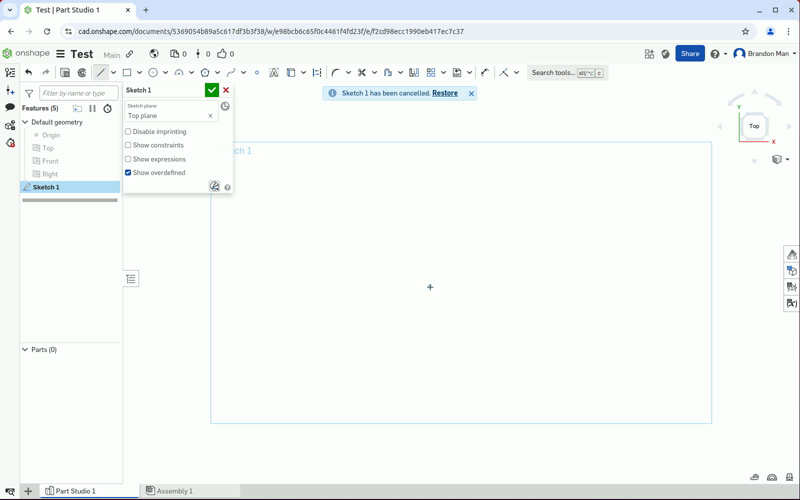
key_down(shift)
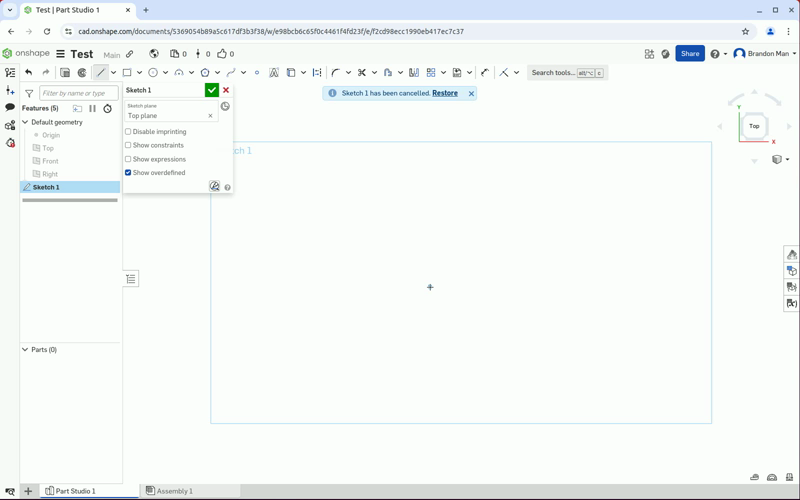
mouse_move(491, 286)
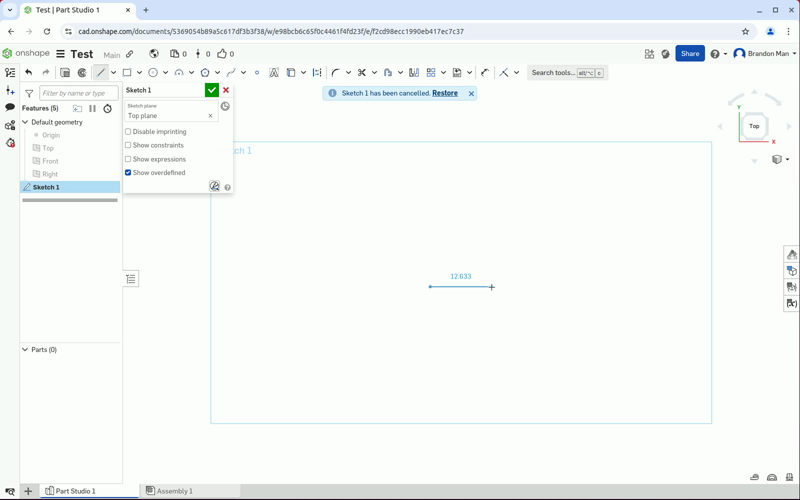
click(491, 286)
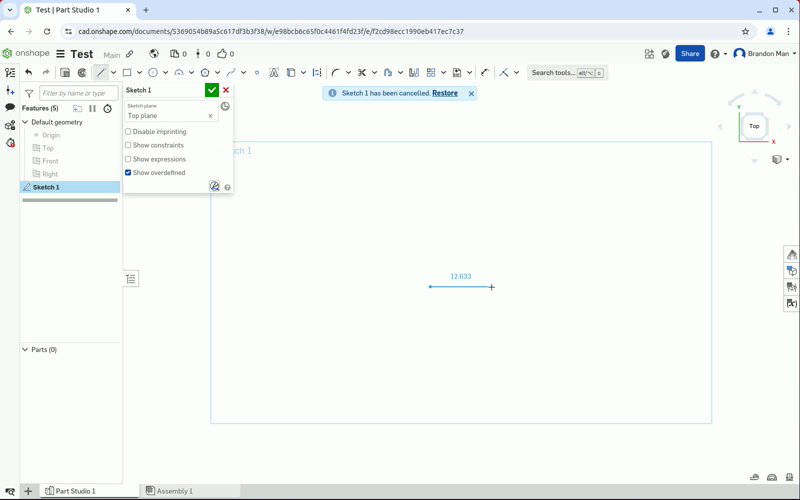
key_up(shift)
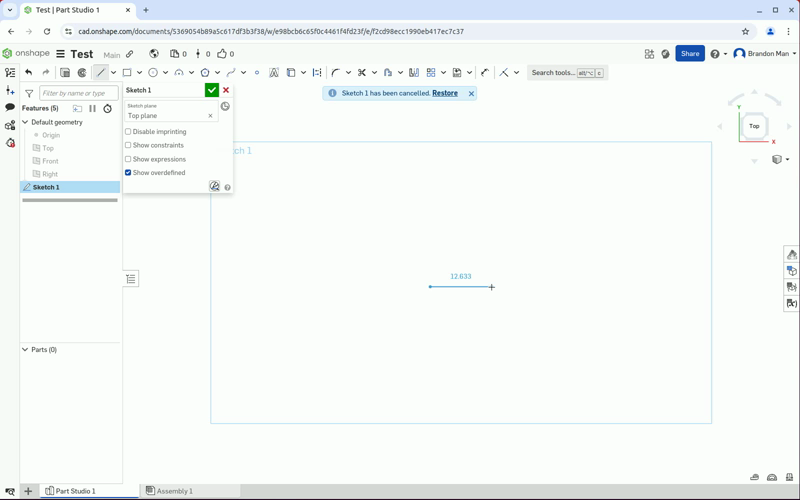
key_down(shift)
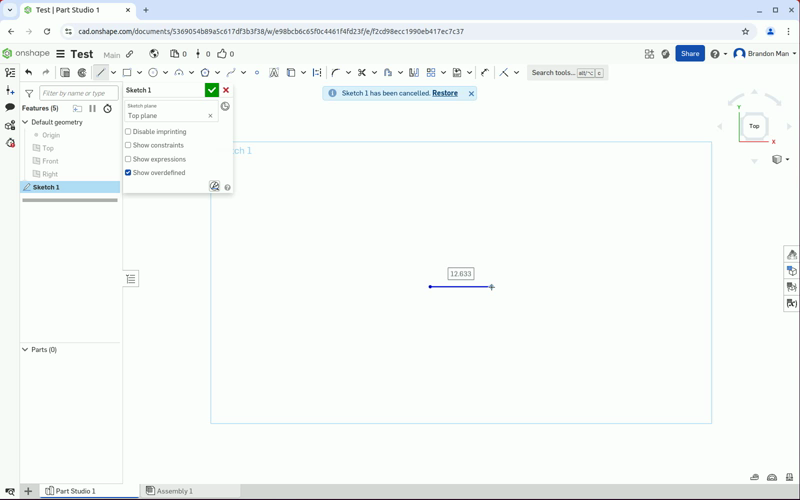
mouse_move(521, 286)
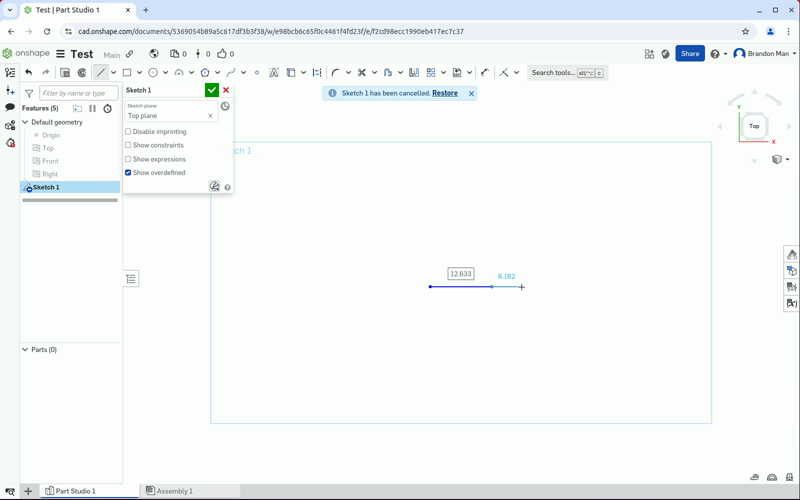
mouse_move(491, 283)
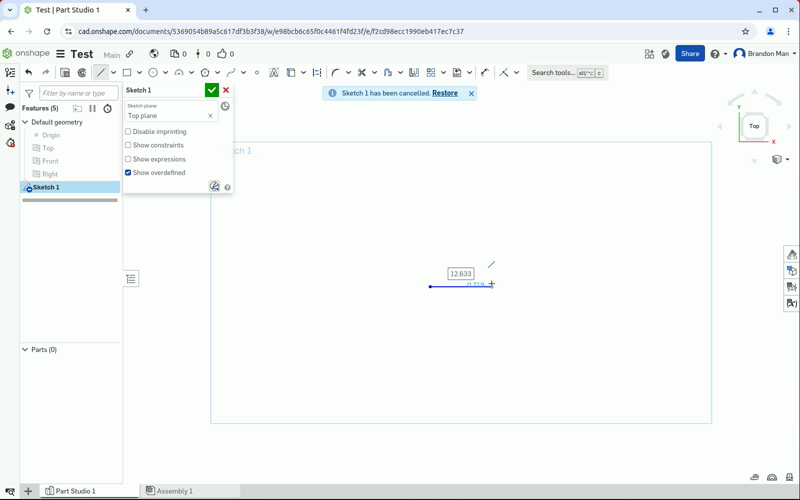
scroll(6)
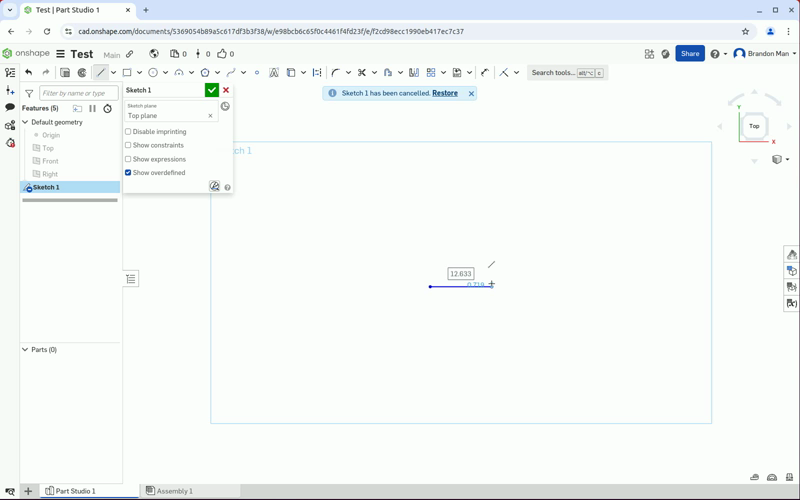
scroll(6)
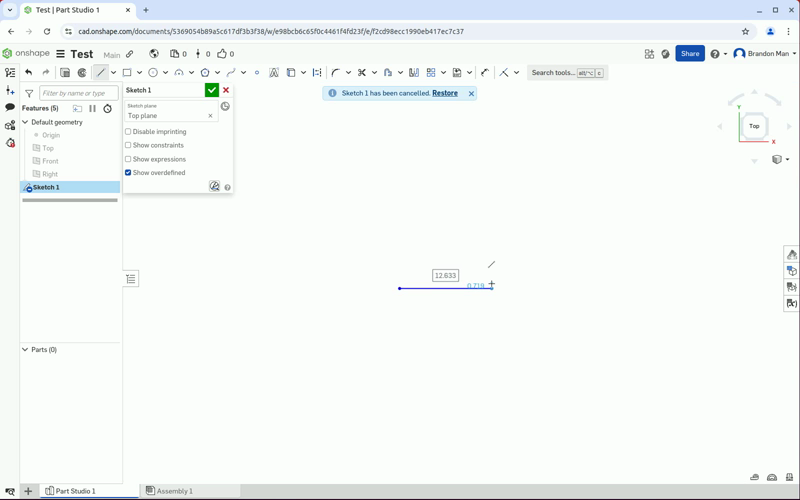
scroll(6)
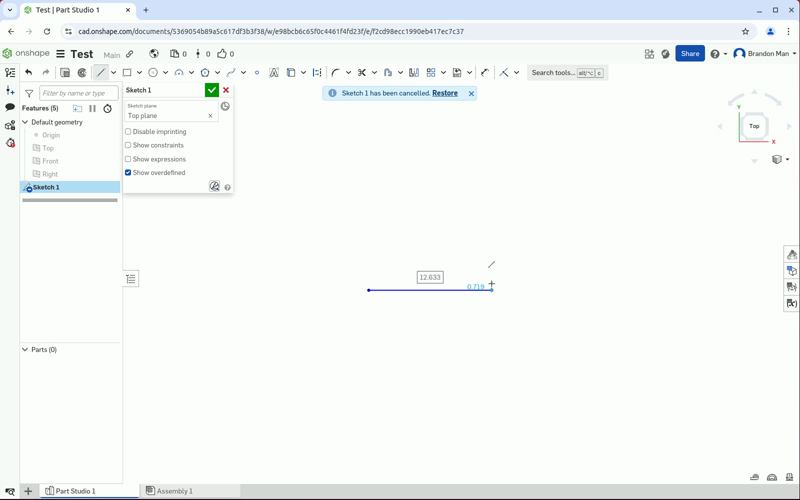
scroll(6)
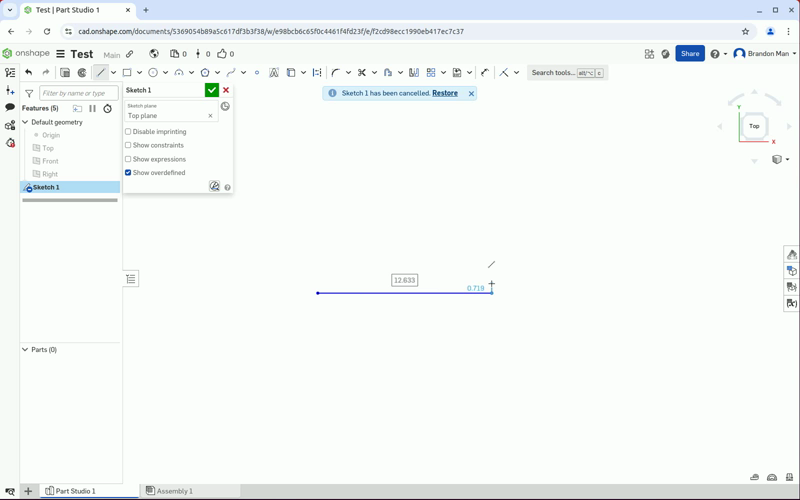
scroll(6)
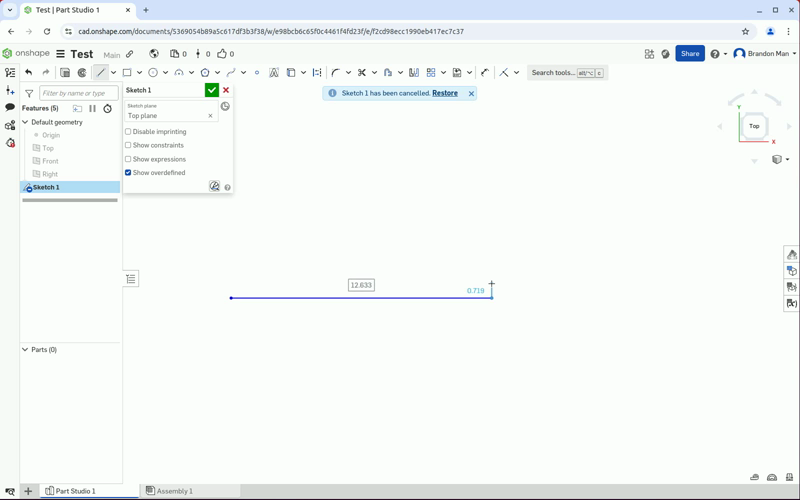
scroll(6)
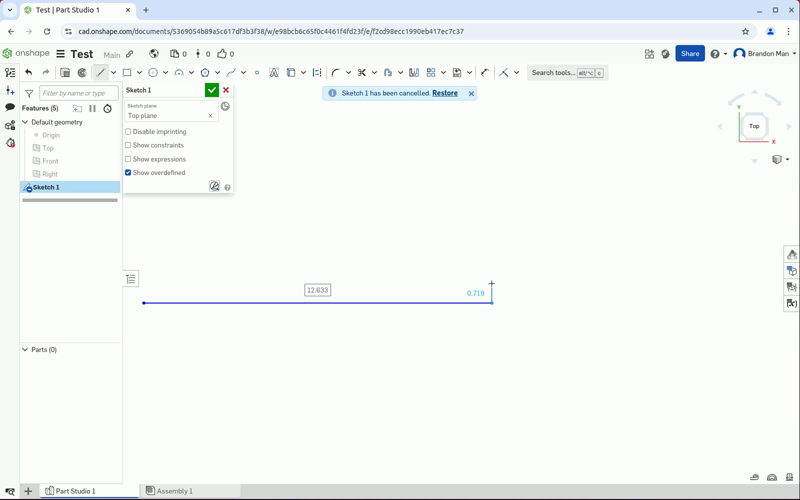
scroll(6)
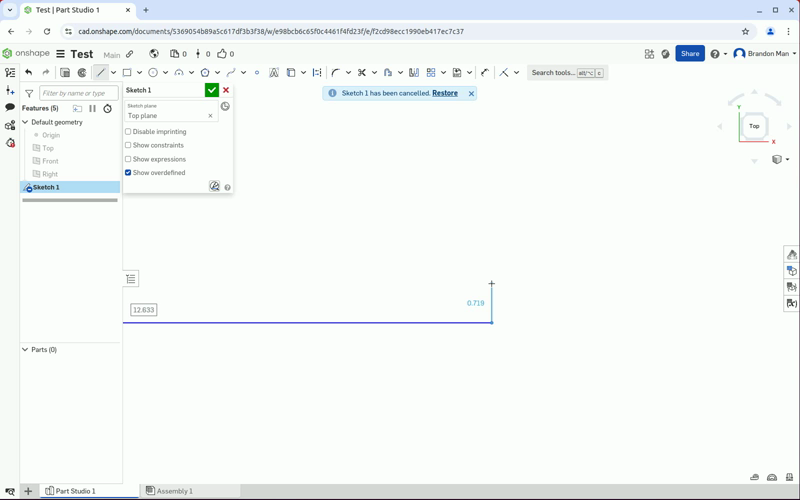
click(491, 283)
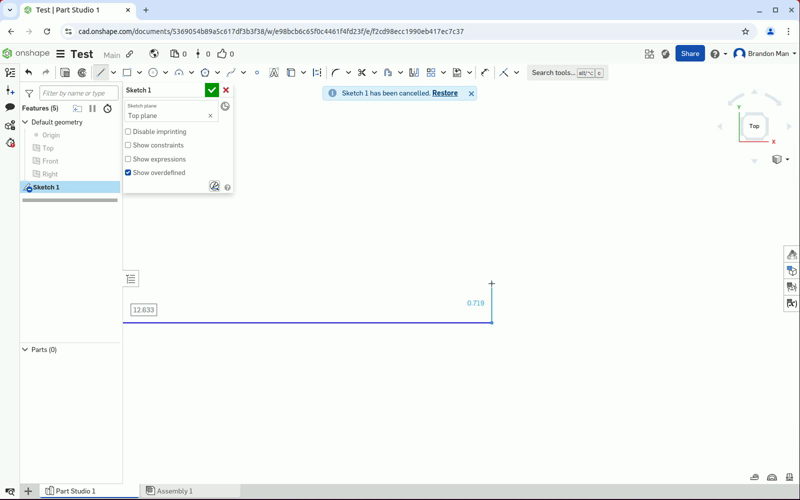
scroll(-6)
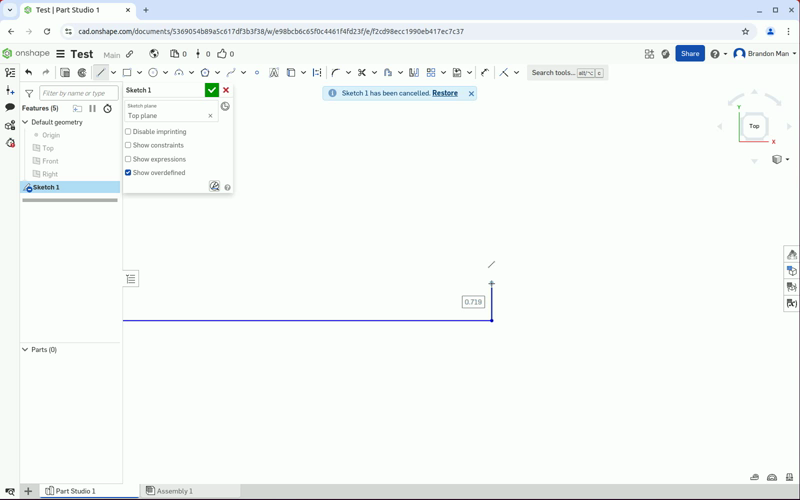
scroll(-6)
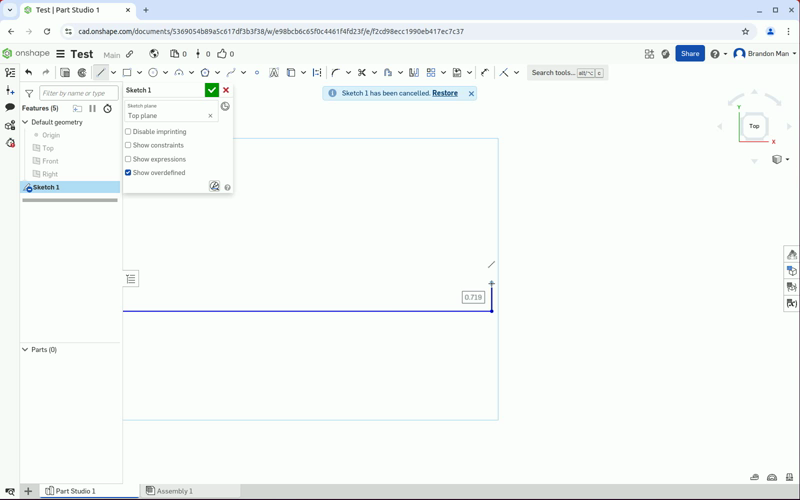
scroll(-6)
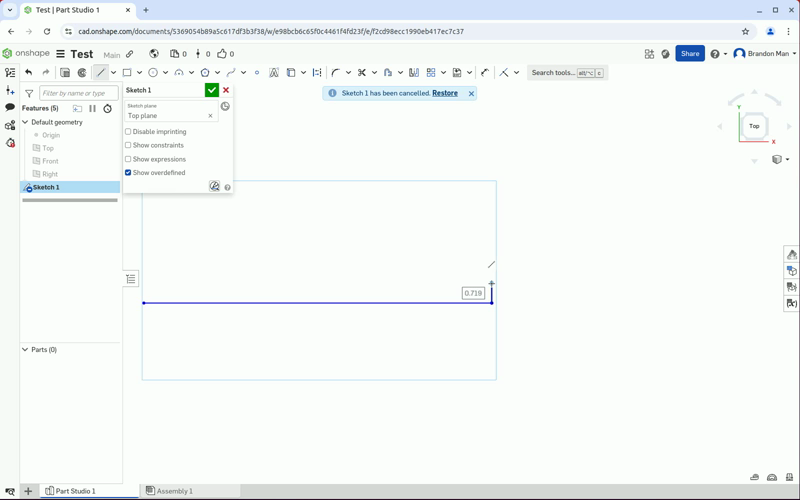
scroll(-6)
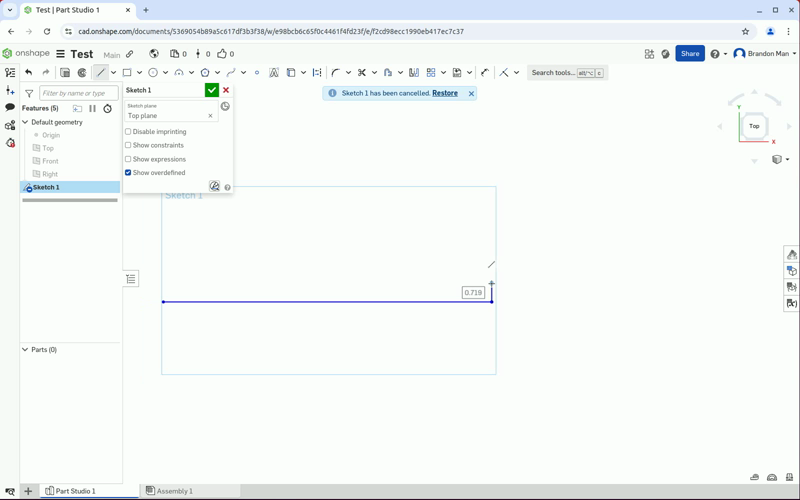
scroll(-6)
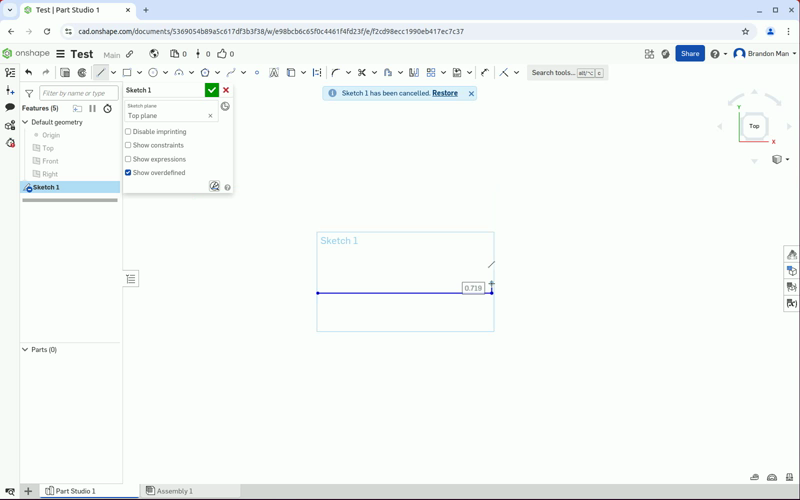
scroll(-6)
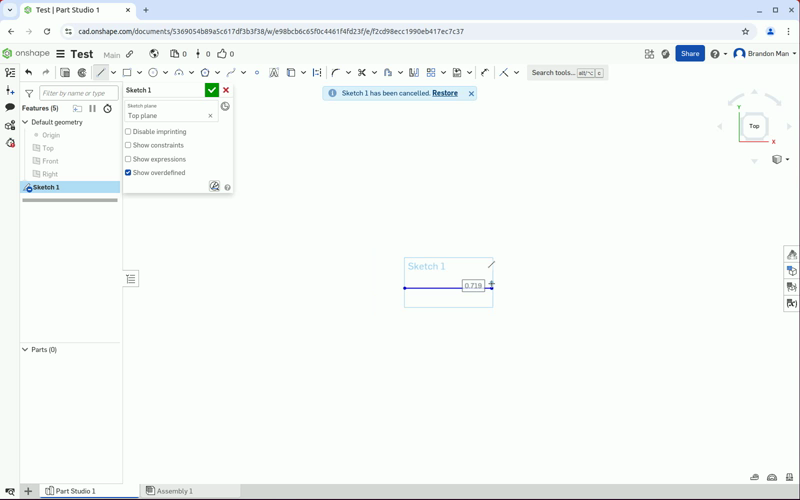
scroll(-6)
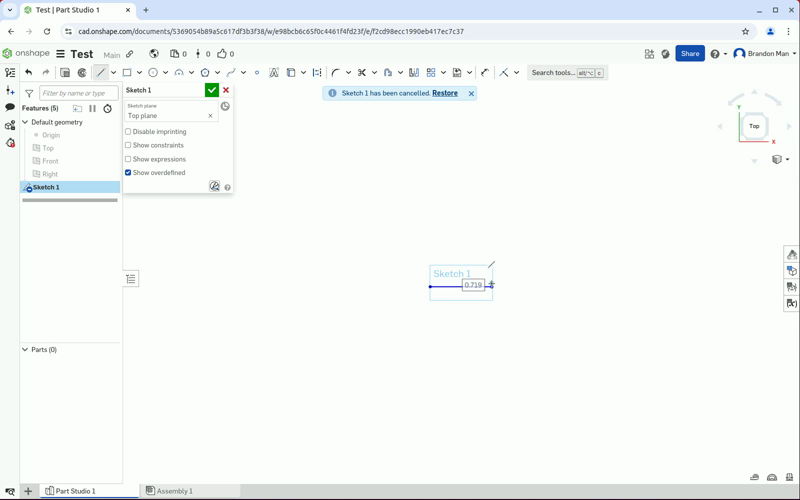
key_up(shift)
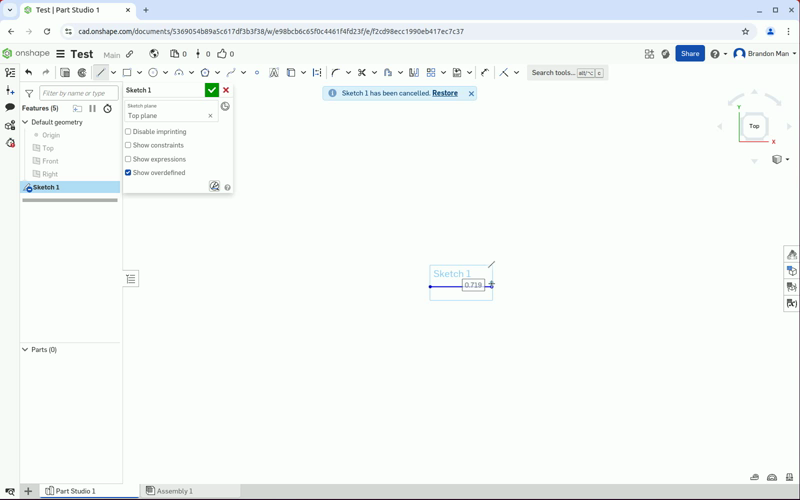
key_down(shift)
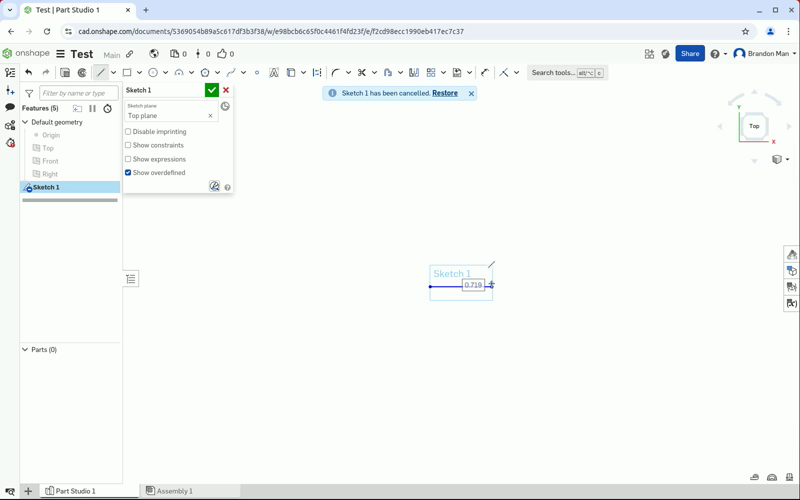
mouse_move(521, 283)
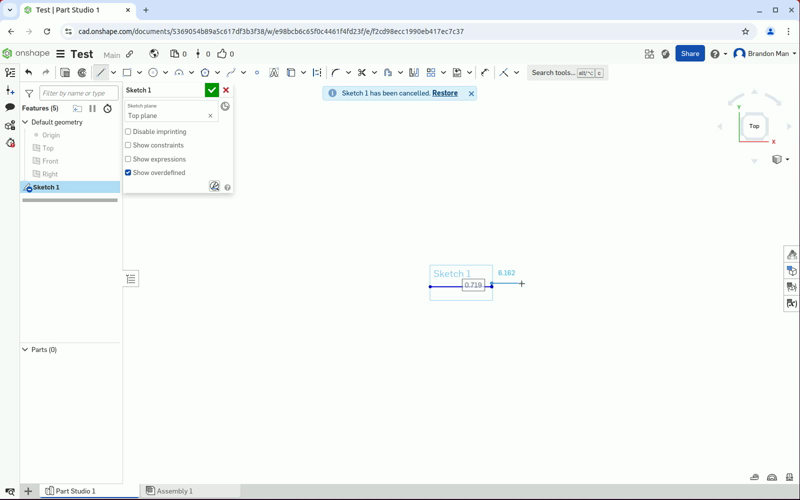
mouse_move(488, 283)
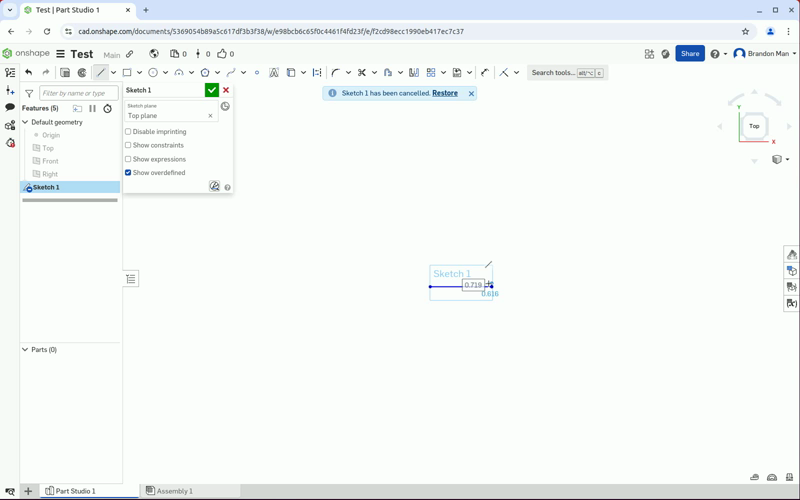
scroll(6)
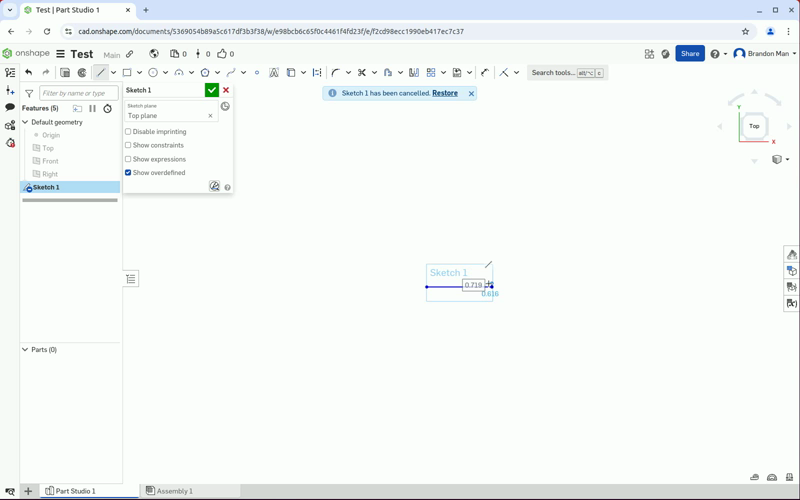
scroll(6)
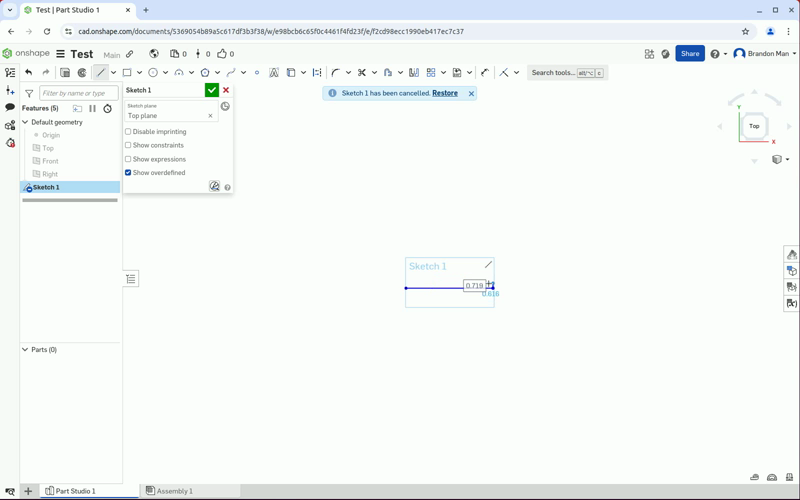
scroll(6)
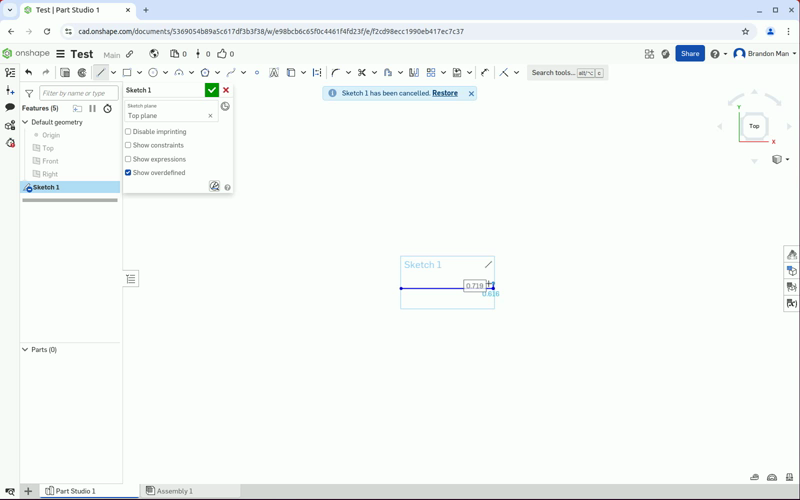
scroll(6)
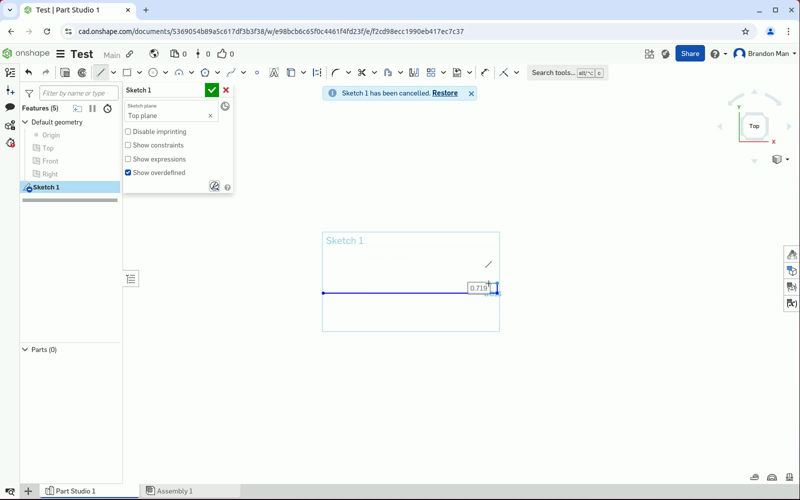
scroll(6)
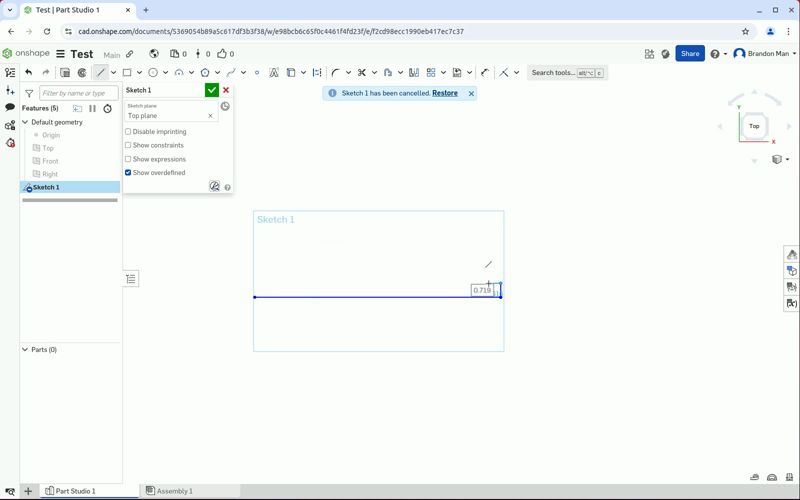
scroll(6)
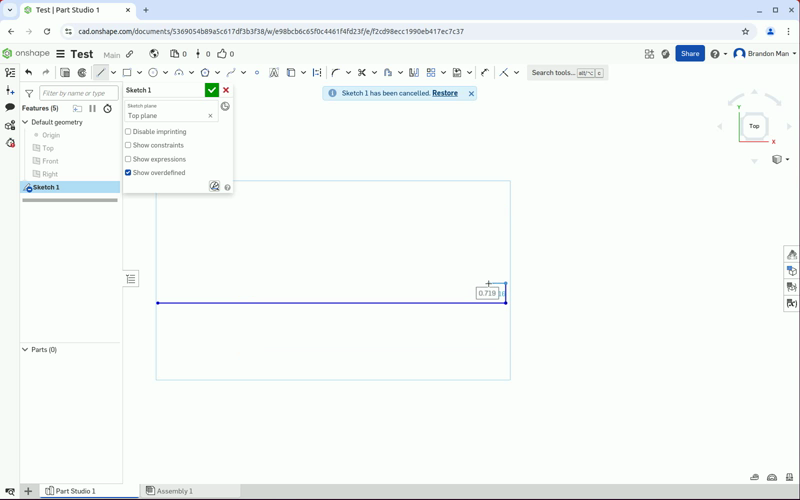
scroll(6)
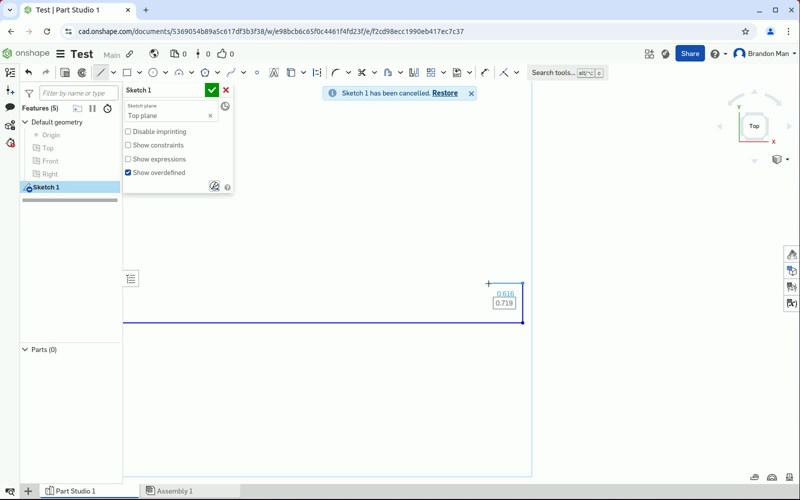
click(488, 283)
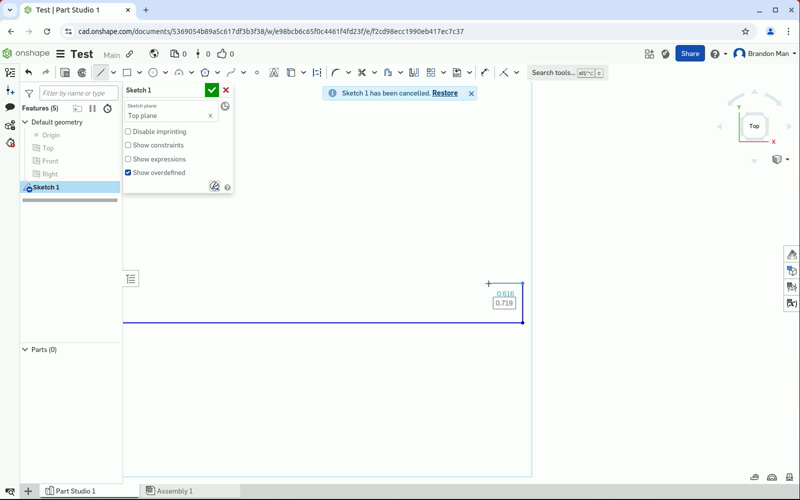
scroll(-6)
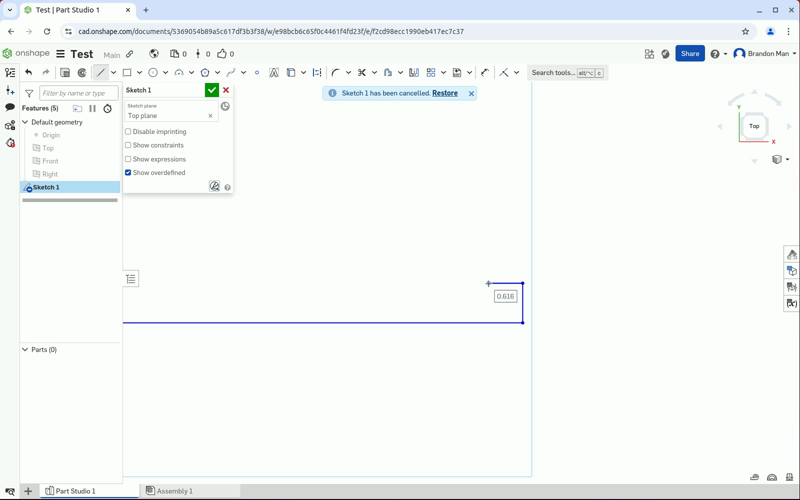
scroll(-6)
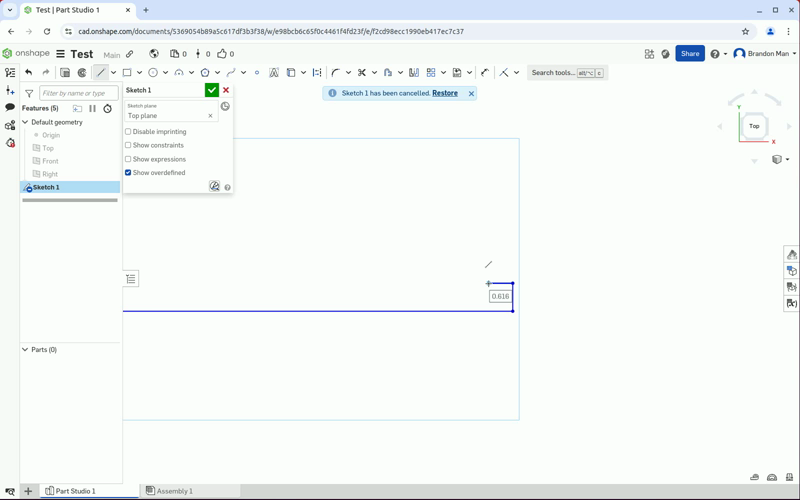
scroll(-6)
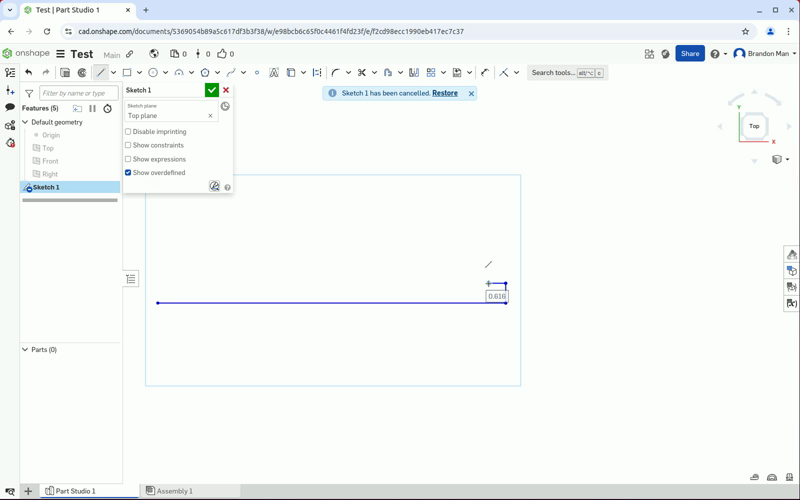
scroll(-6)
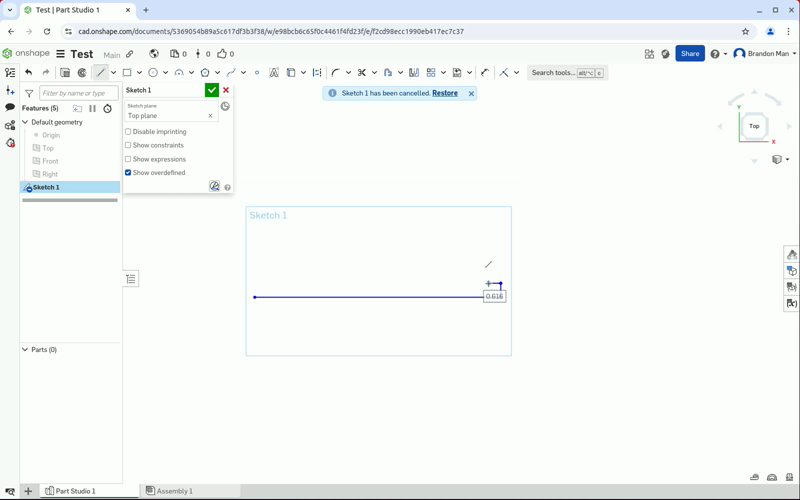
scroll(-6)
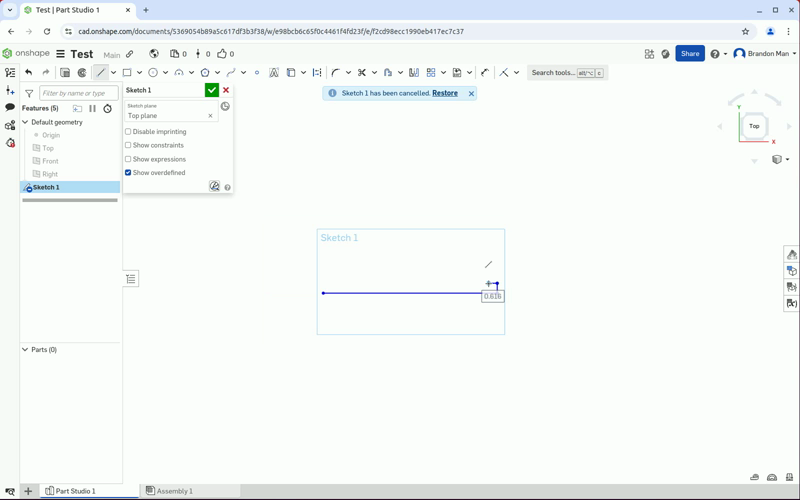
scroll(-6)
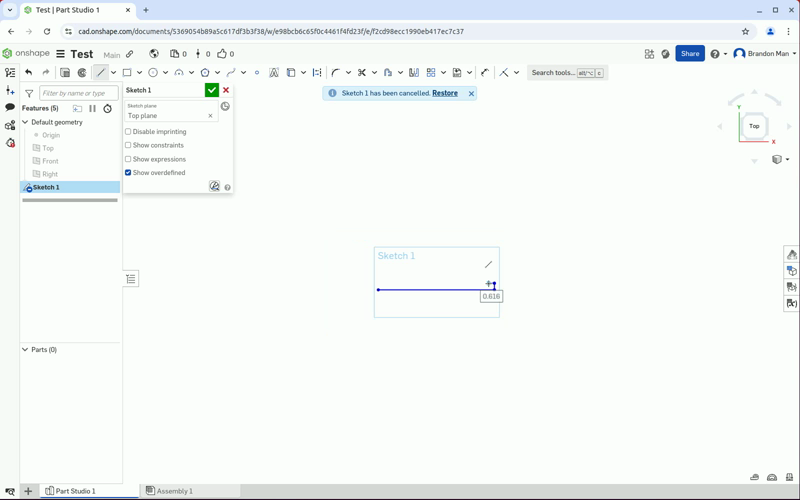
scroll(-6)
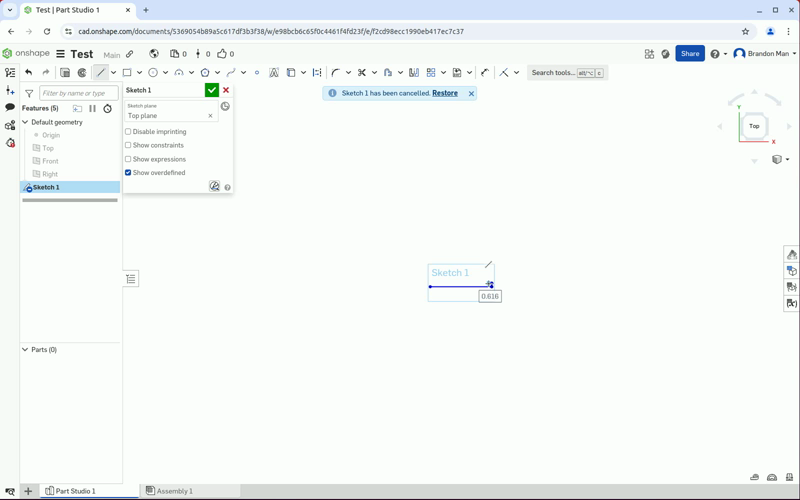
key_up(shift)
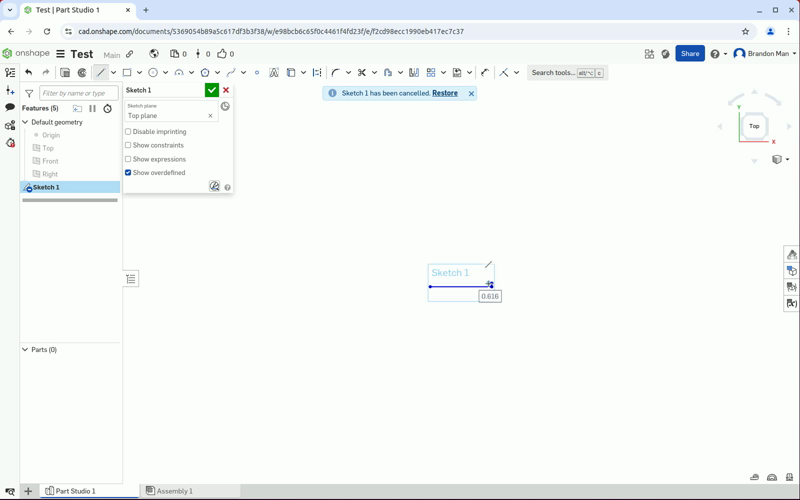
key_down(shift)
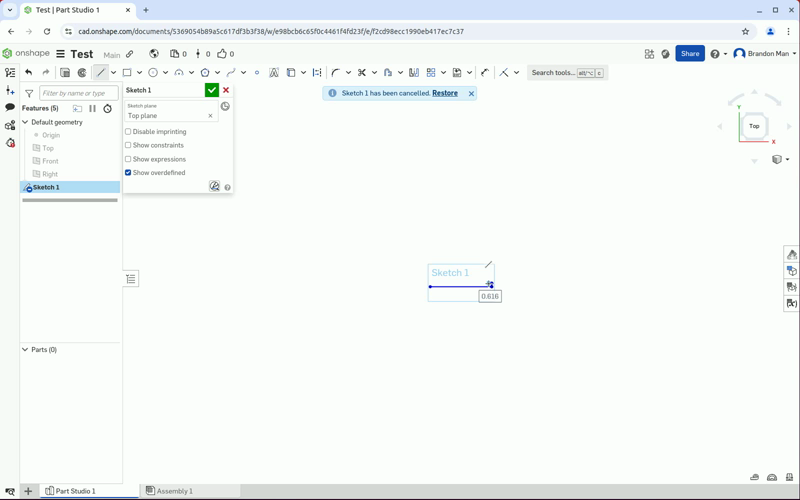
mouse_move(518, 283)
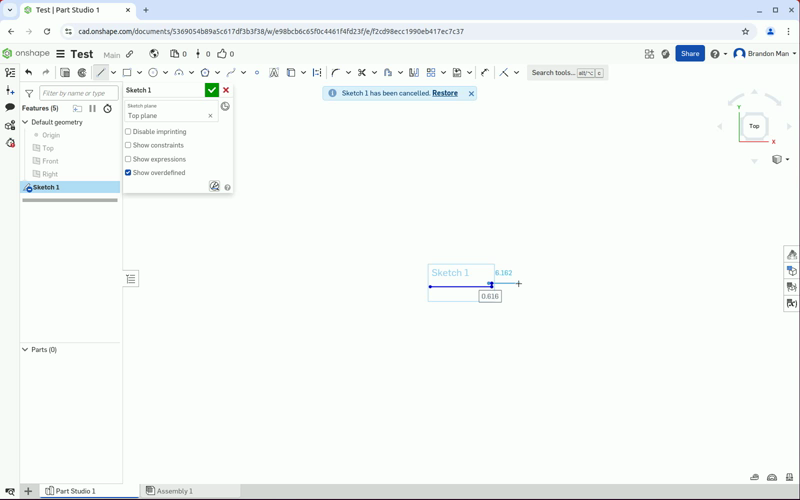
mouse_move(430, 283)
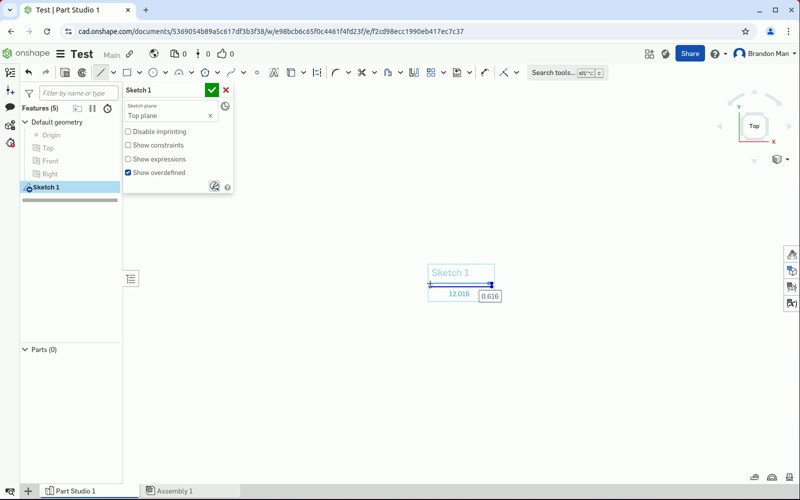
scroll(6)
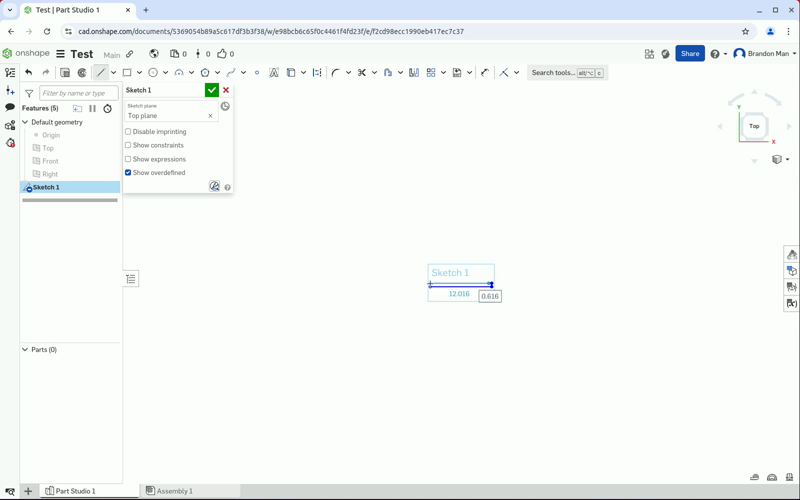
scroll(6)
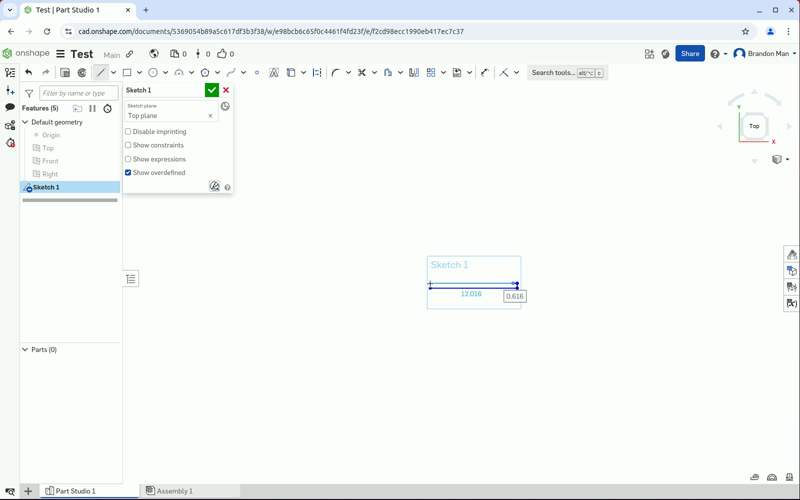
scroll(6)
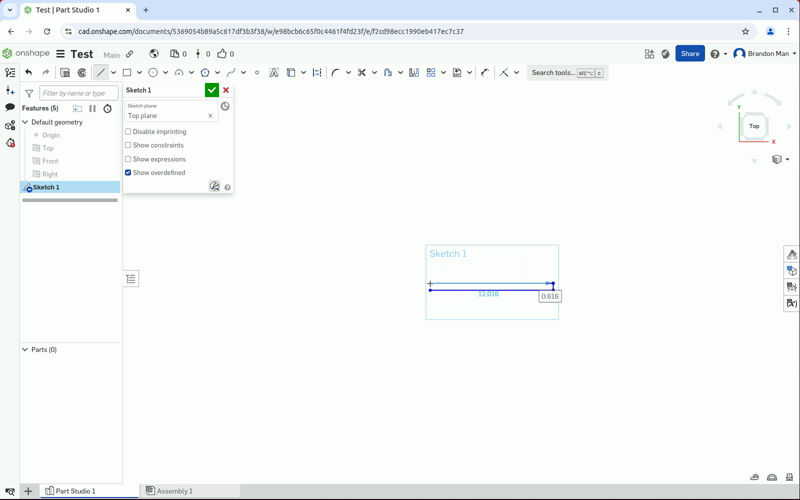
scroll(6)
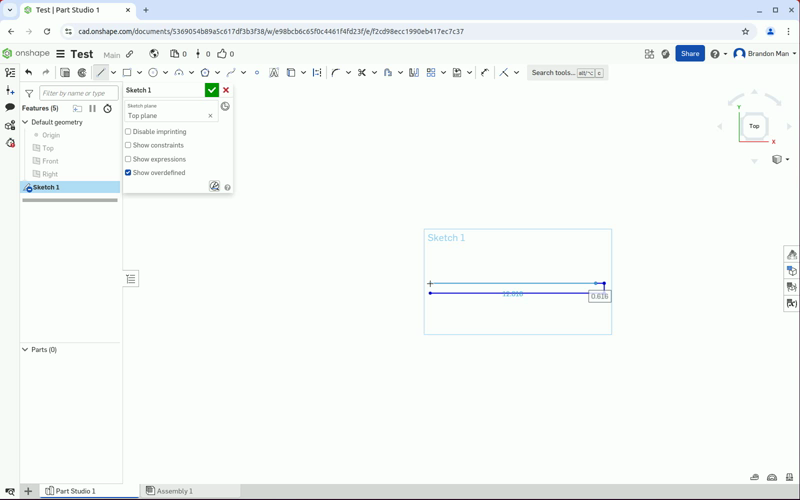
scroll(6)
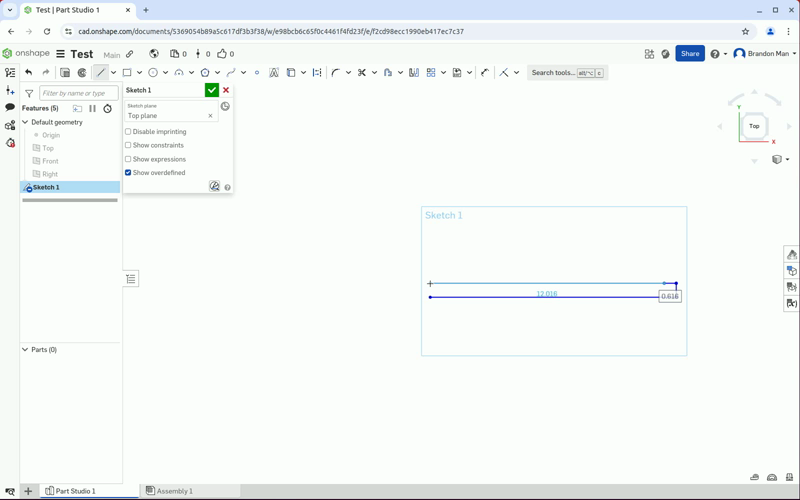
scroll(6)
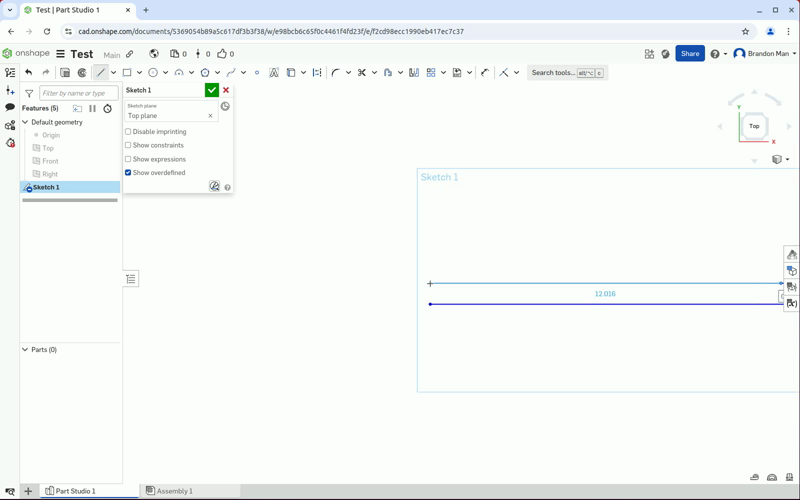
scroll(6)
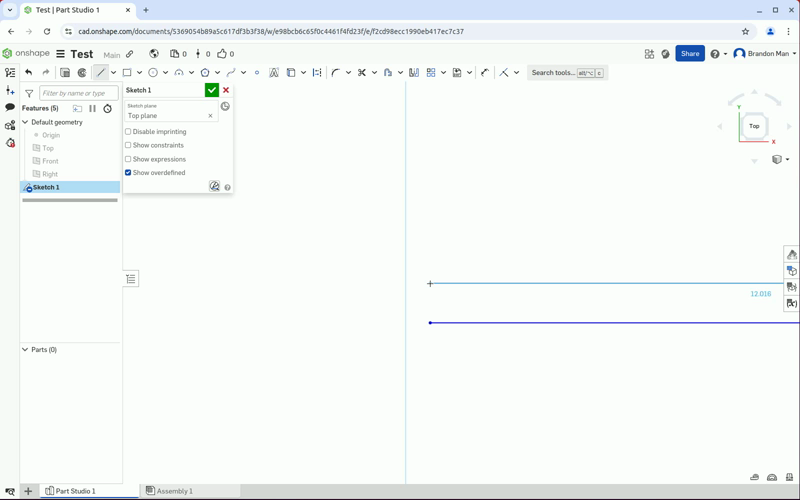
click(430, 283)
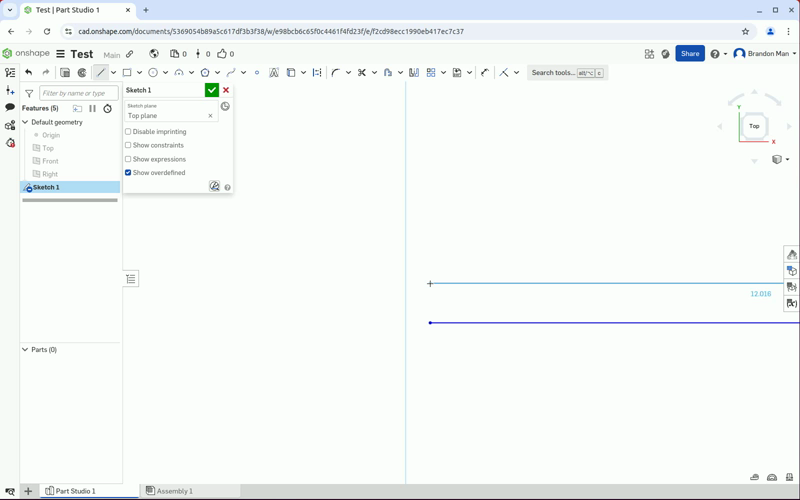
scroll(-6)
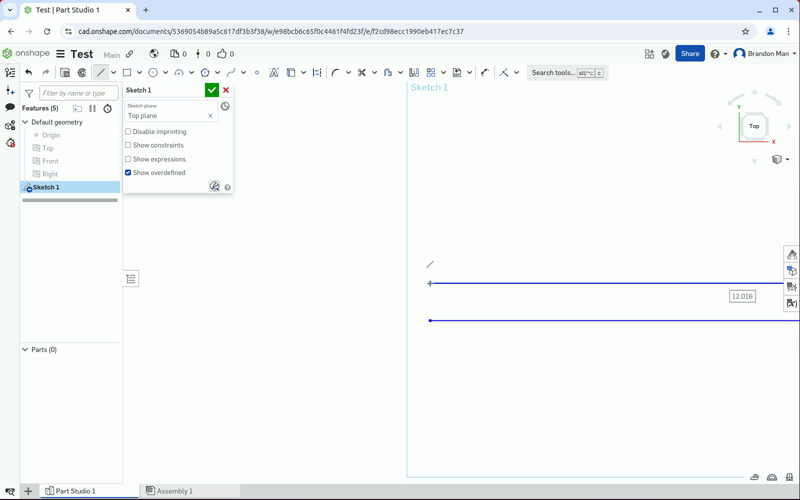
scroll(-6)
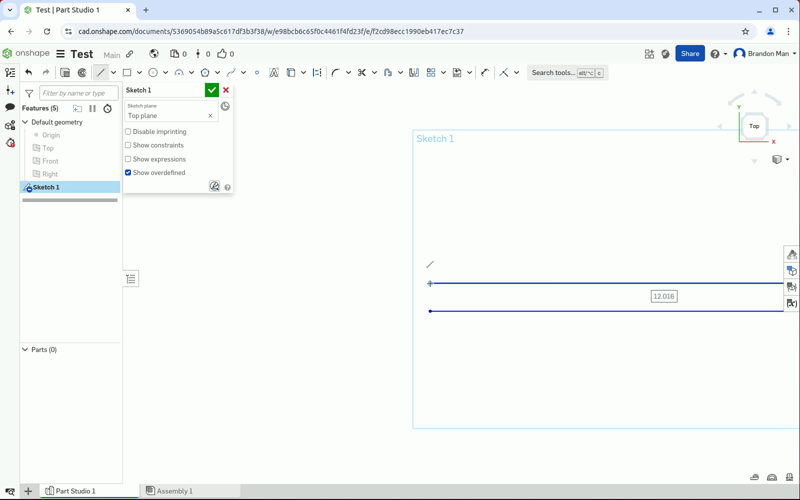
scroll(-6)
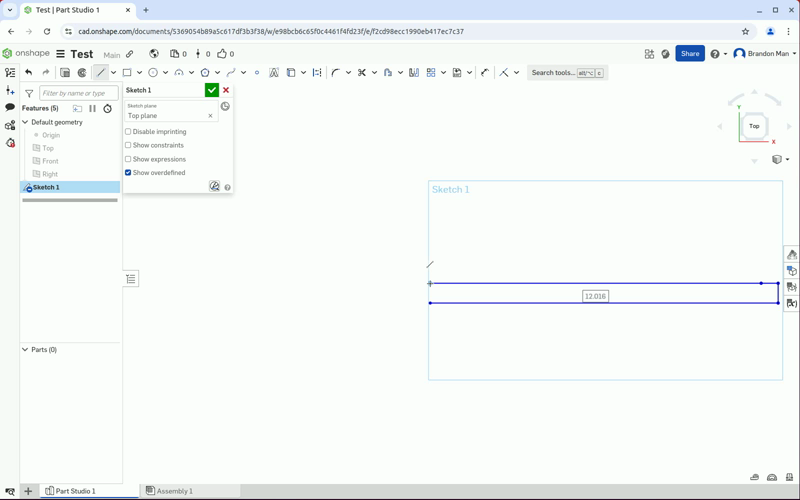
scroll(-6)
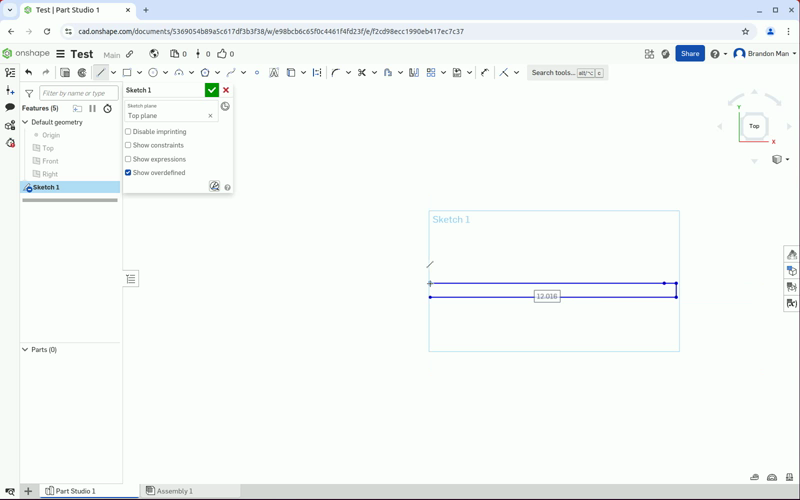
scroll(-6)
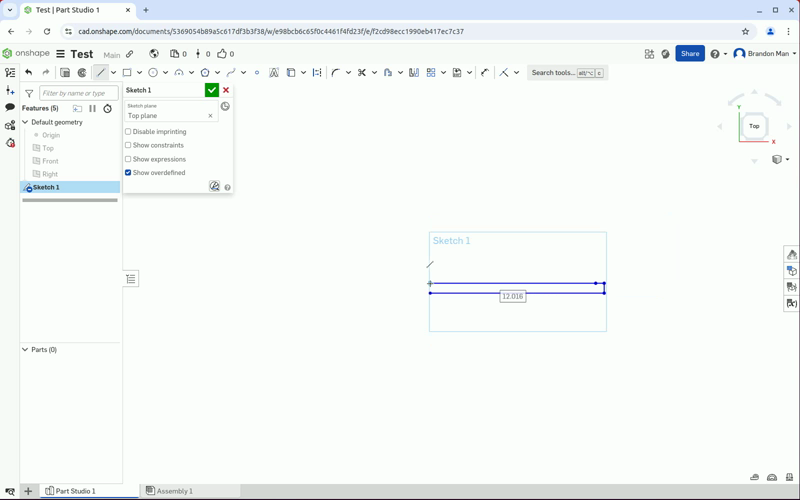
scroll(-6)
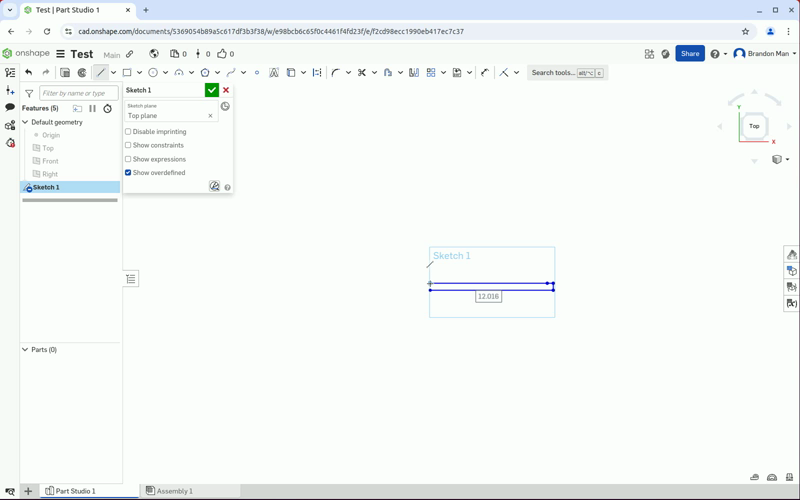
scroll(-6)
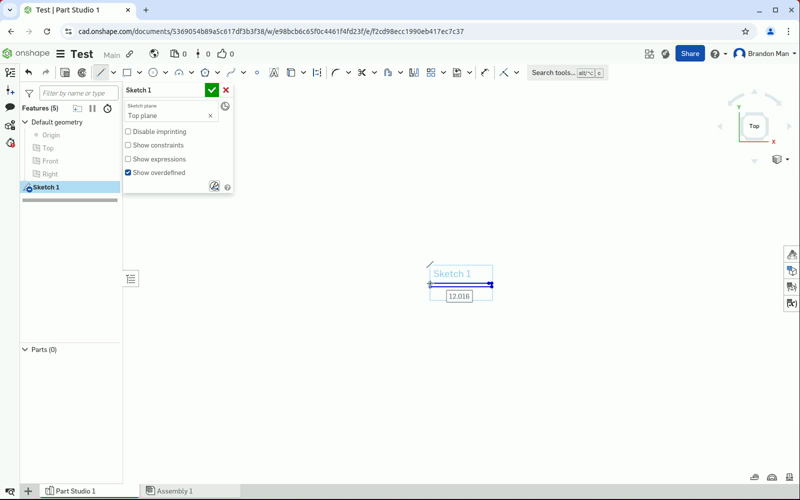
key_up(shift)
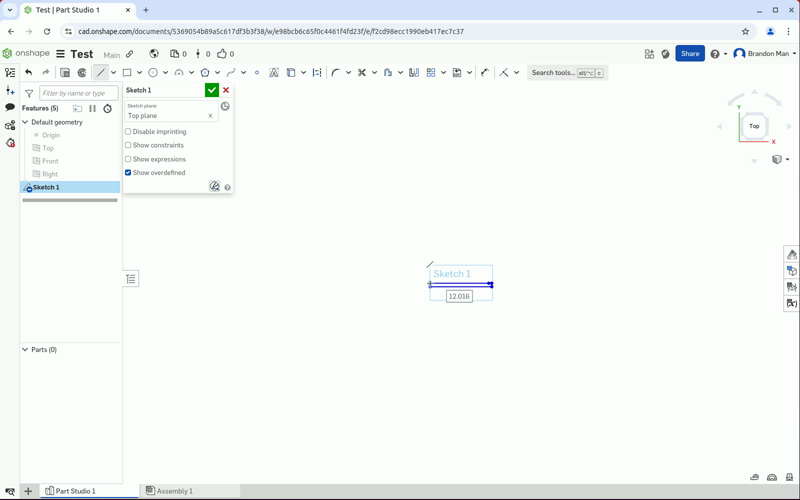
mouse_move(460, 283)
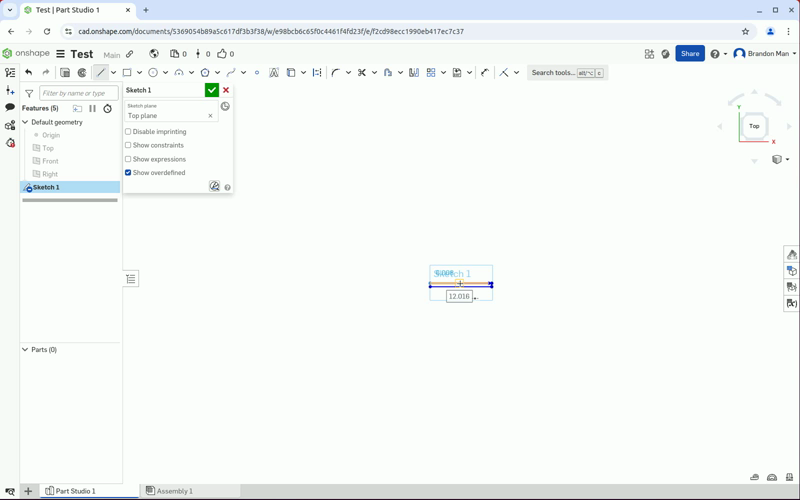
key_down(shift)
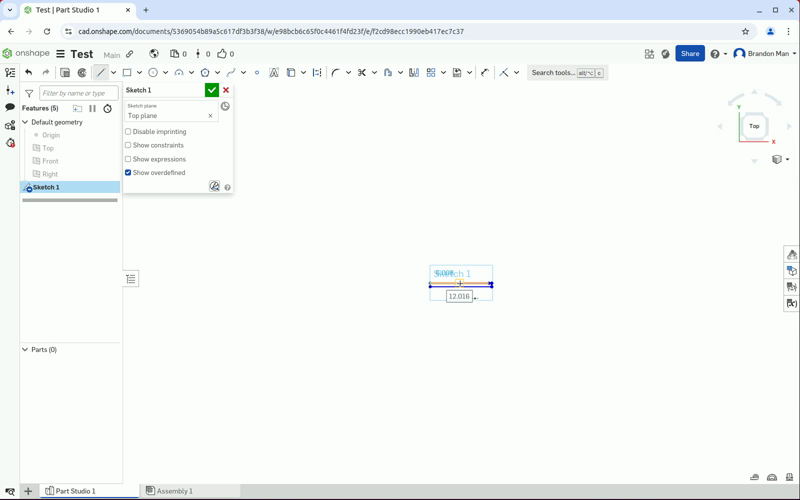
mouse_move(430, 286)
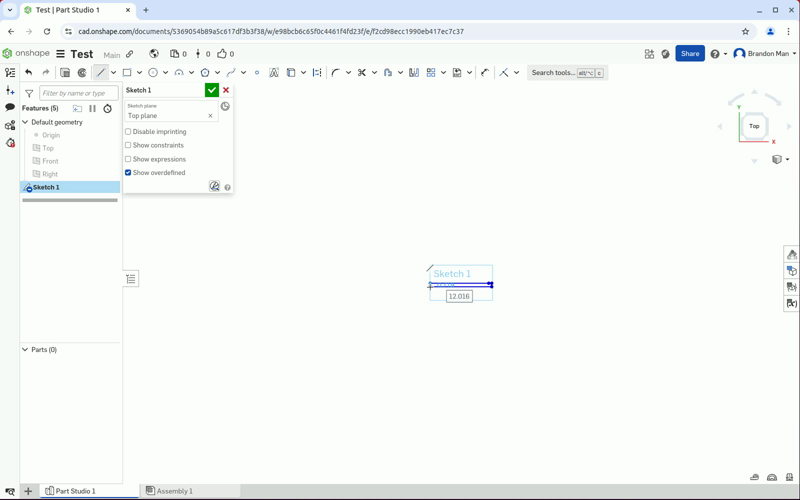
scroll(6)
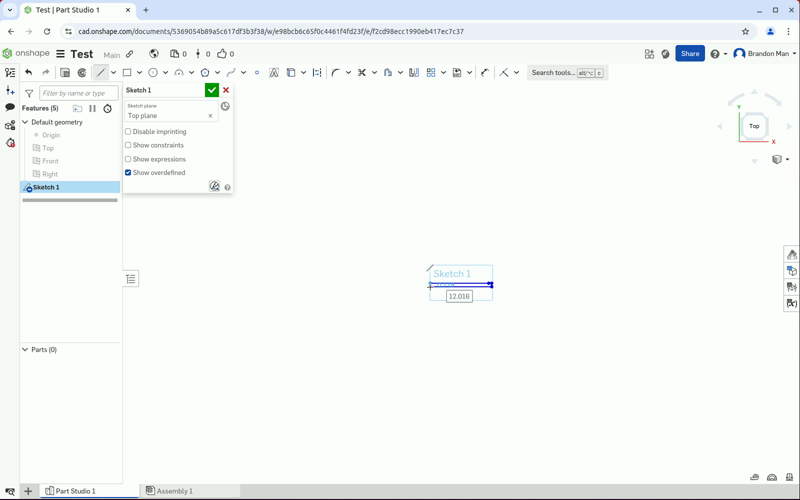
scroll(6)
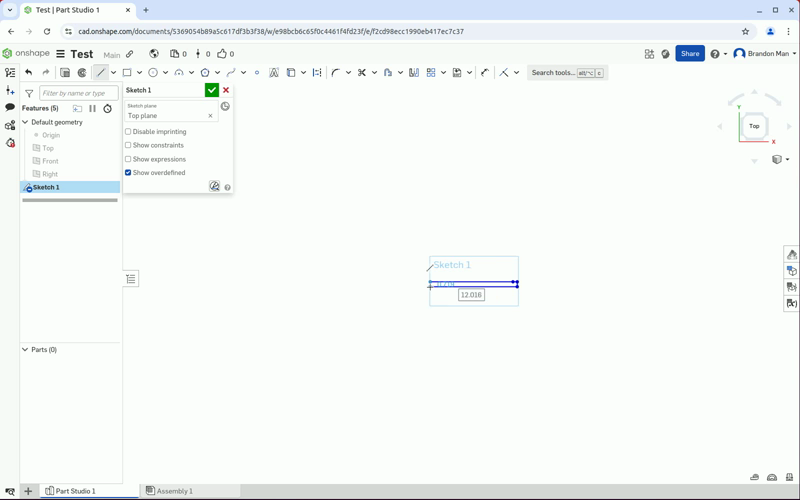
scroll(6)
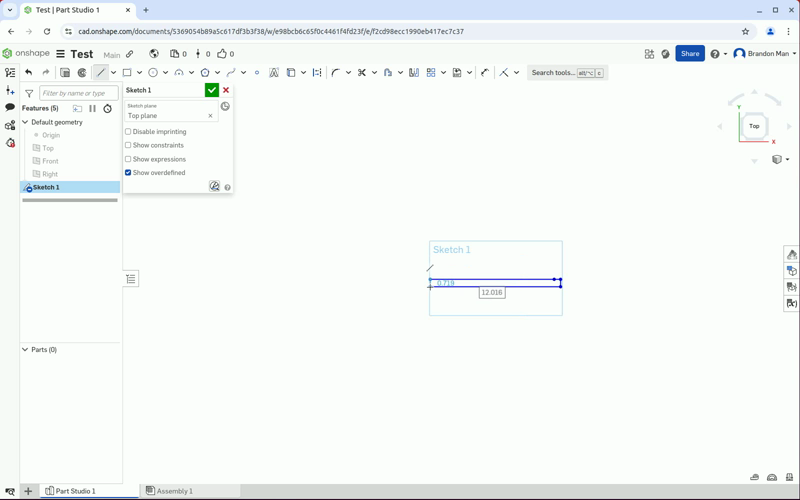
scroll(6)
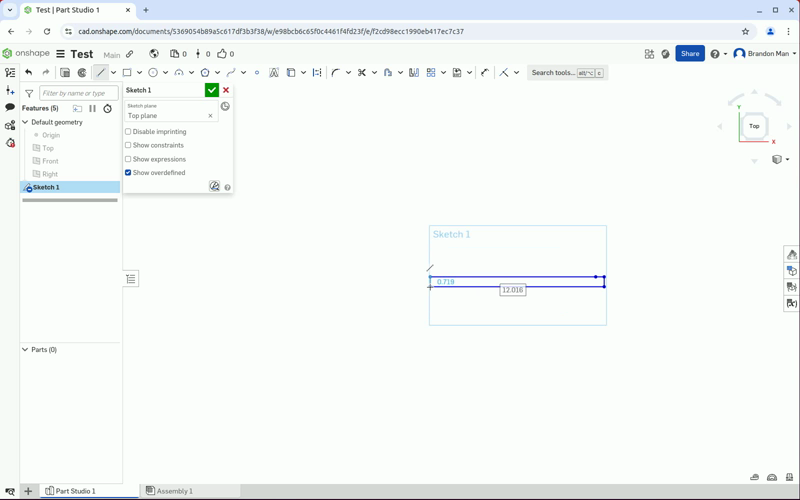
scroll(6)
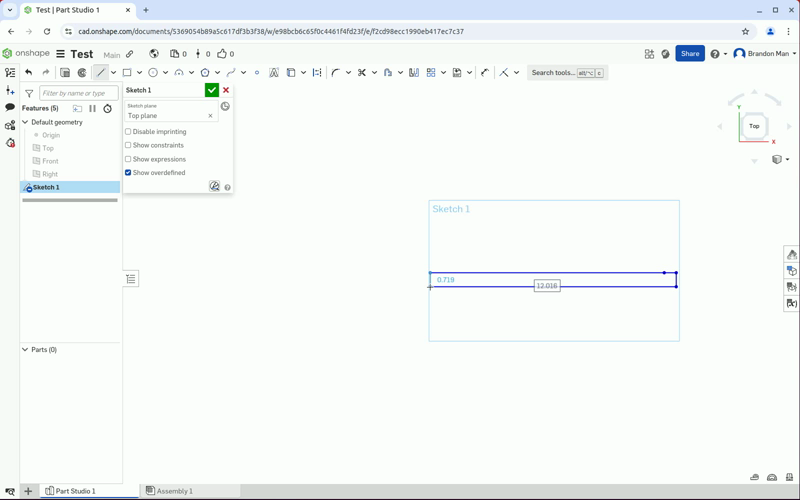
scroll(6)
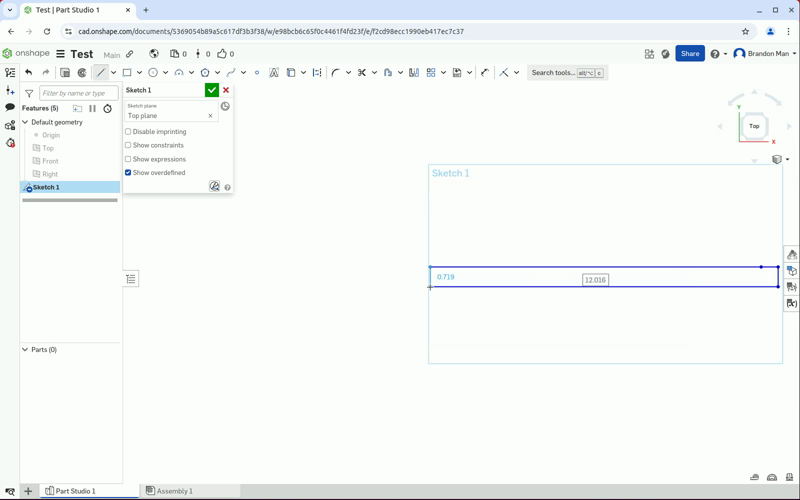
scroll(6)
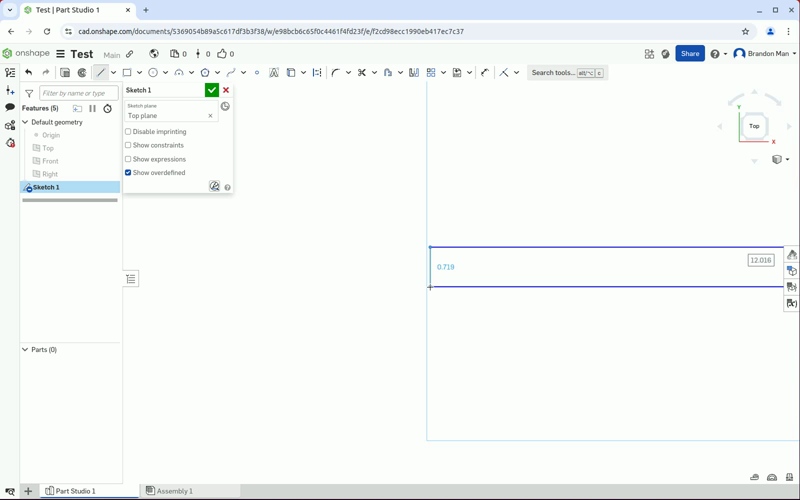
key_up(shift)
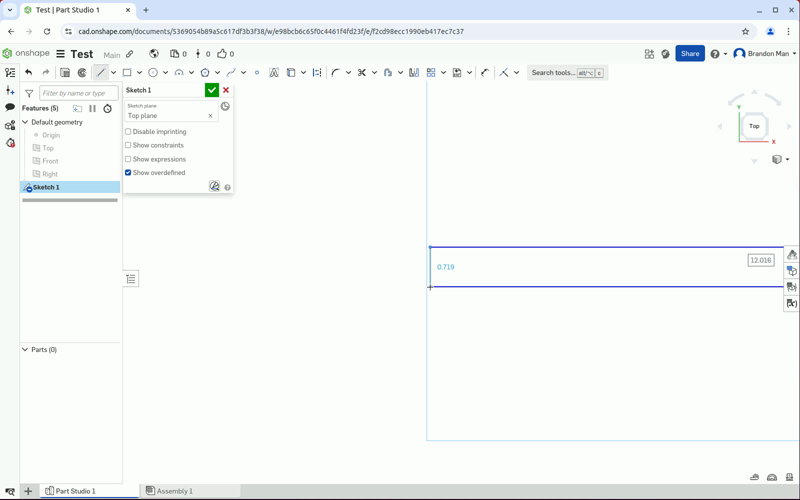
click(430, 286)
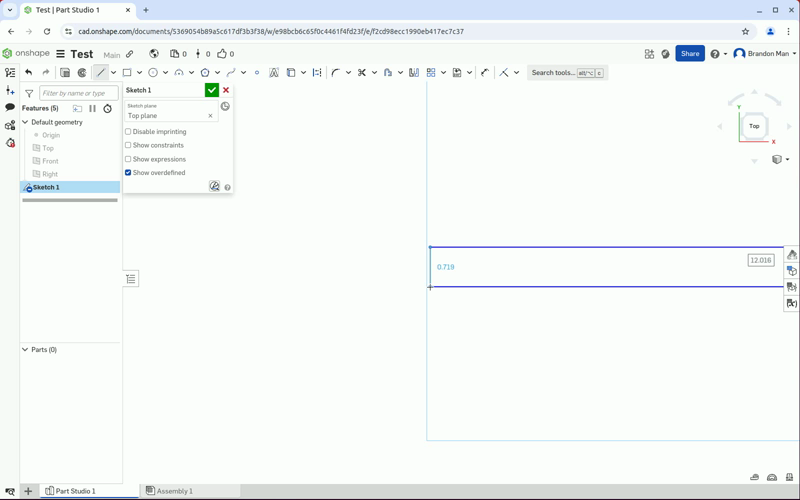
scroll(-6)
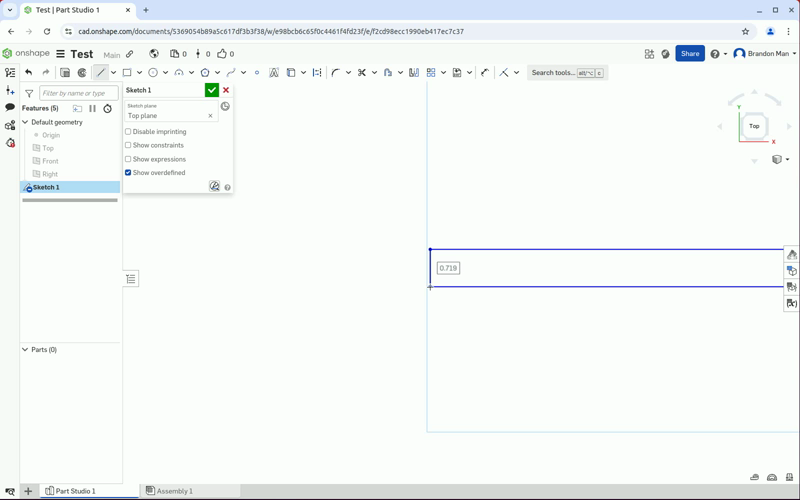
scroll(-6)
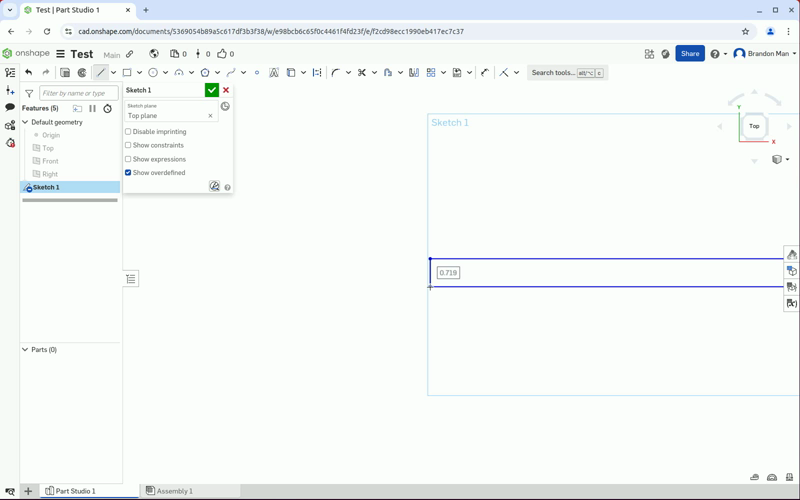
scroll(-6)
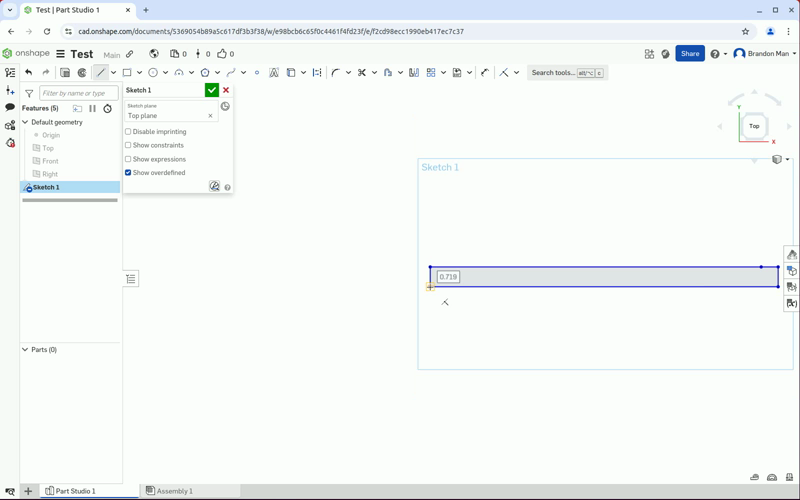
scroll(-6)
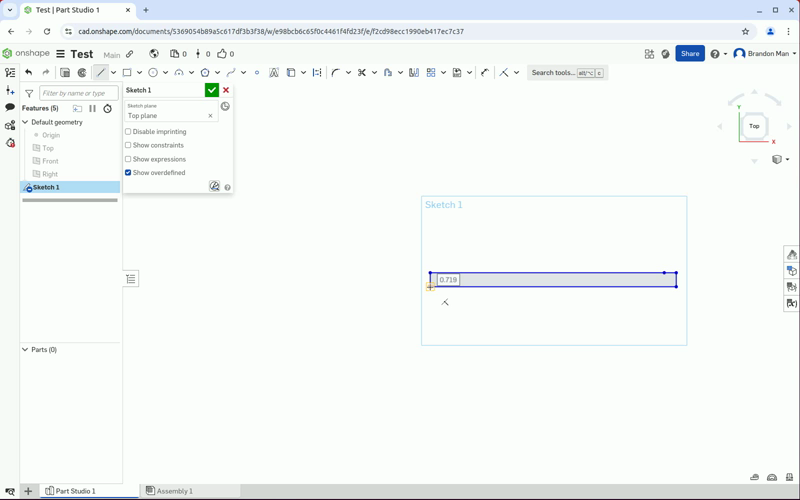
scroll(-6)
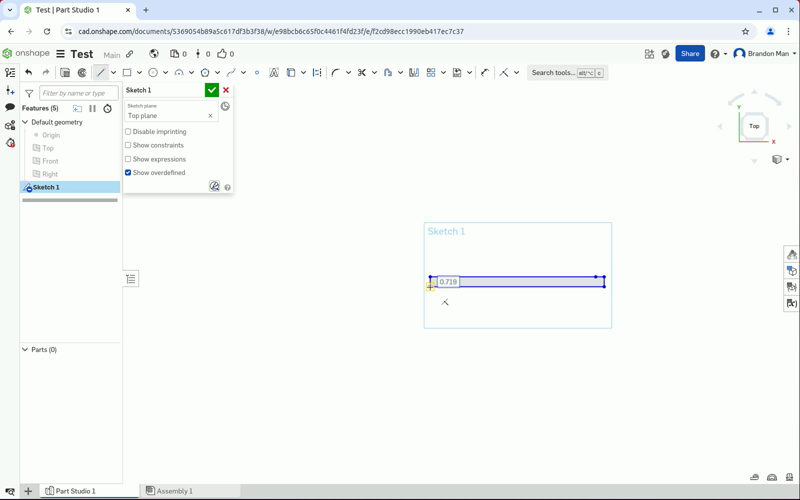
scroll(-6)
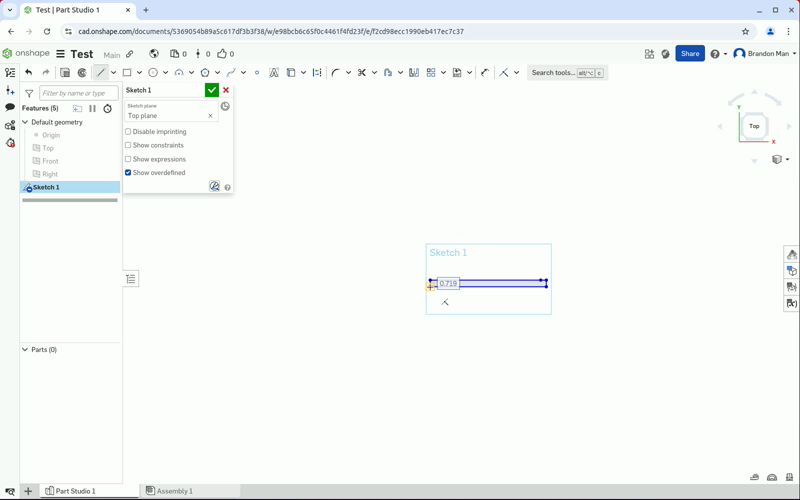
scroll(-6)
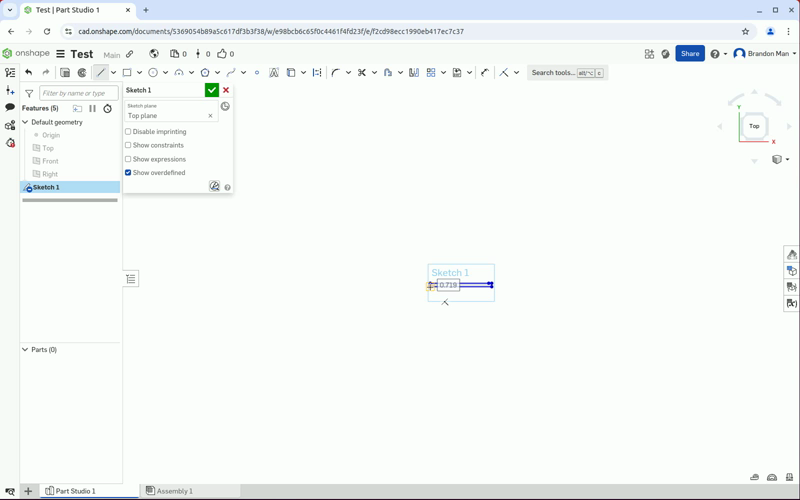
key(esc)
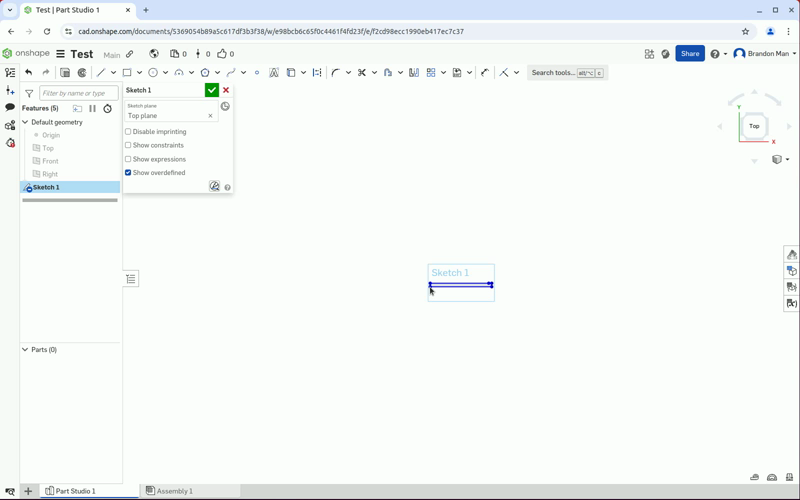
mouse_move(440, 284)
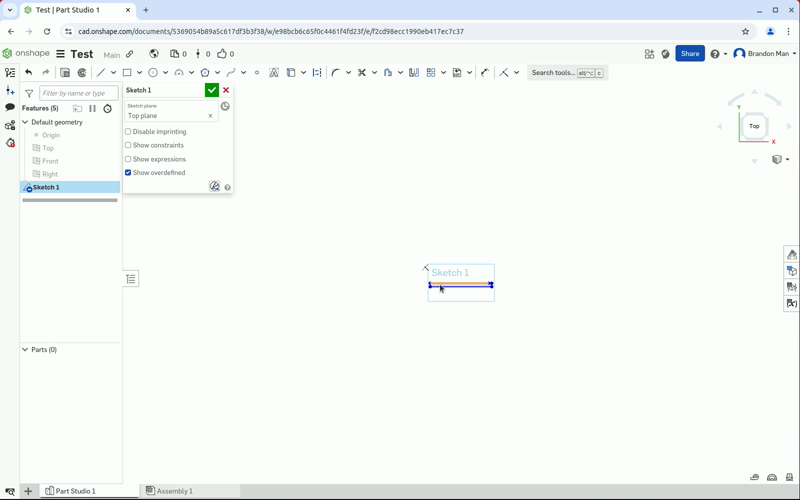
scroll(6)
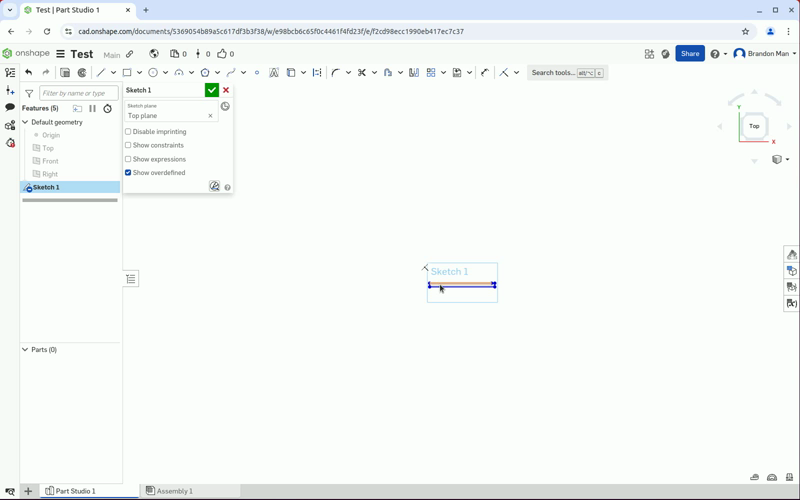
scroll(6)
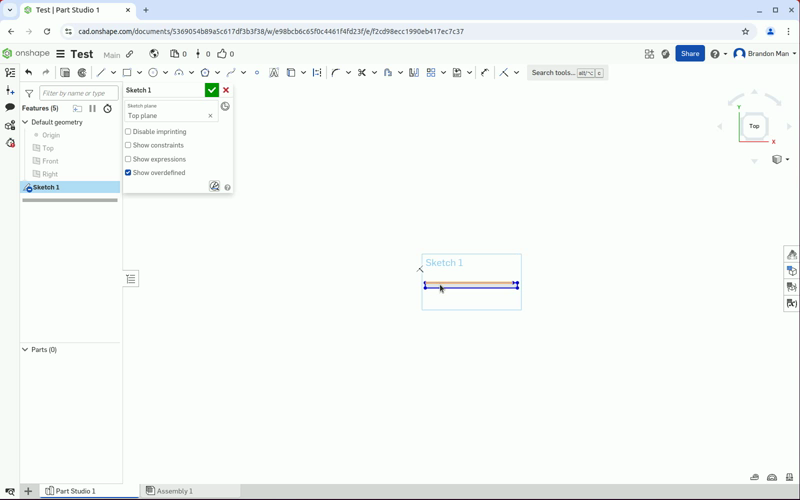
scroll(6)
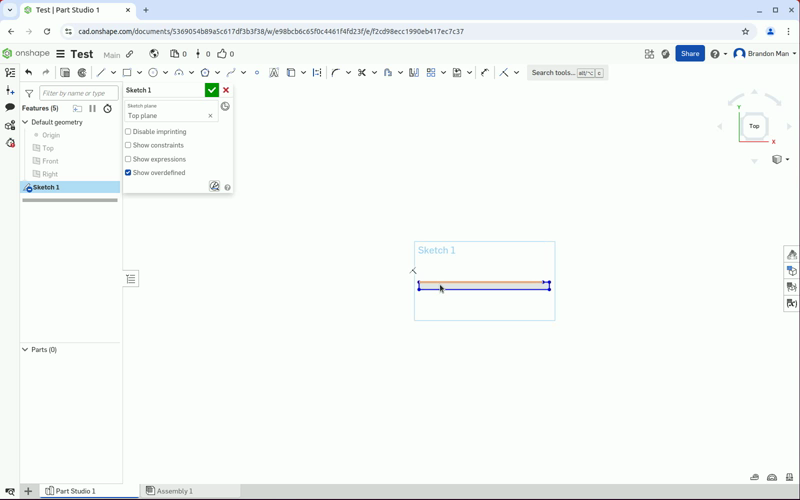
scroll(6)
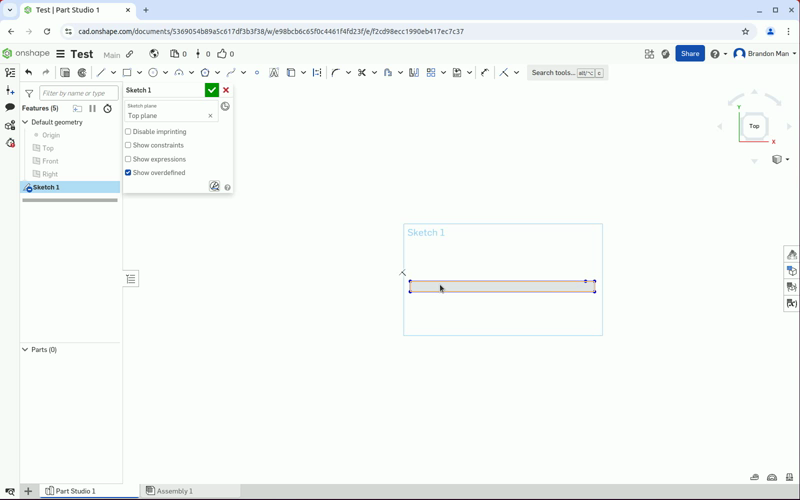
scroll(6)
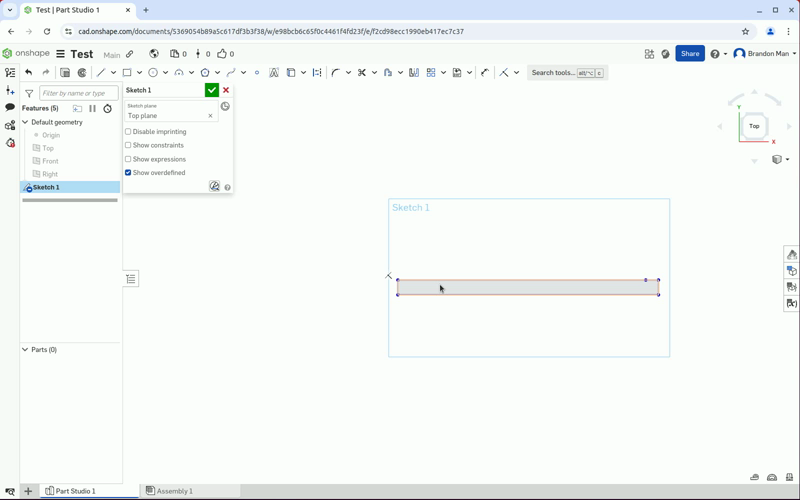
scroll(6)
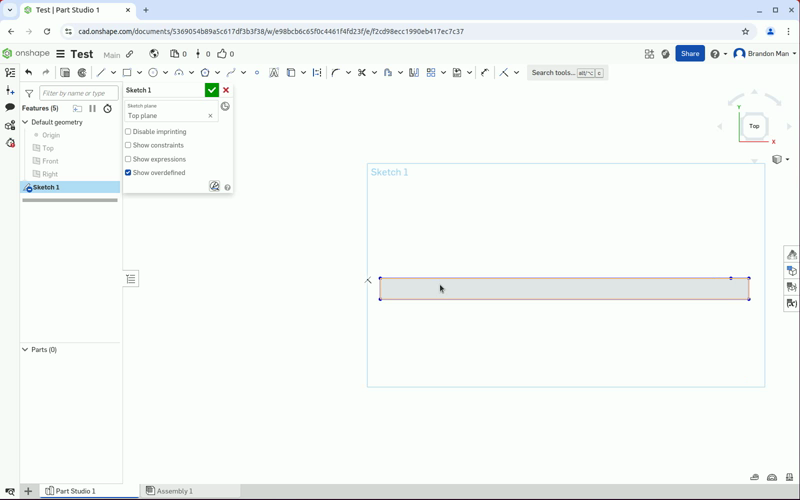
scroll(6)
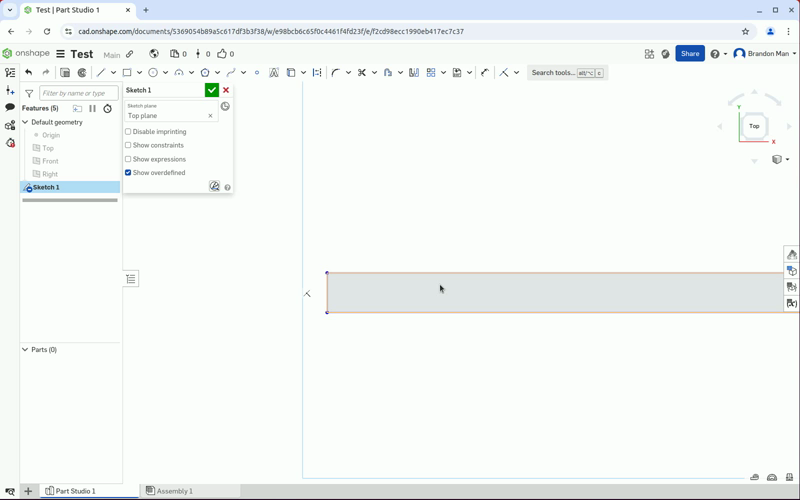
click(440, 284)
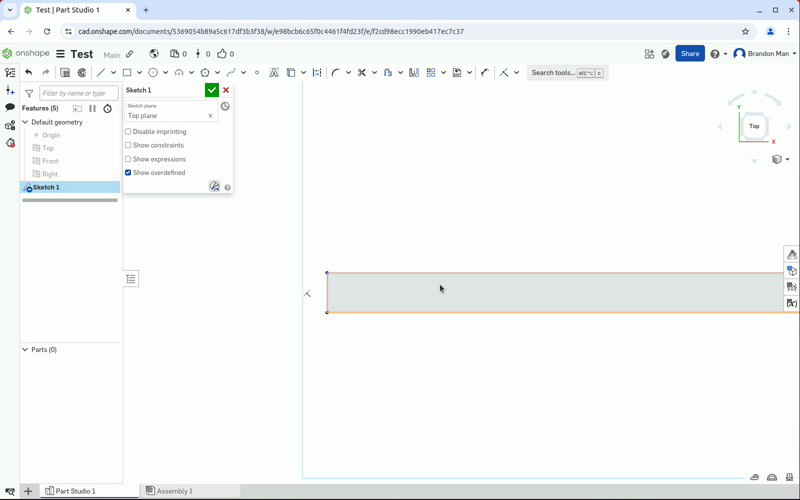
scroll(-6)
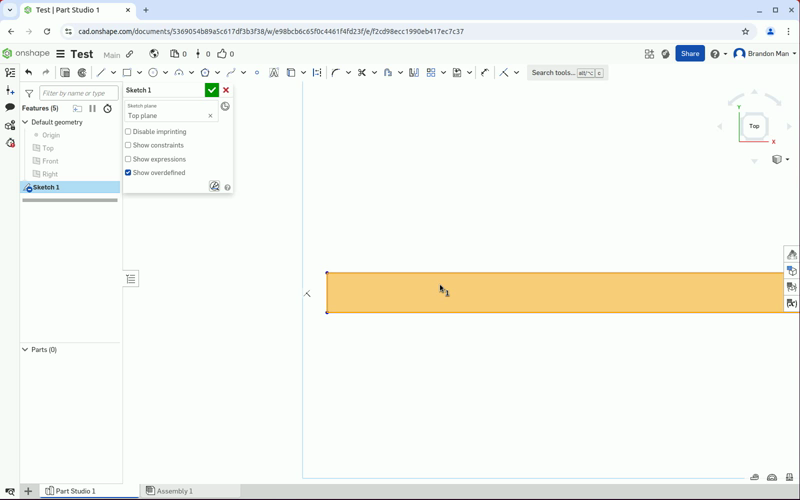
scroll(-6)
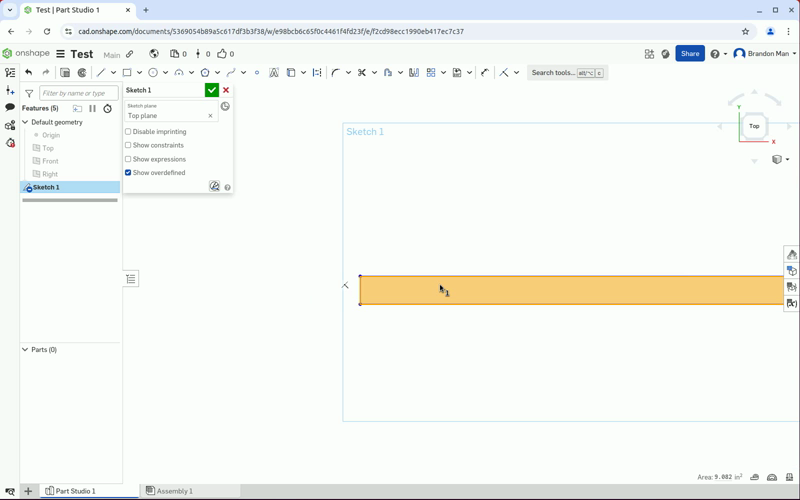
scroll(-6)
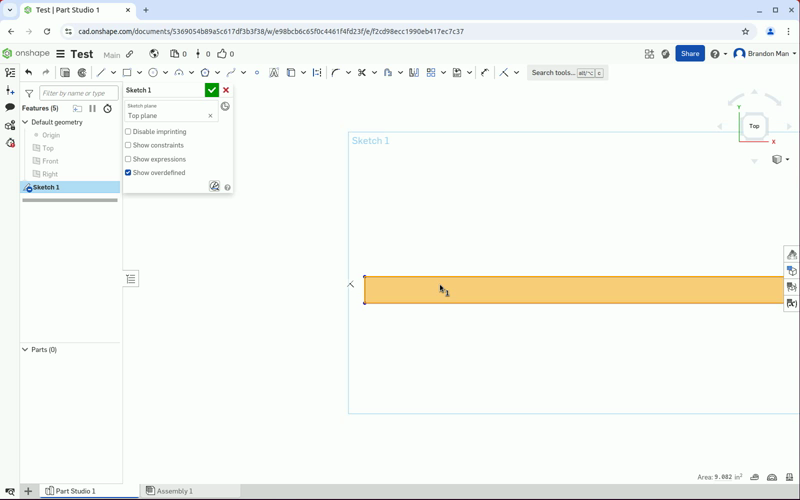
scroll(-6)
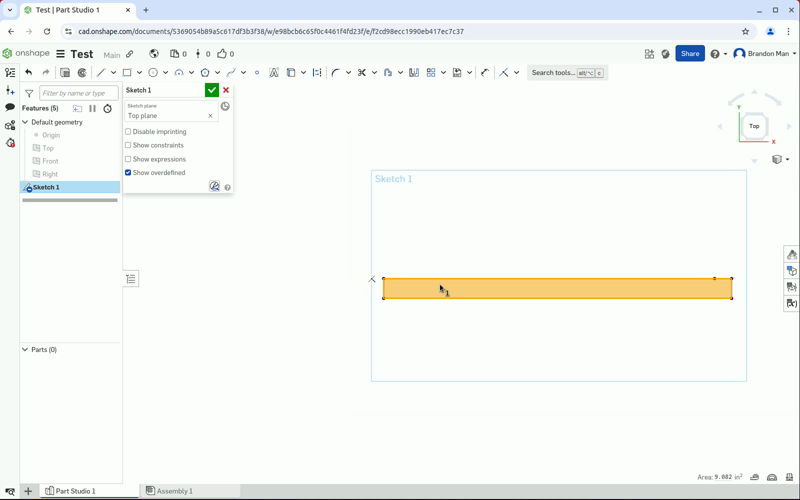
scroll(-6)
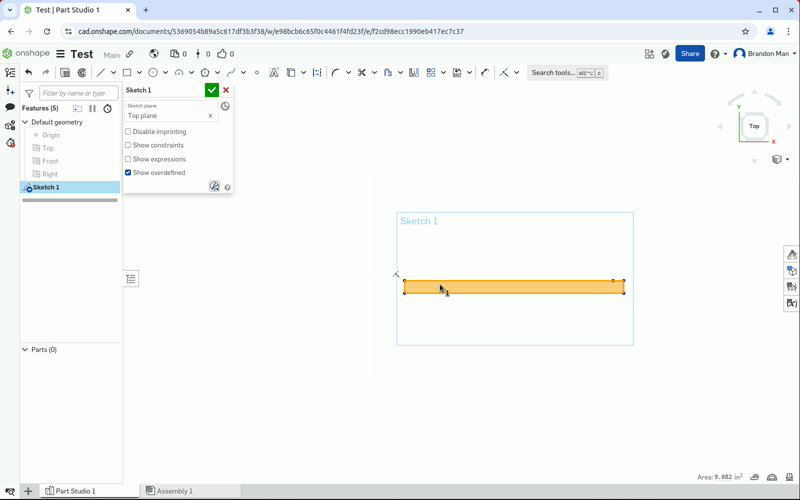
scroll(-6)
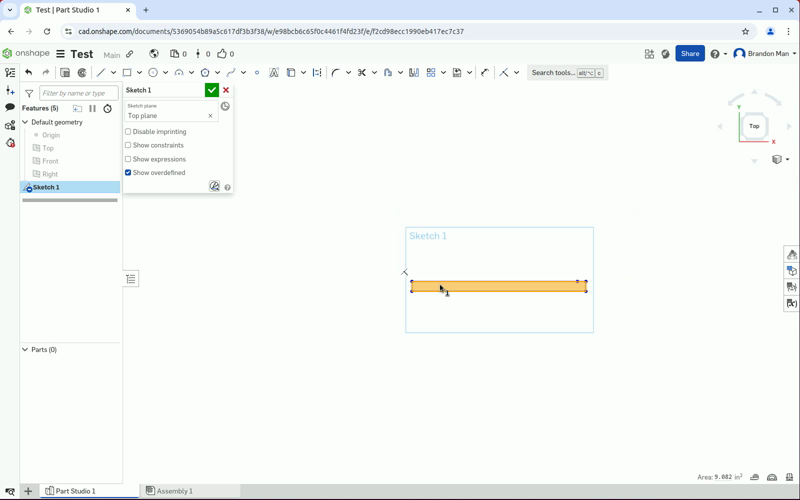
scroll(-6)
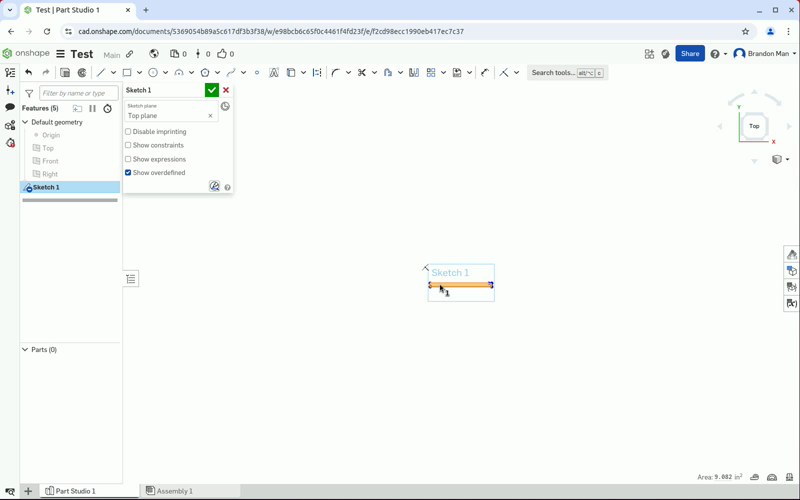
mouse_move(73, 352)
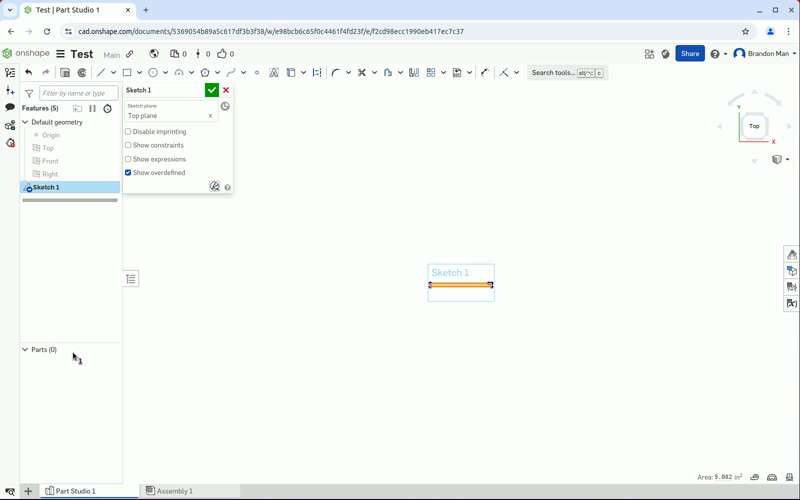
key(shift+y)
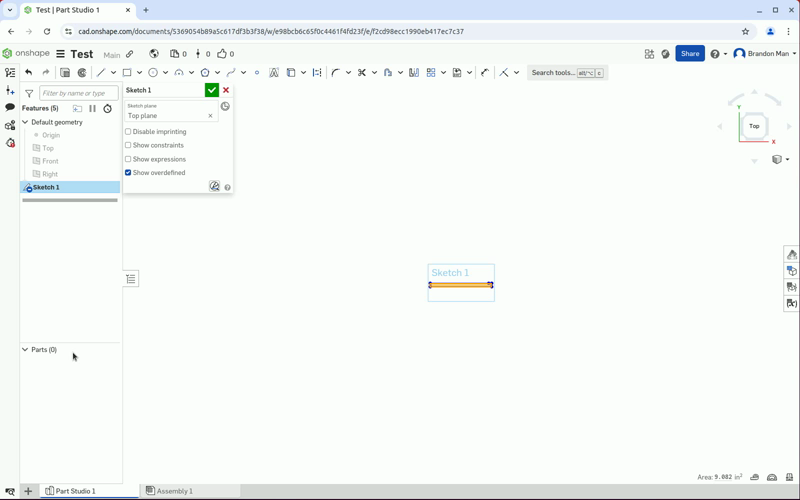
key(shift+e)
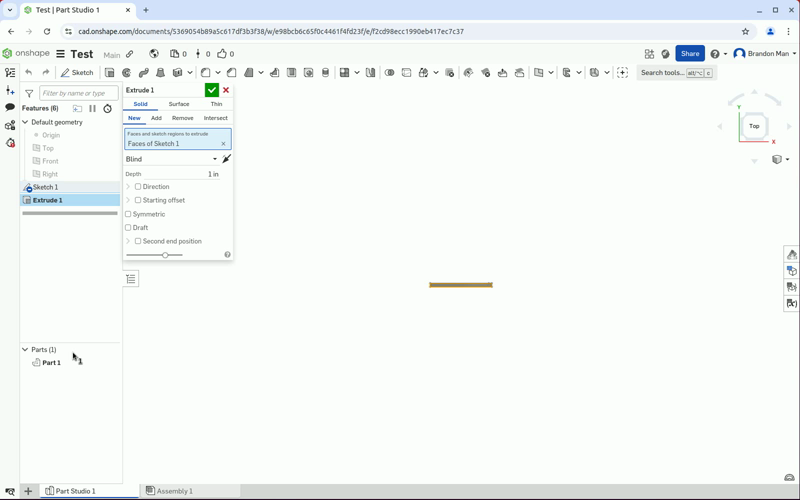
mouse_move(143, 106)
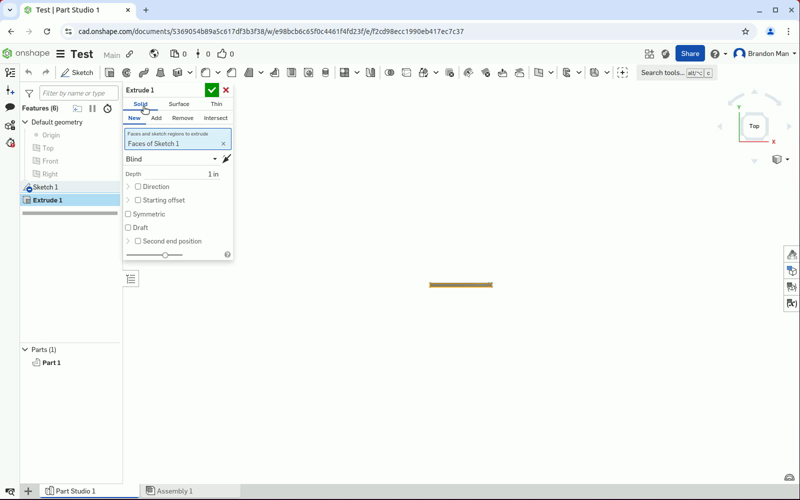
click(143, 106)
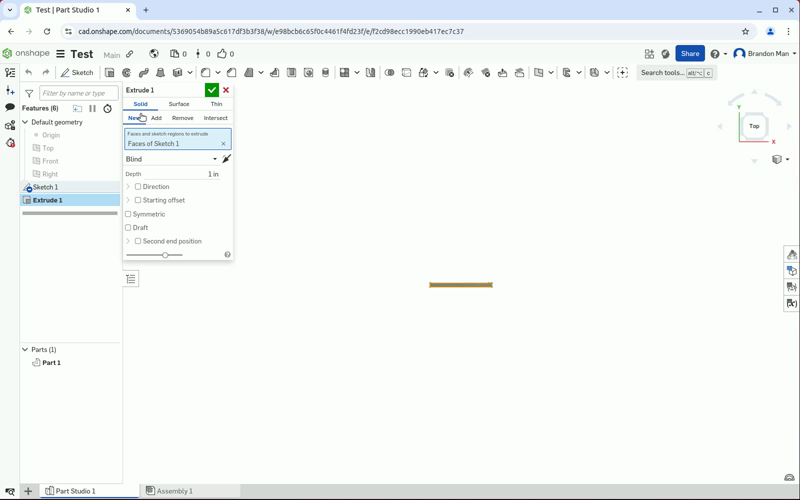
mouse_move(137, 120)
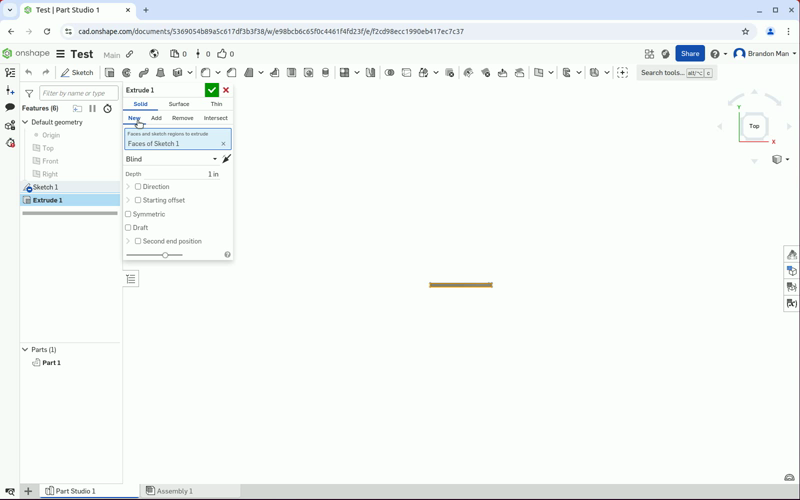
click(137, 120)
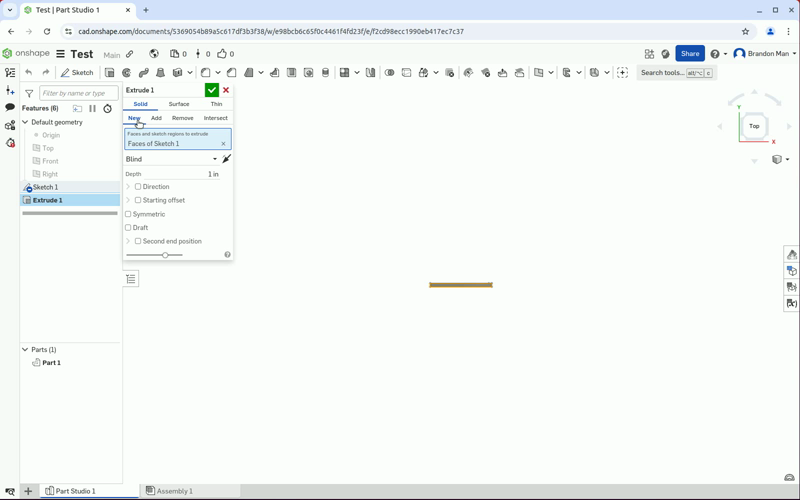
key(tab, 4)
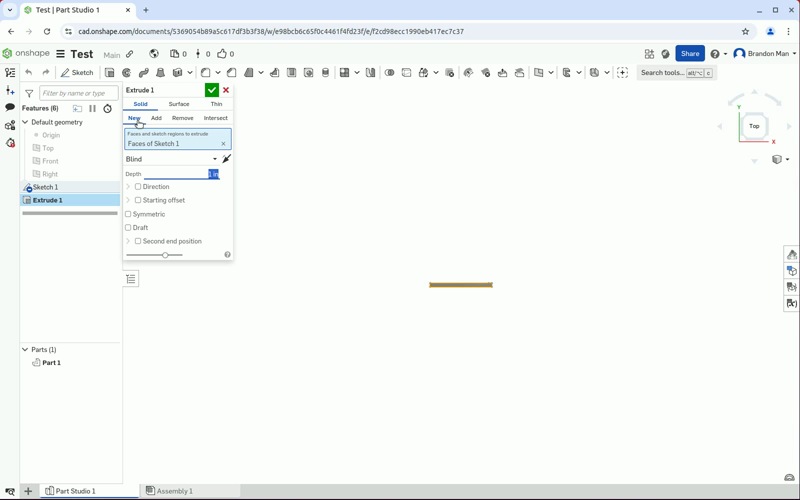
text(15.646)
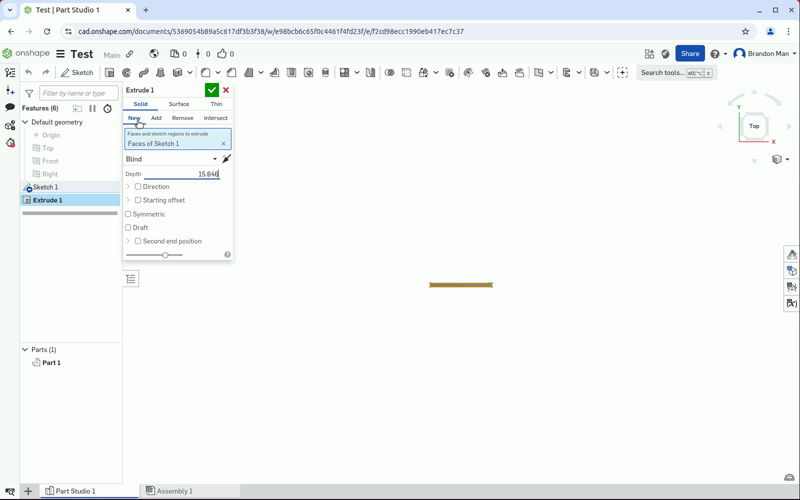
key(enter)
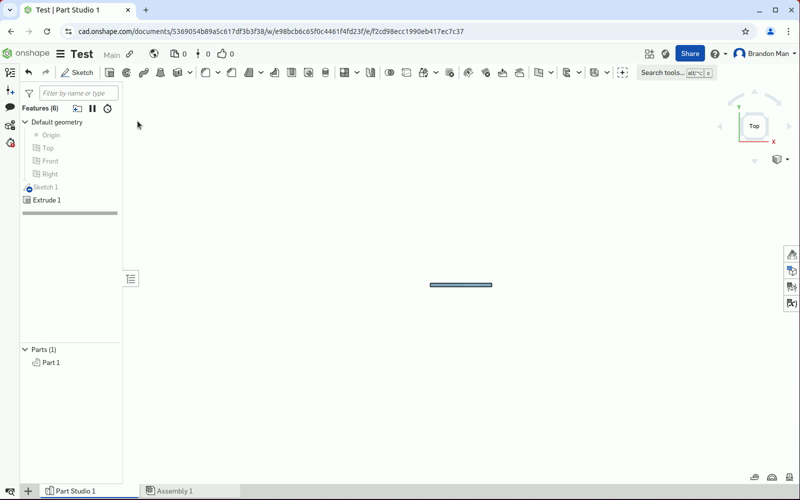
key(shift+h)
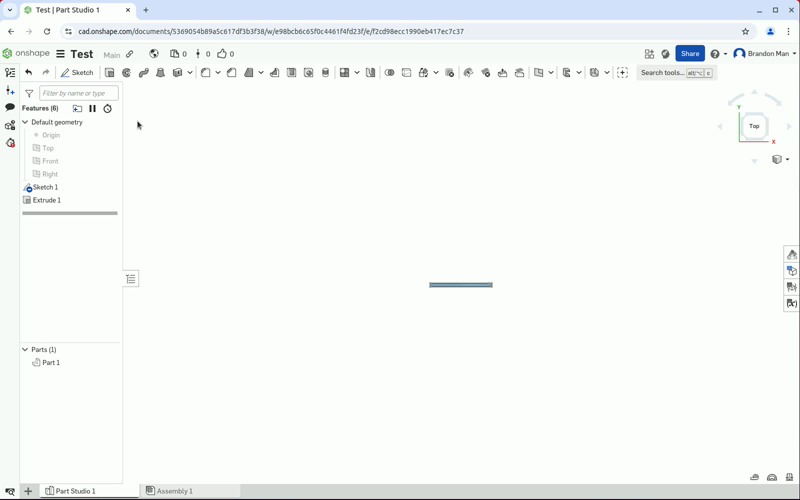
key(shift+h)
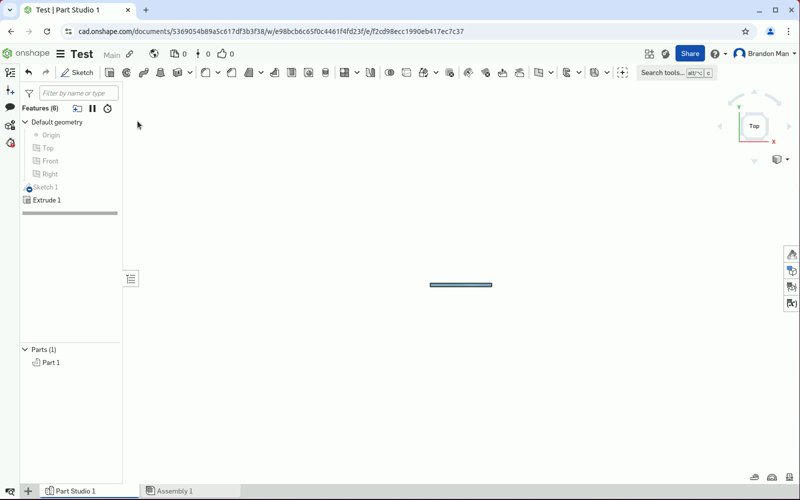
mouse_move(73, 189)
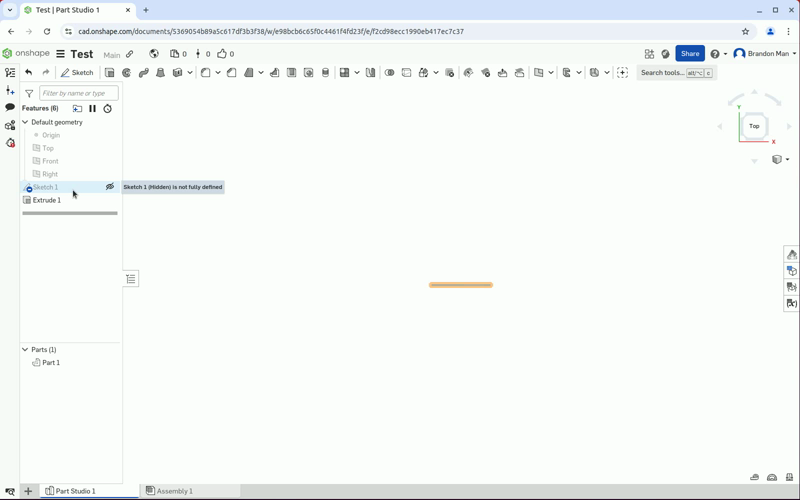
click(73, 189)
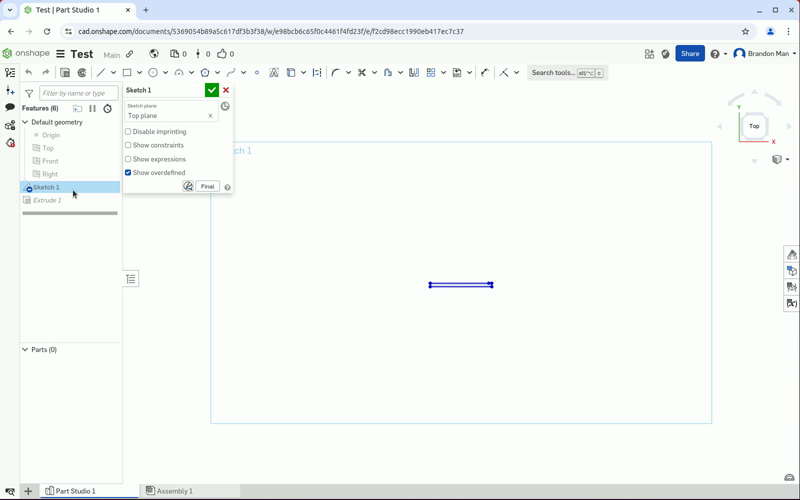
mouse_move(229, 92)
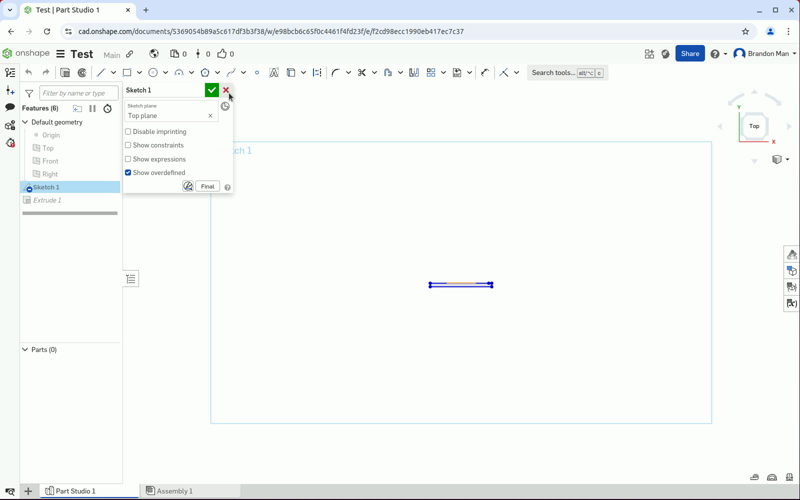
click(229, 92)
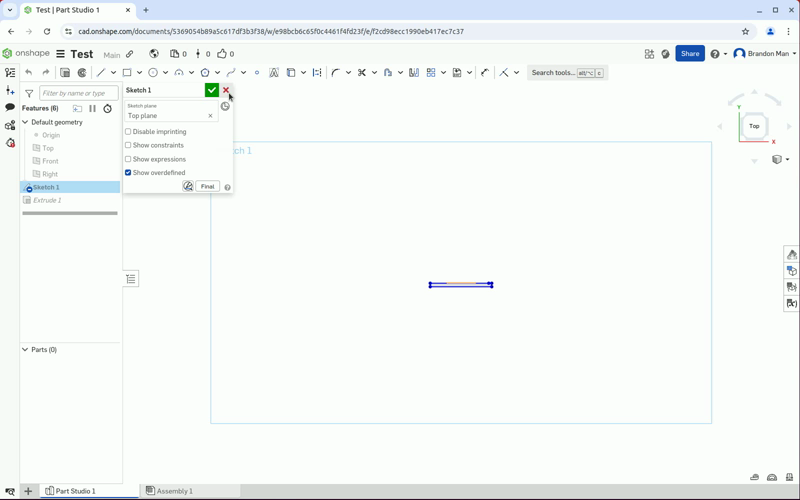
key(shift+s)
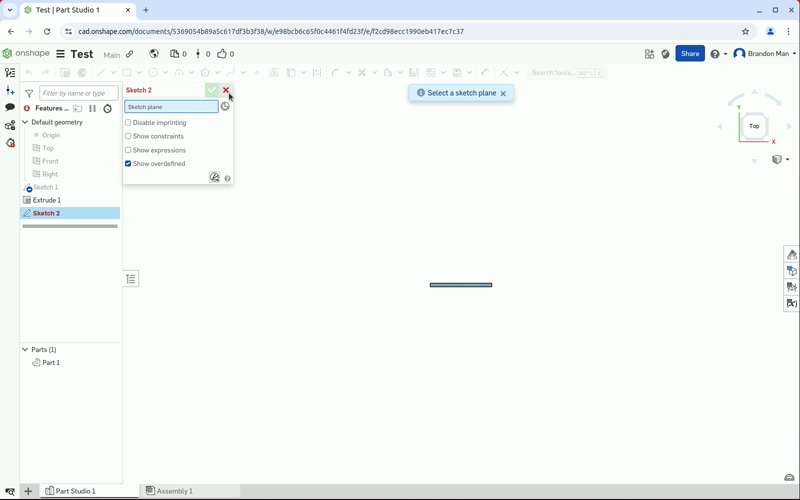
mouse_move(73, 150)
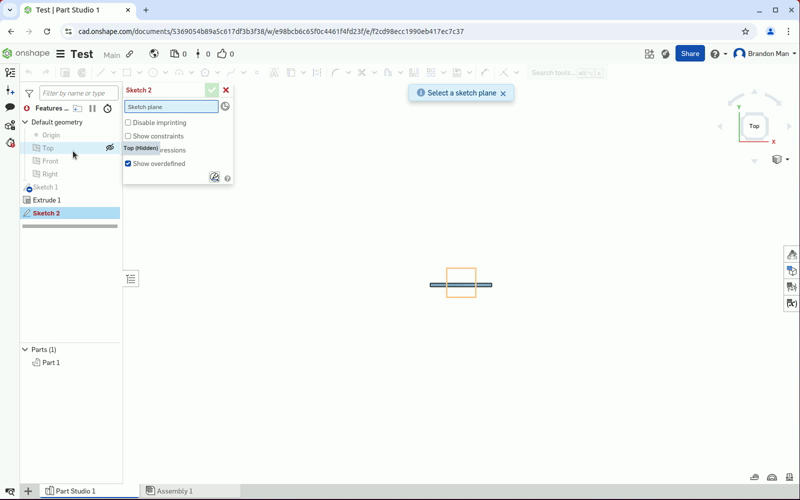
click(73, 150)
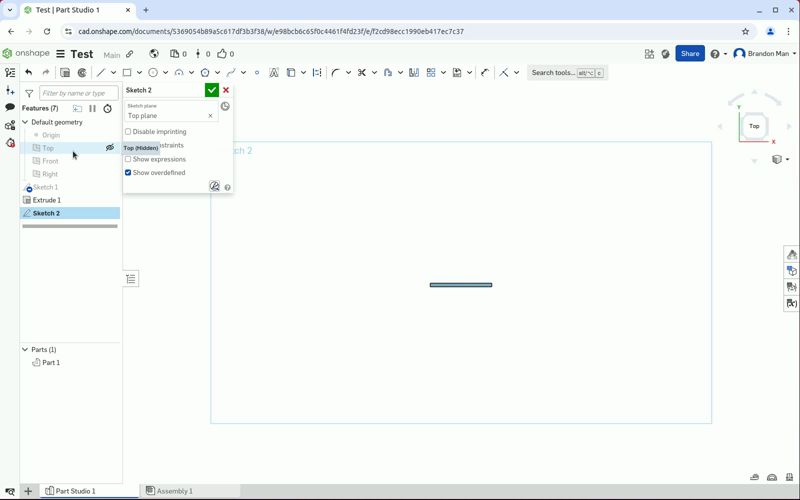
mouse_move(73, 352)
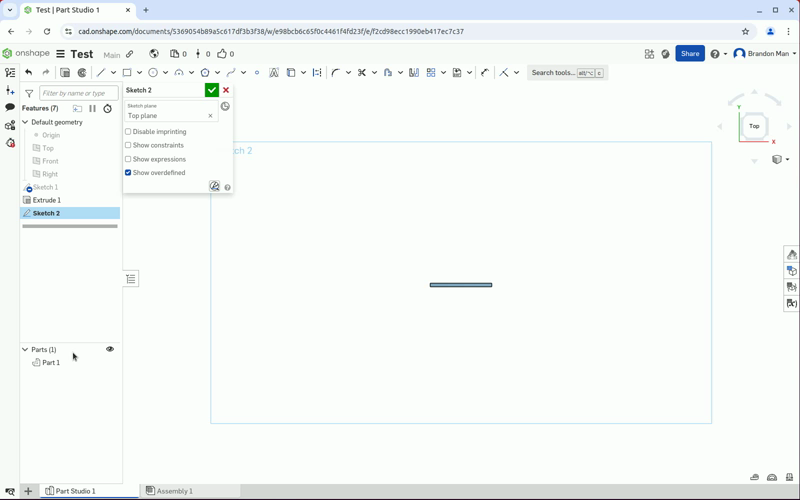
key(y)
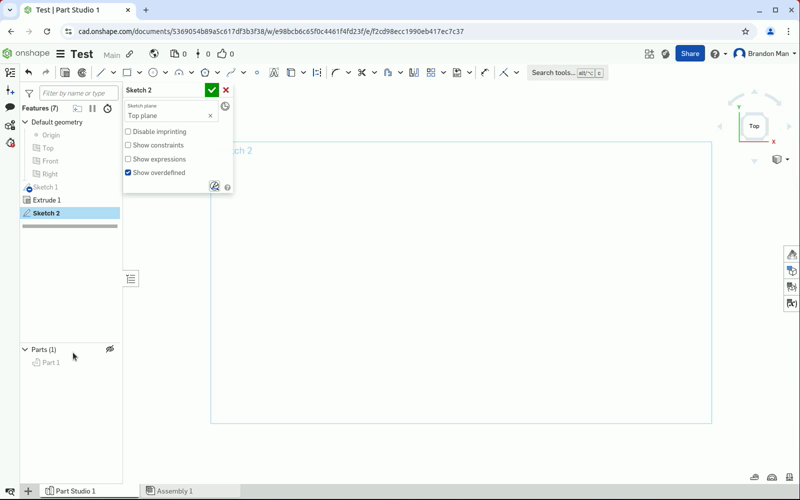
key(l)
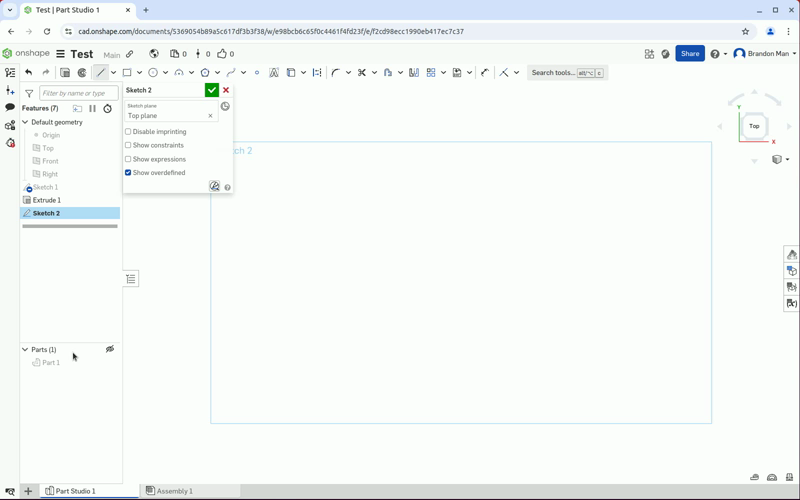
key_down(shift)
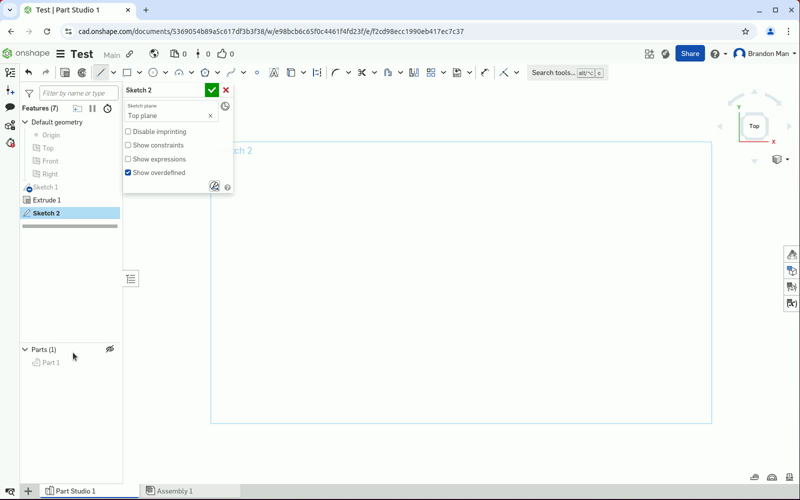
mouse_move(487, 282)
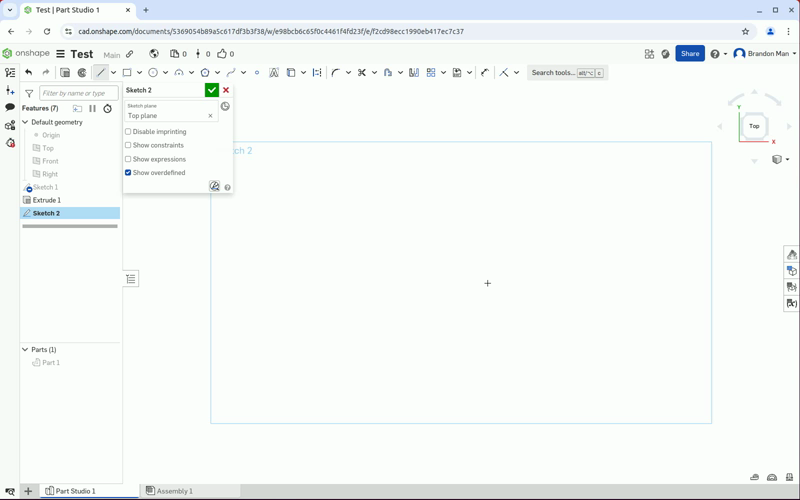
click(487, 282)
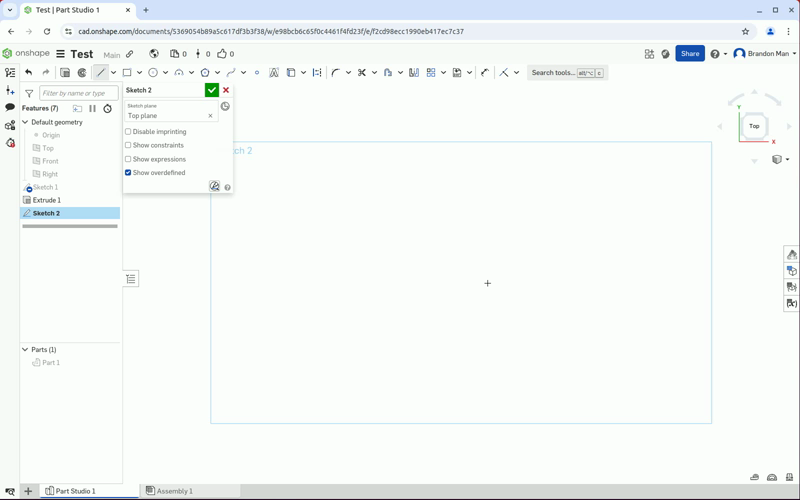
key_up(shift)
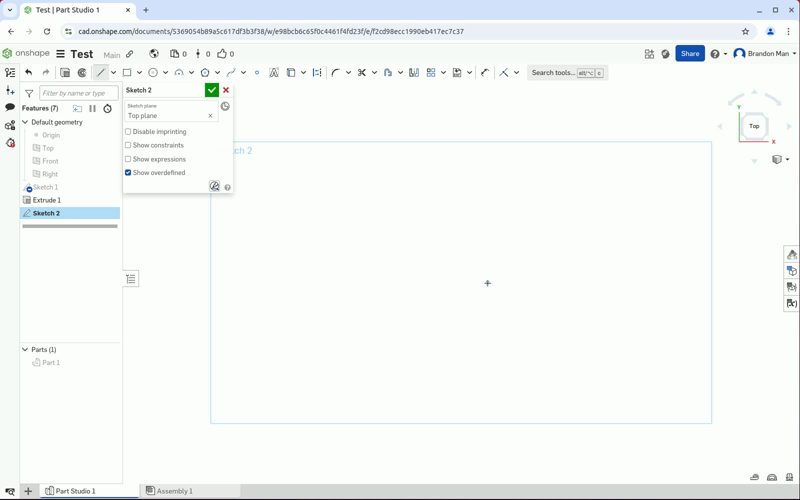
key_down(shift)
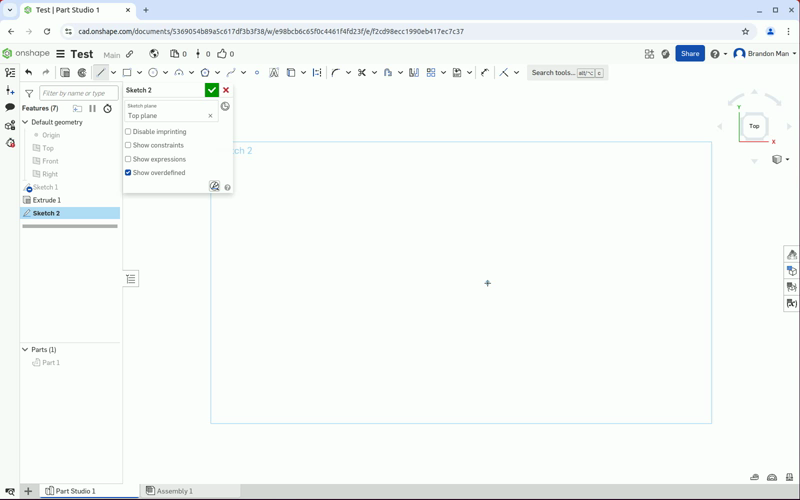
mouse_move(517, 282)
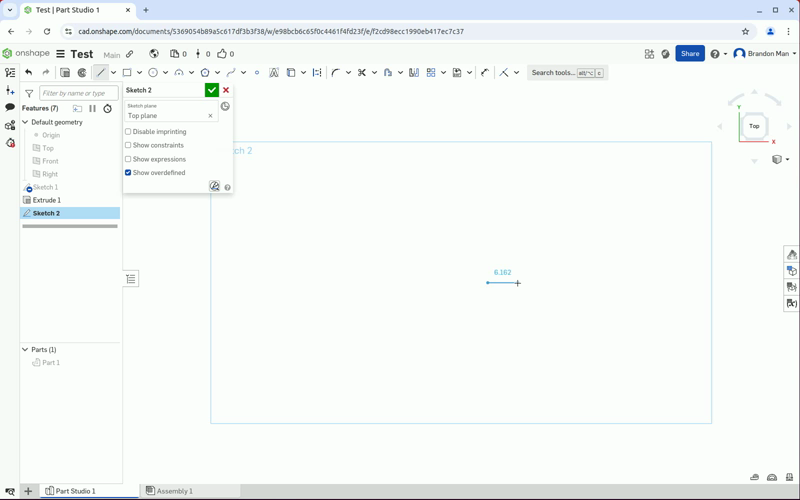
mouse_move(491, 282)
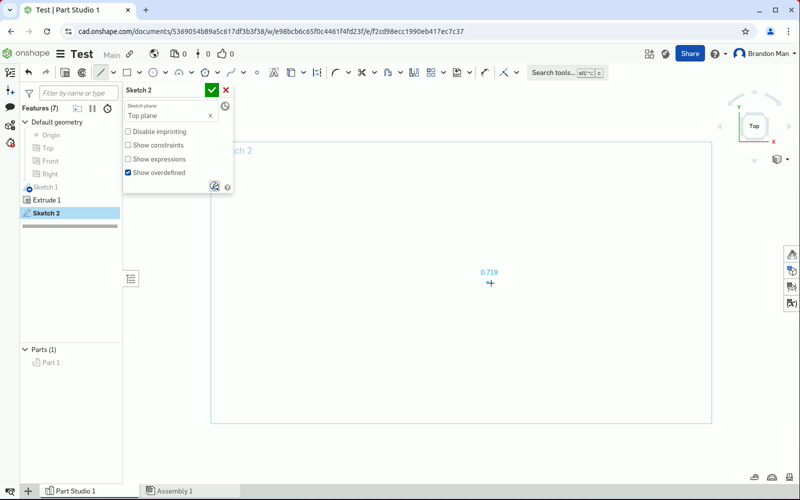
scroll(6)
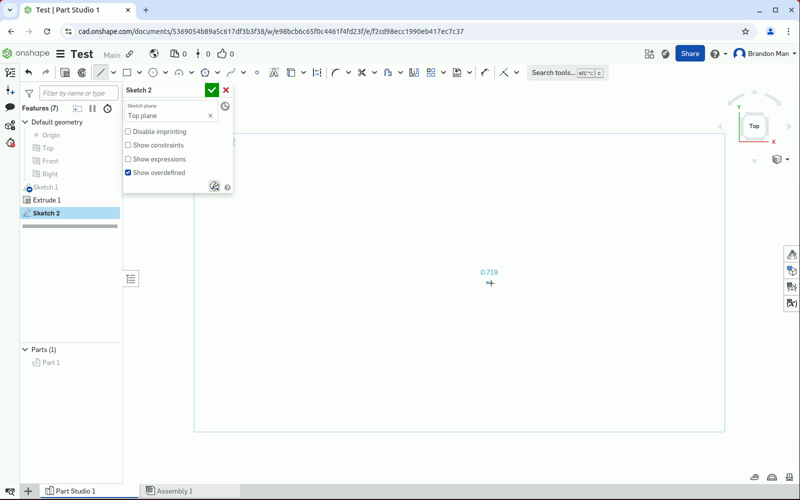
scroll(6)
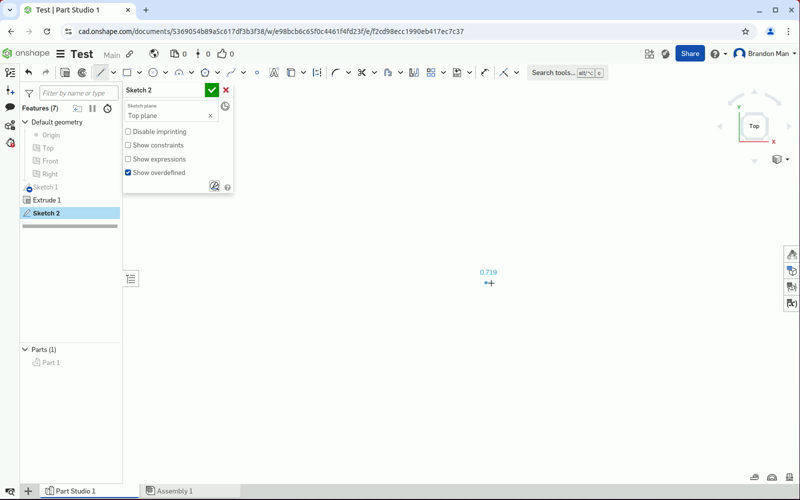
scroll(6)
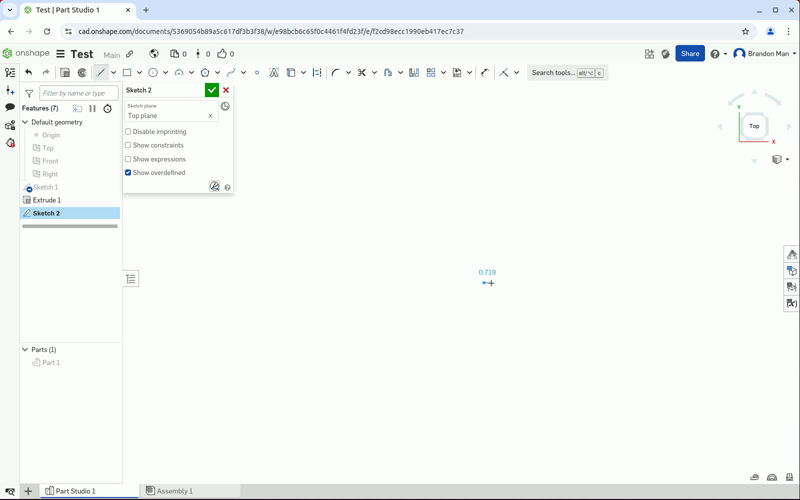
scroll(6)
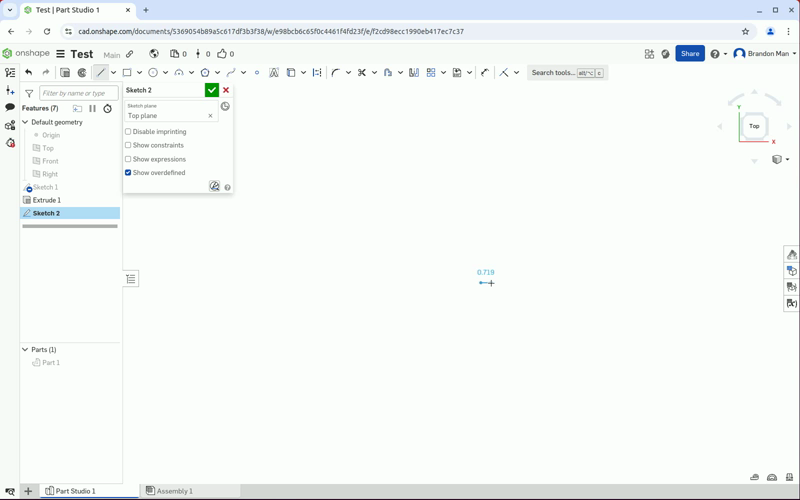
scroll(6)
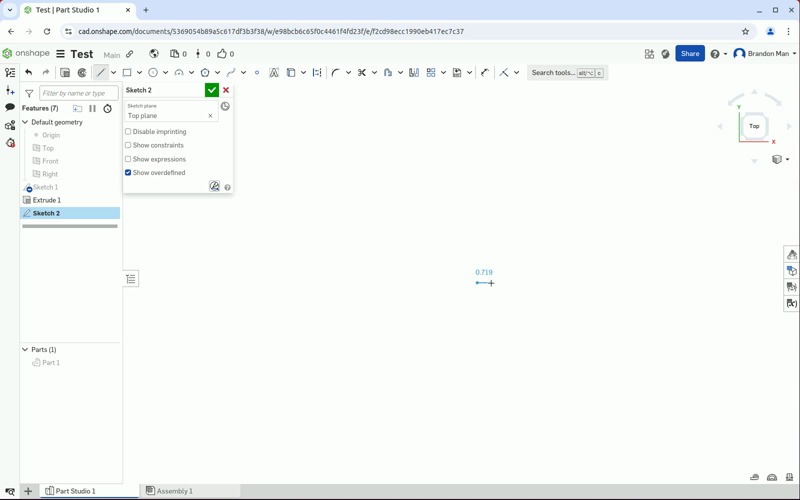
scroll(6)
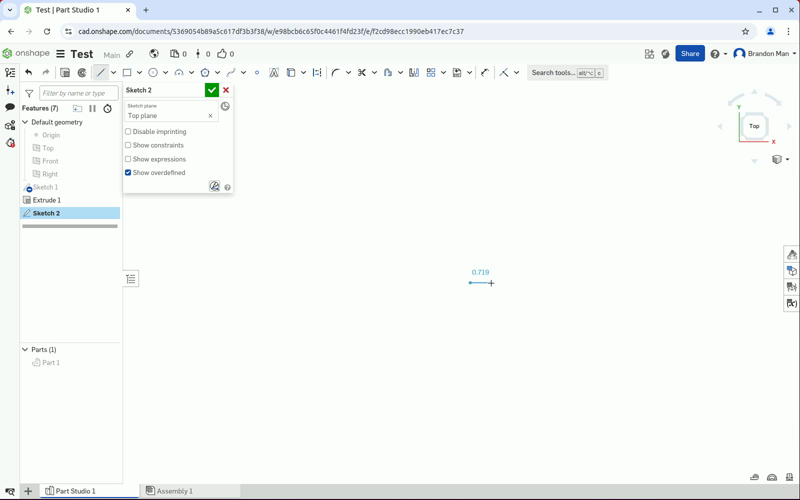
scroll(6)
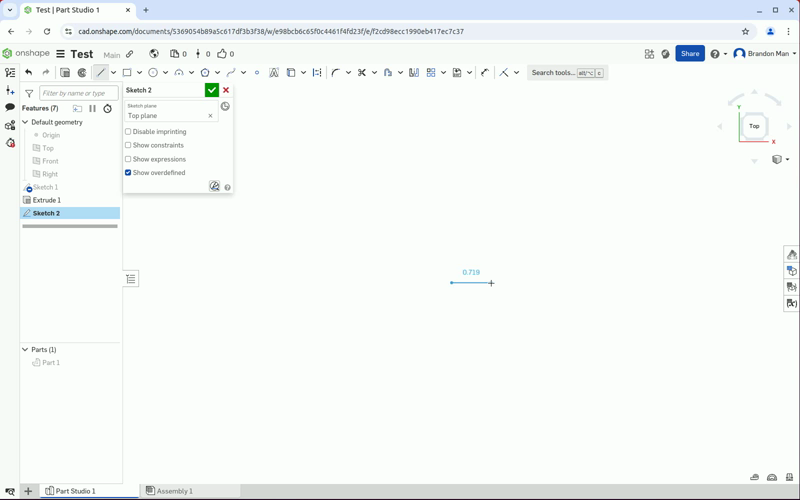
click(491, 282)
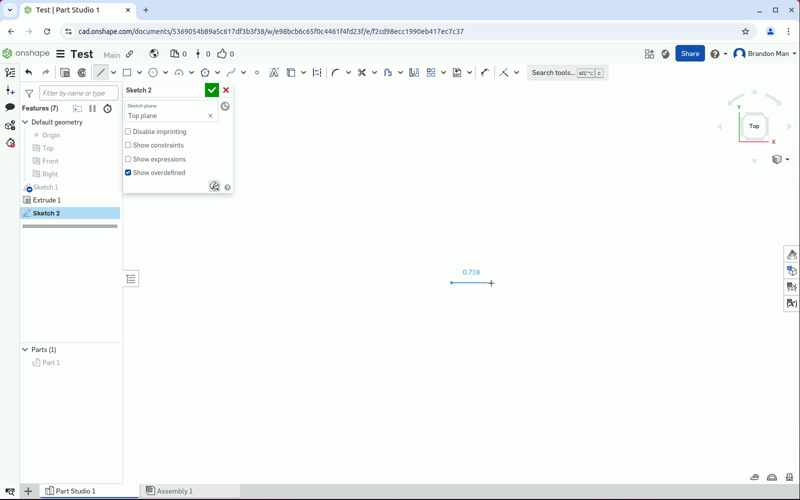
scroll(-6)
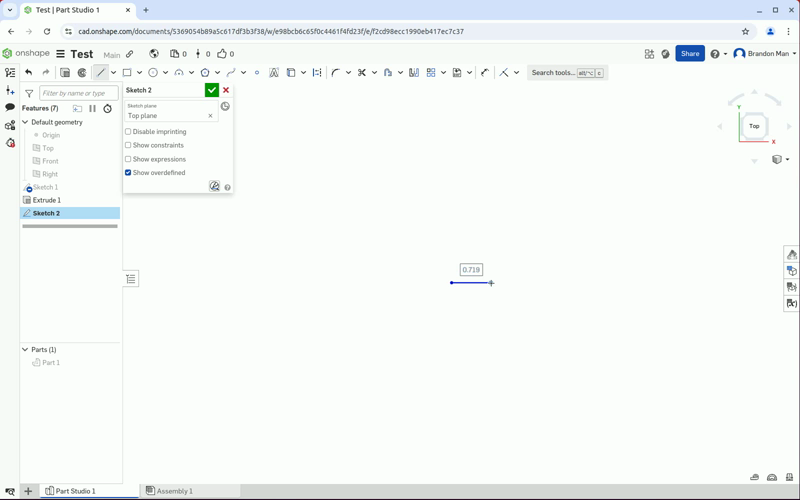
scroll(-6)
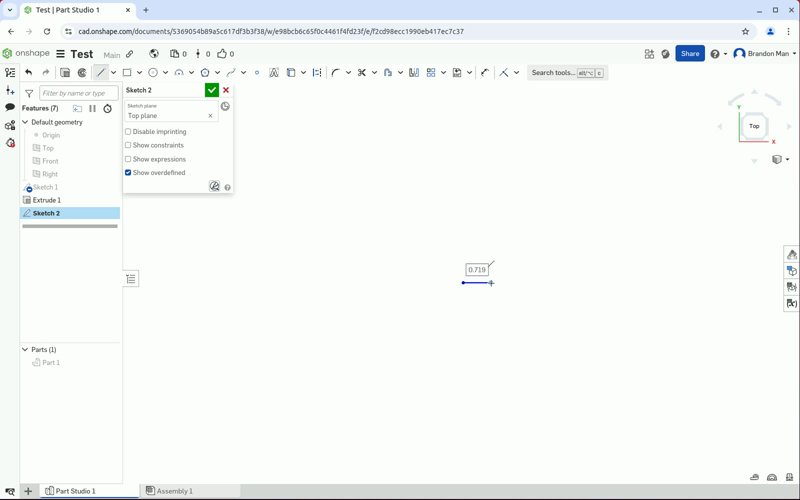
scroll(-6)
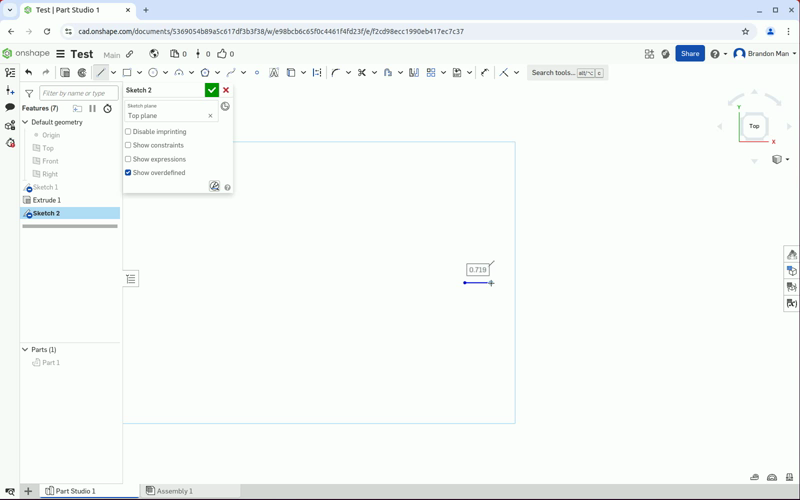
scroll(-6)
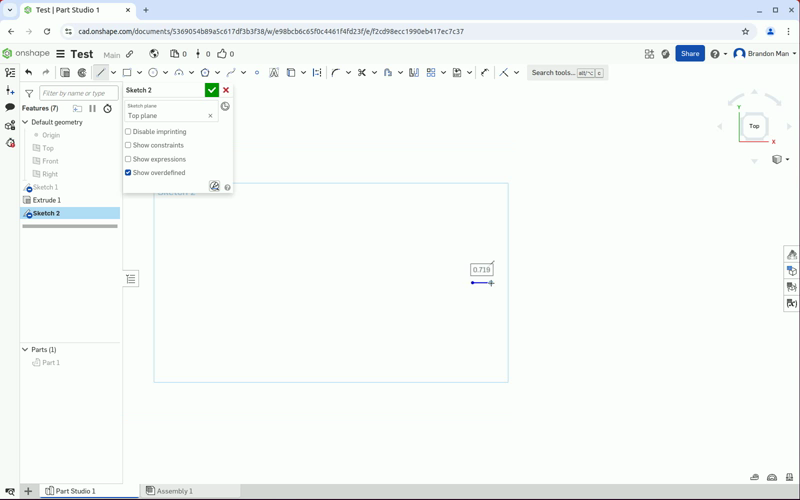
scroll(-6)
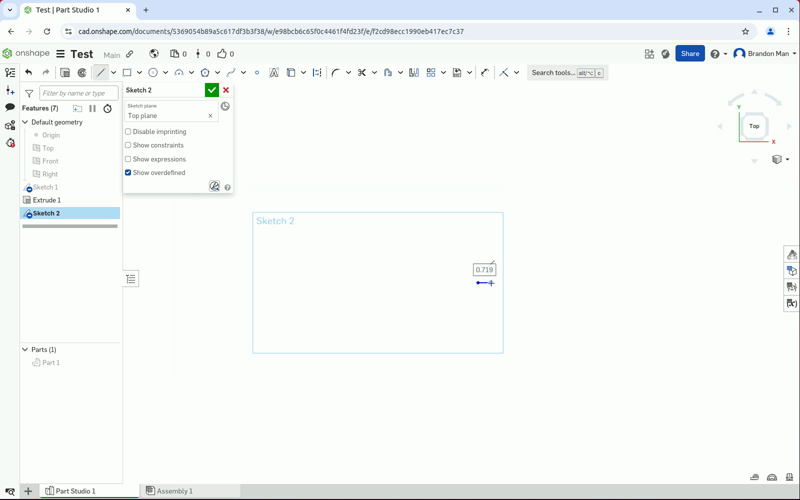
scroll(-6)
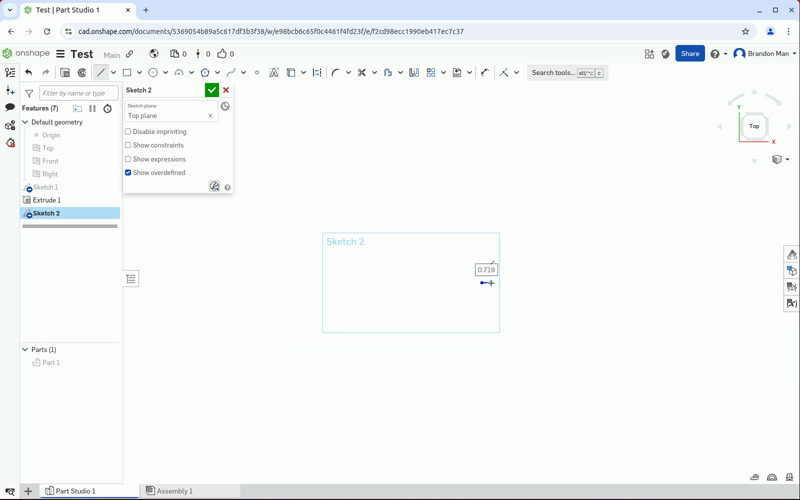
scroll(-6)
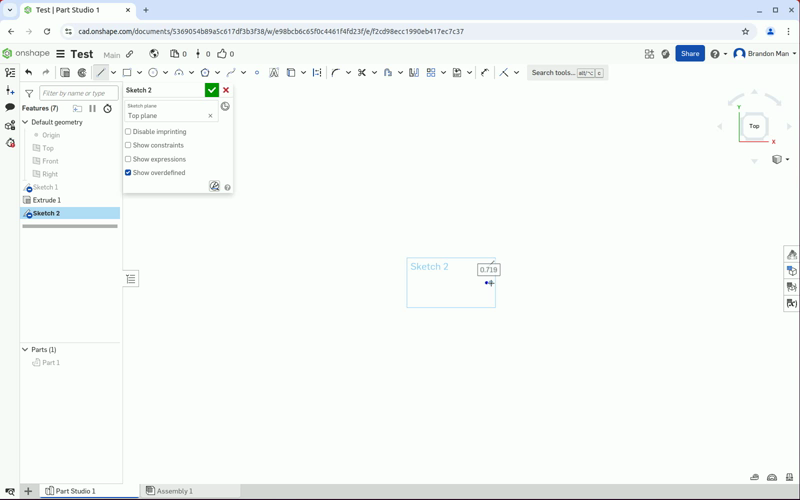
key_up(shift)
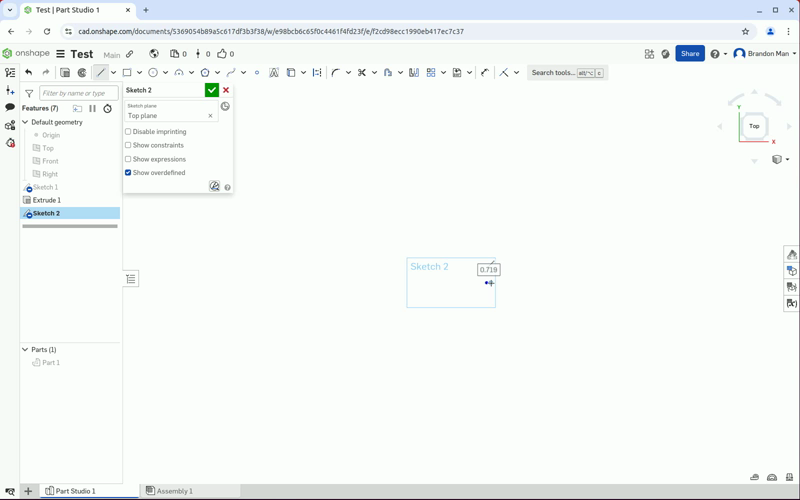
key_down(shift)
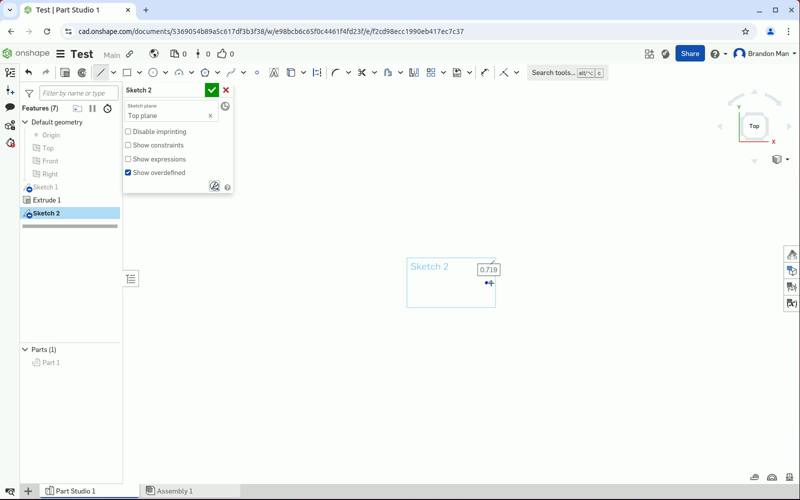
mouse_move(491, 174)
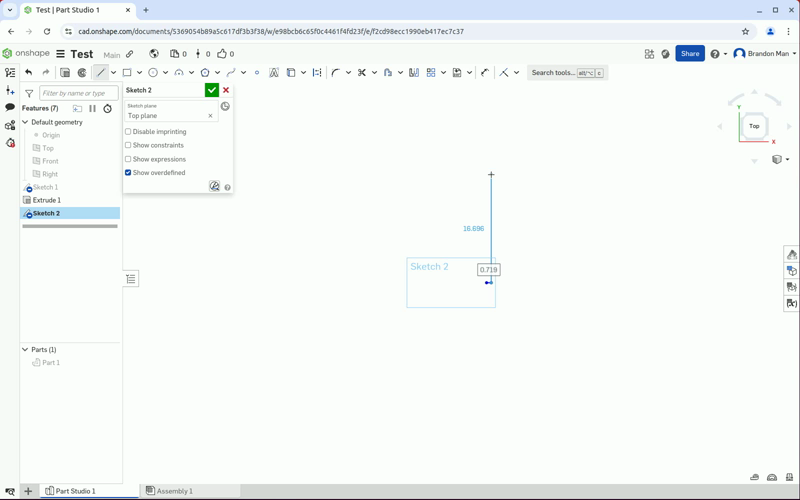
click(491, 174)
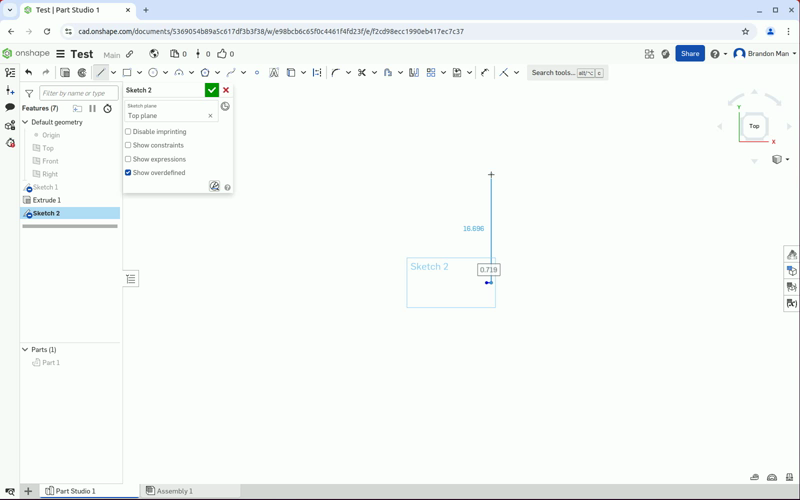
key_up(shift)
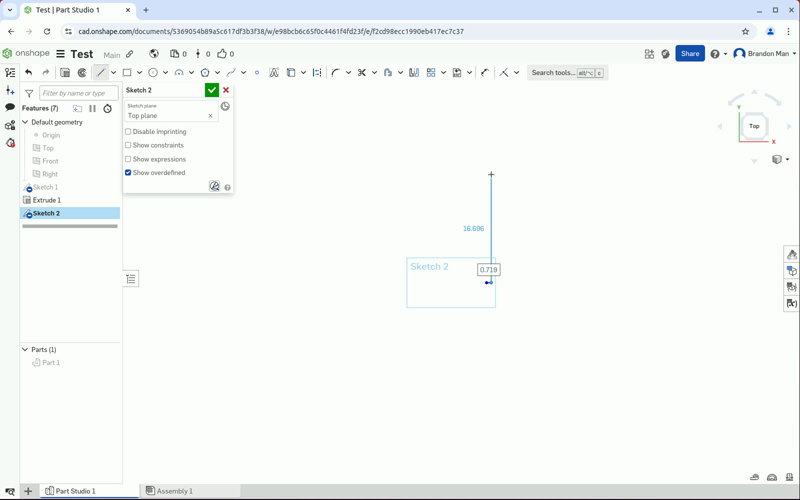
key_down(shift)
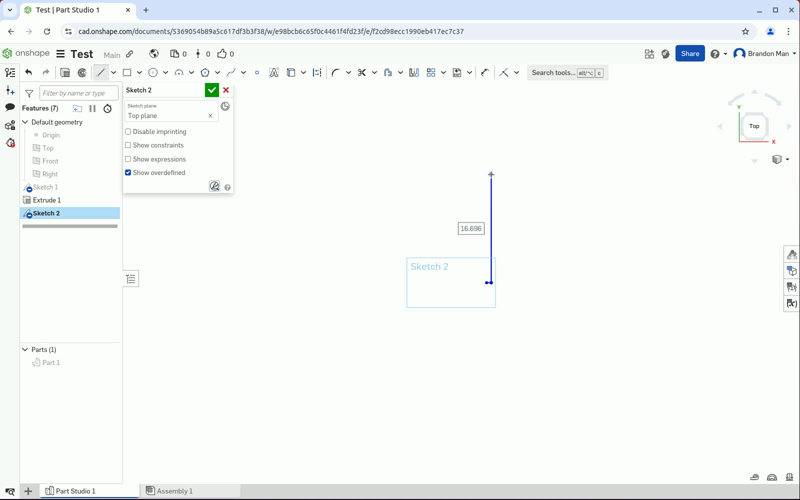
mouse_move(521, 174)
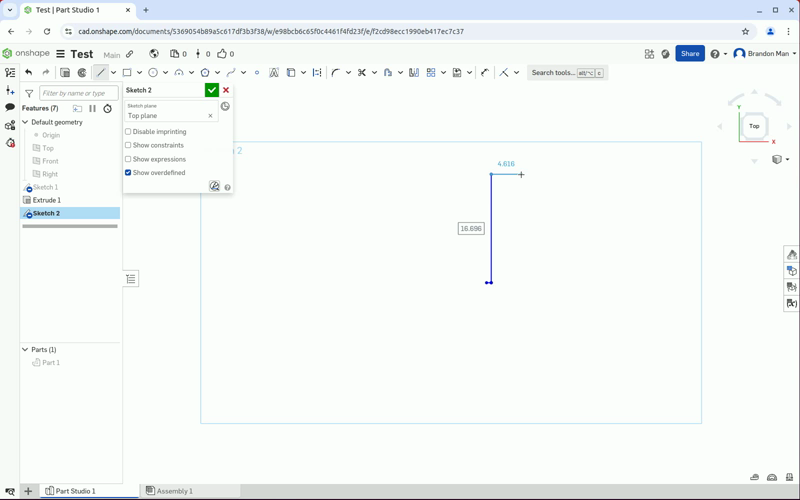
mouse_move(487, 174)
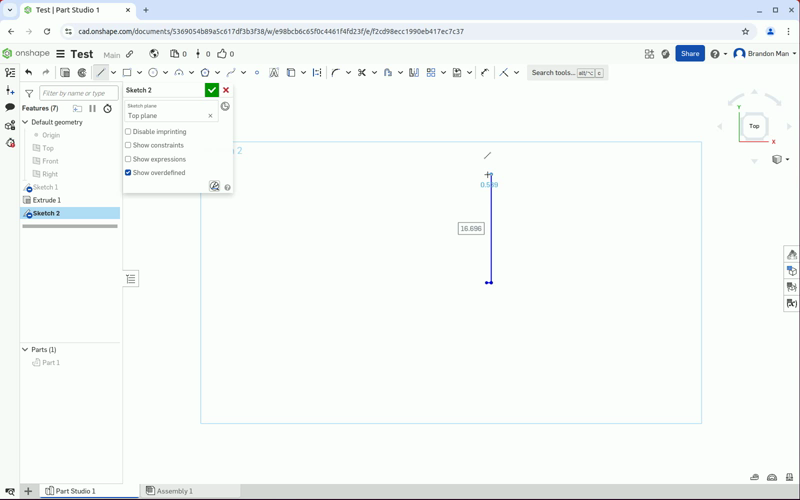
scroll(6)
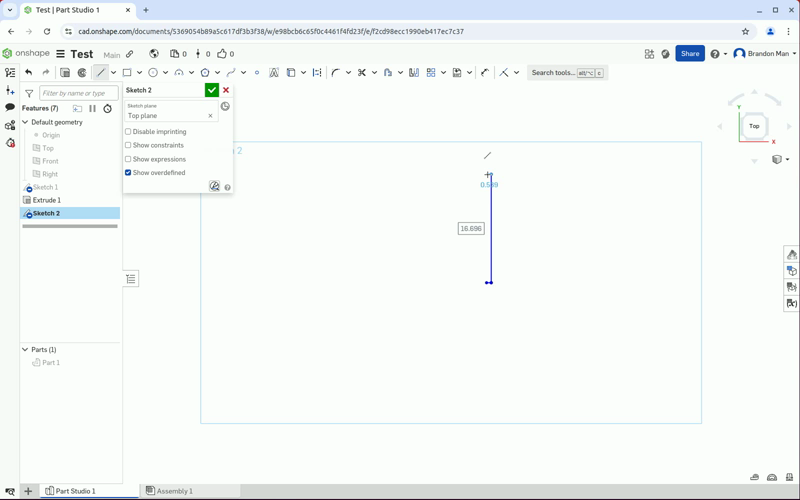
scroll(6)
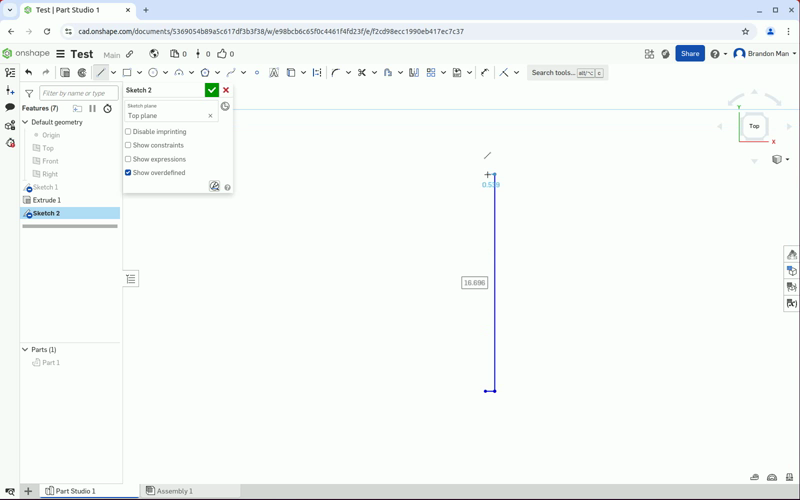
scroll(6)
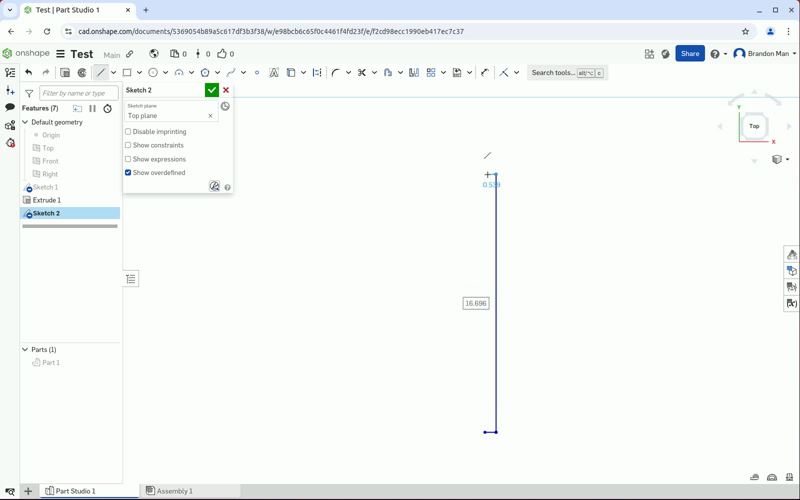
scroll(6)
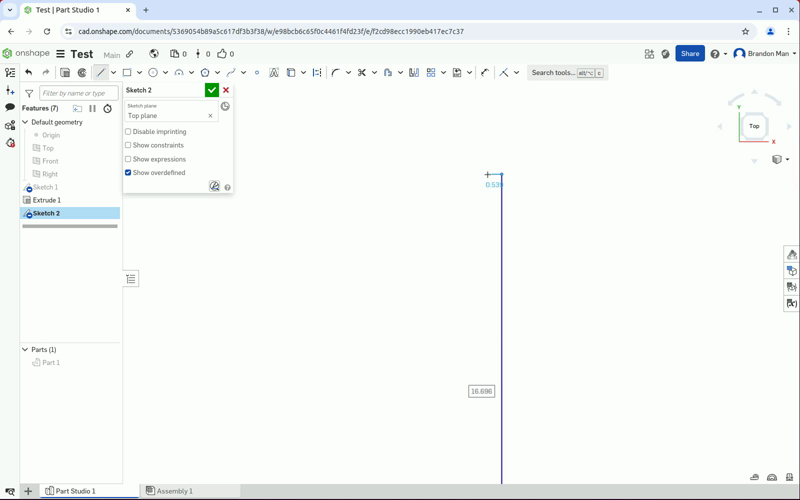
scroll(6)
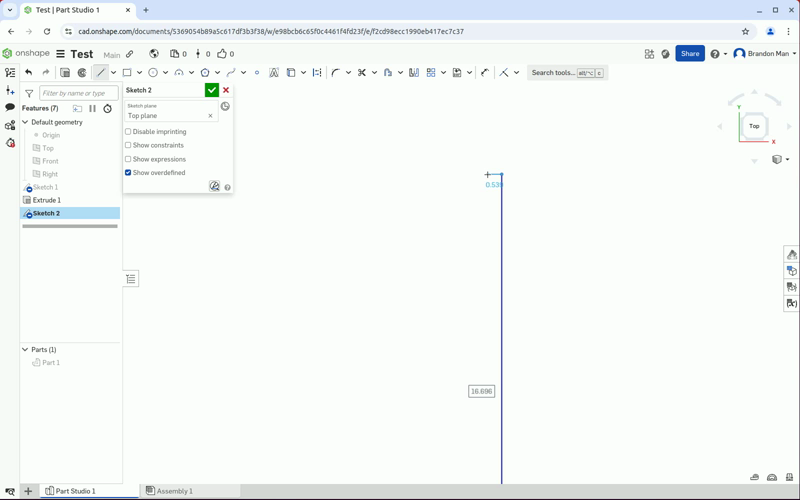
scroll(6)
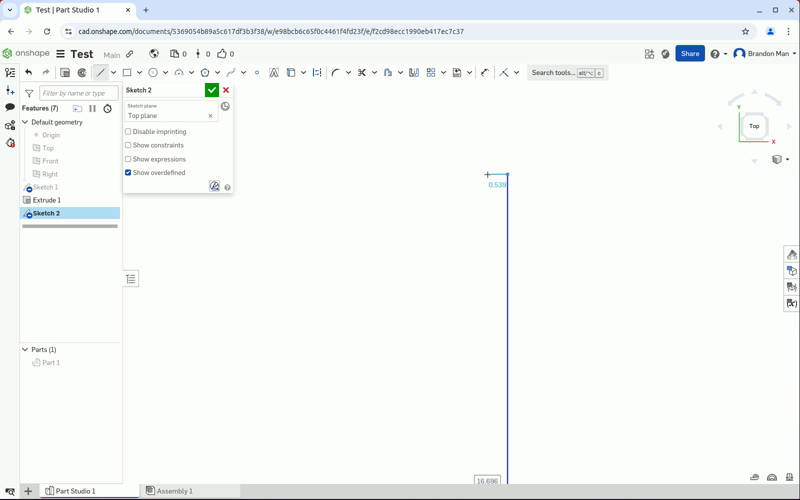
scroll(6)
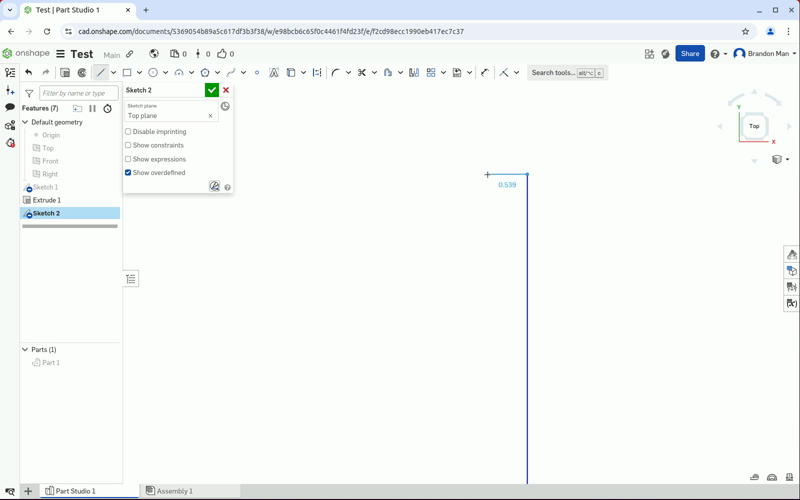
click(487, 174)
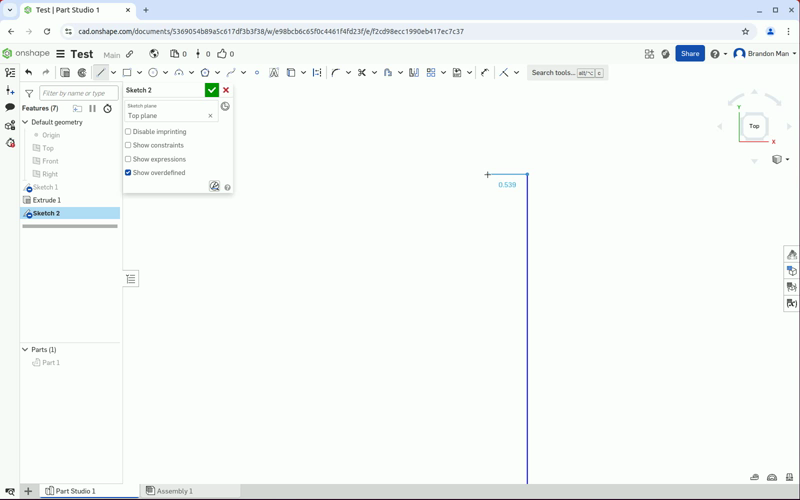
scroll(-6)
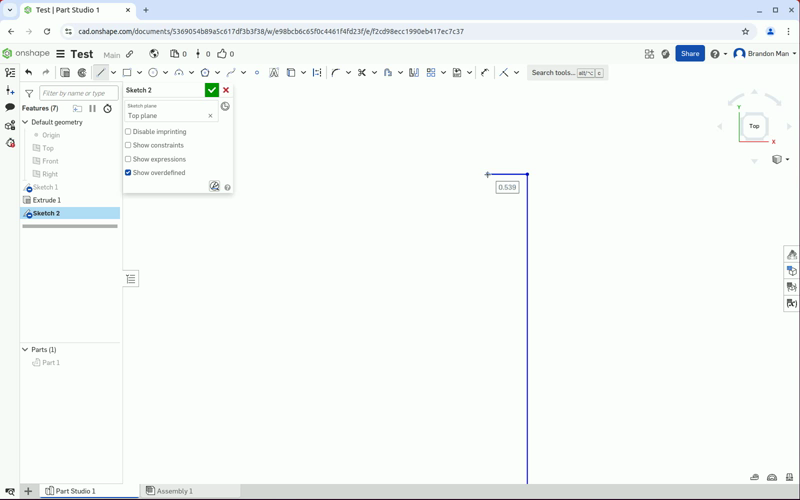
scroll(-6)
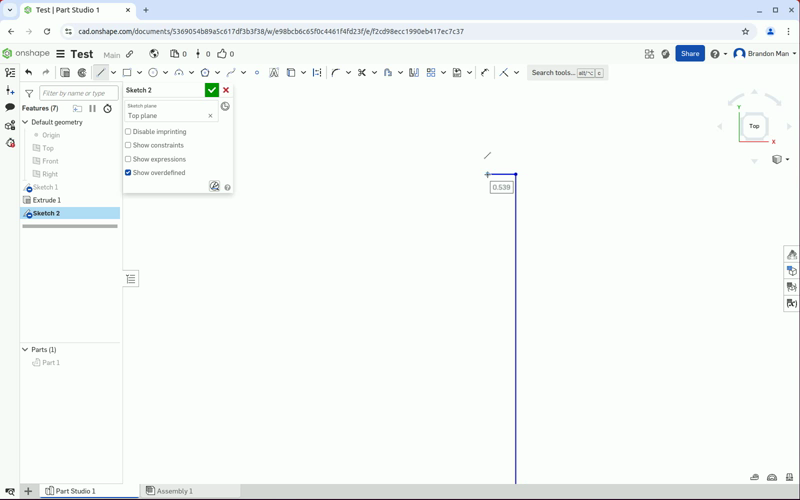
scroll(-6)
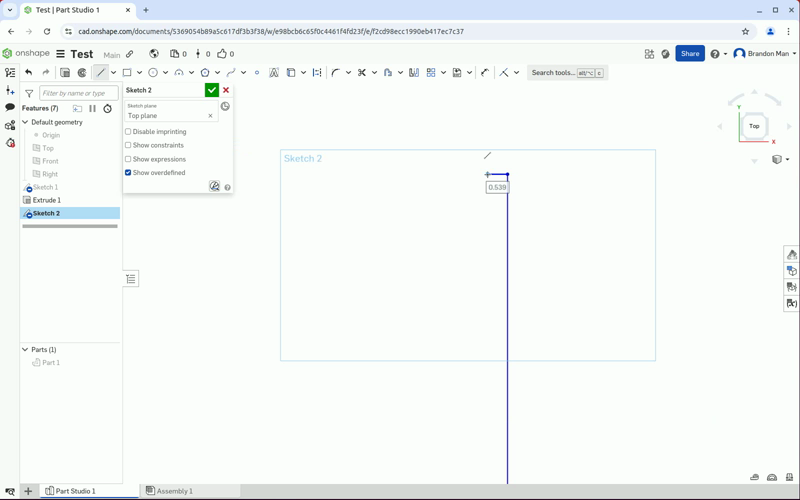
scroll(-6)
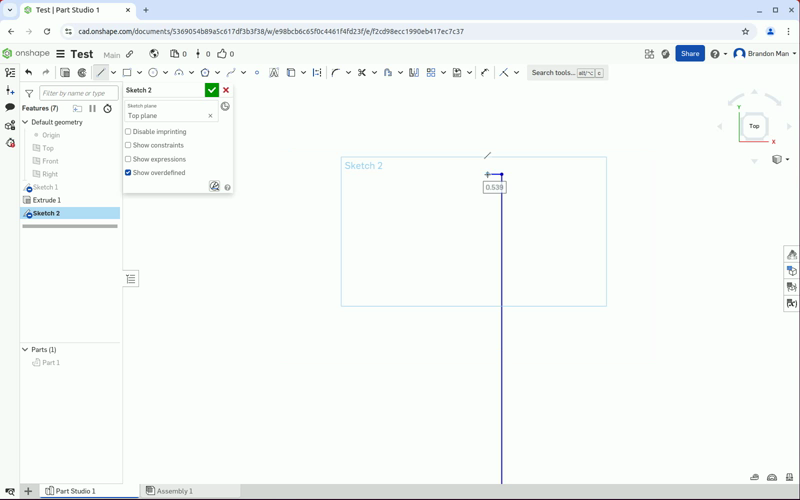
scroll(-6)
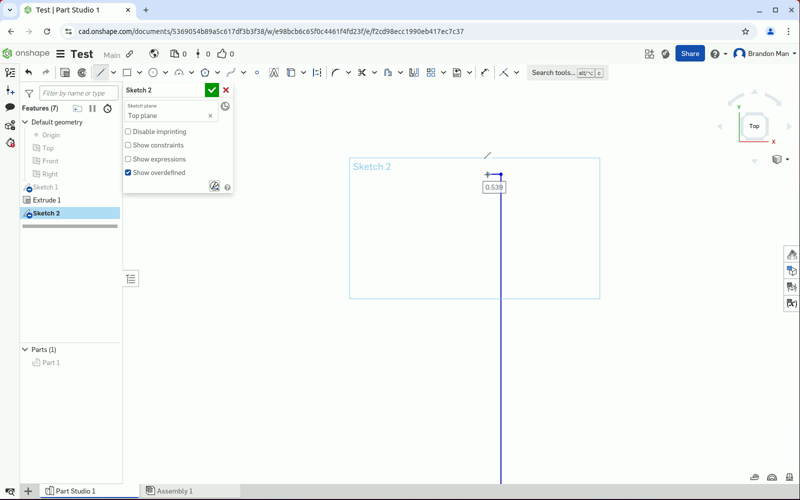
scroll(-6)
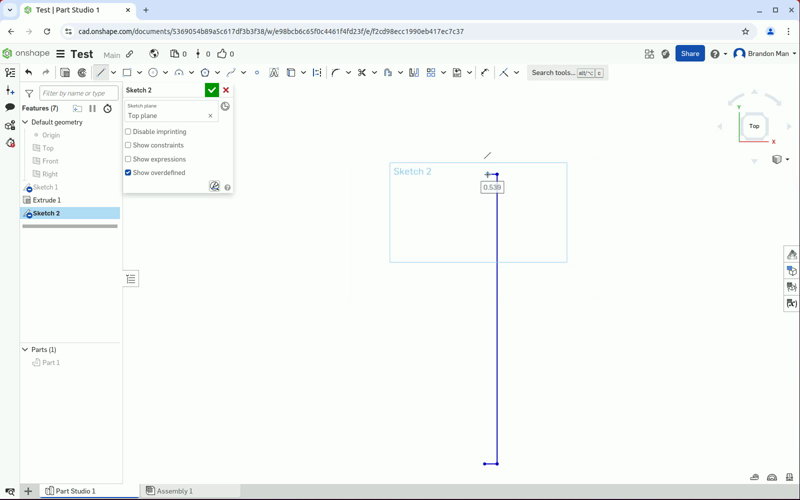
scroll(-6)
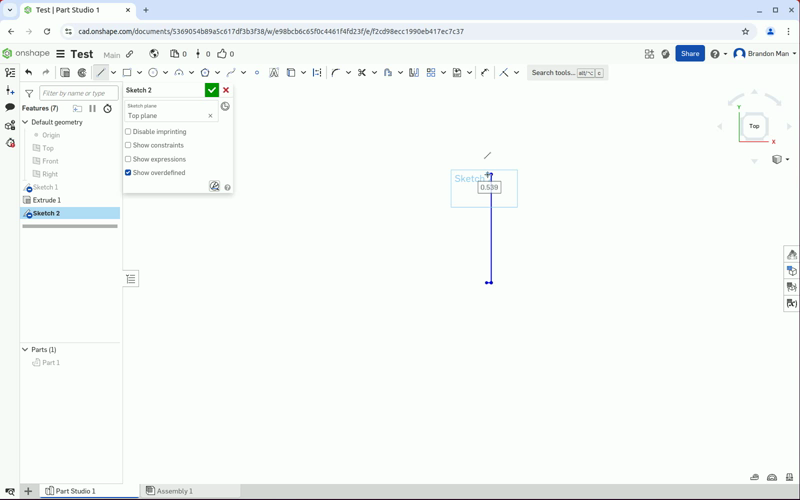
key_up(shift)
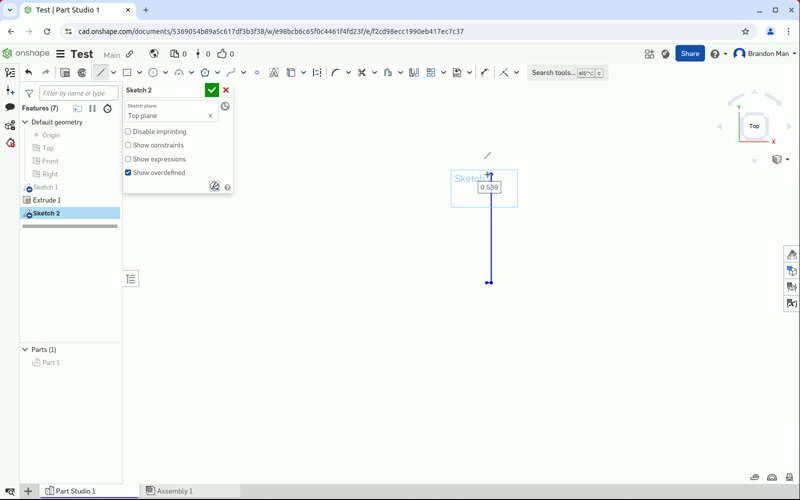
key_down(shift)
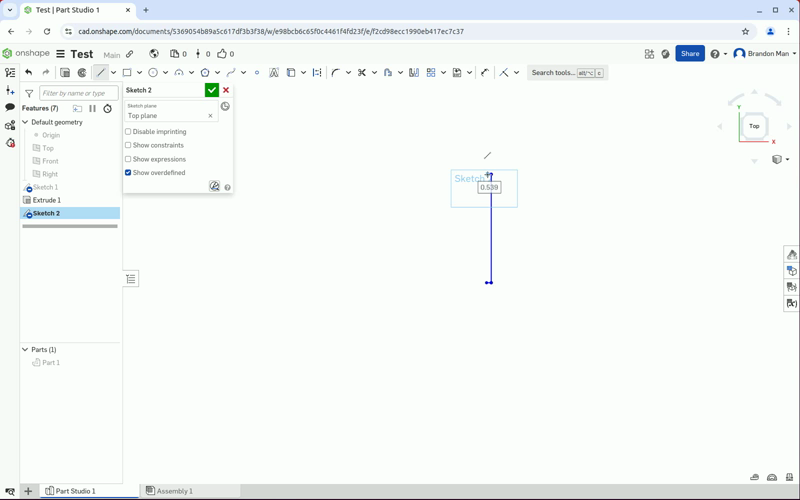
mouse_move(487, 282)
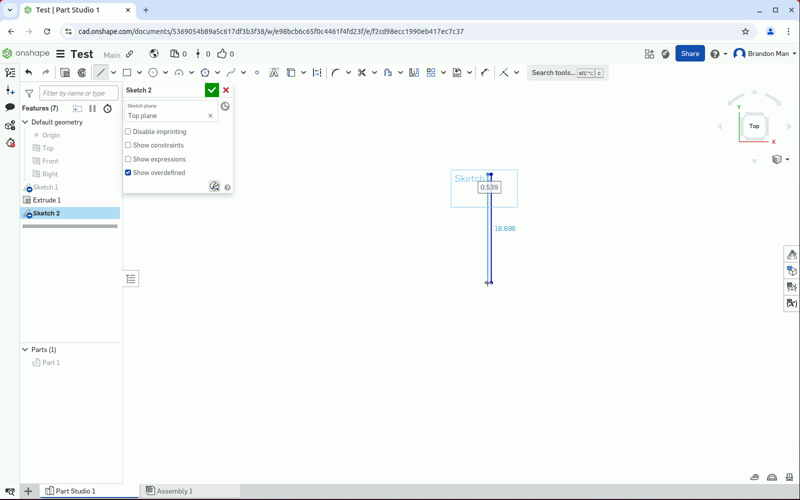
scroll(6)
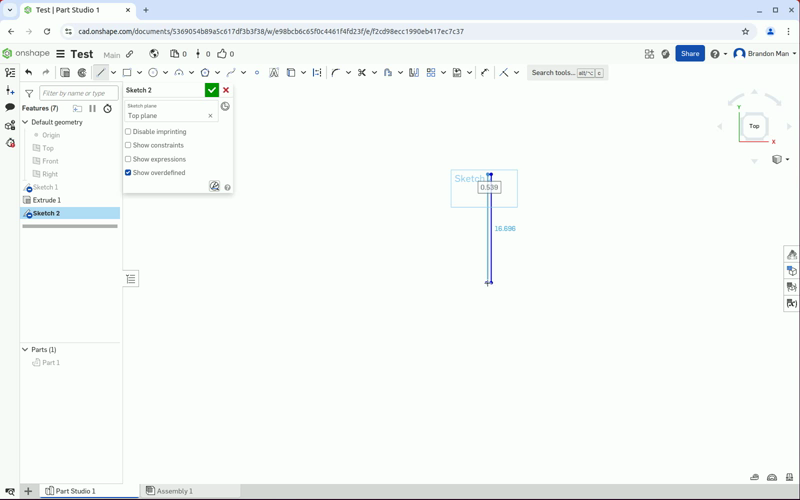
scroll(6)
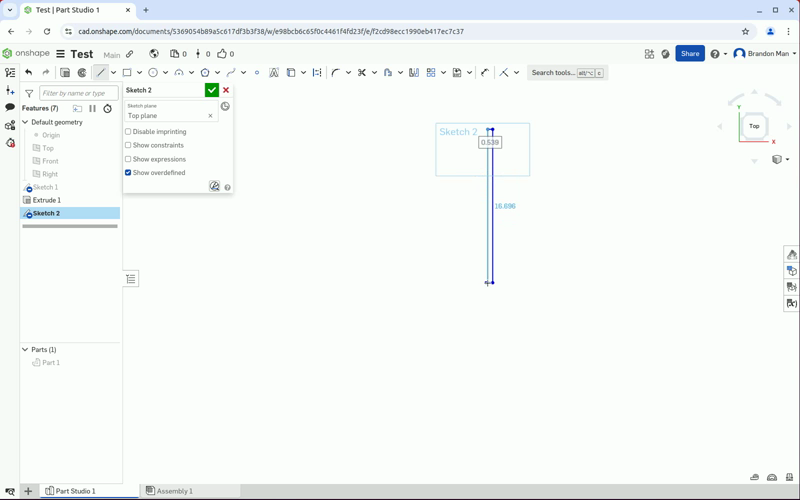
scroll(6)
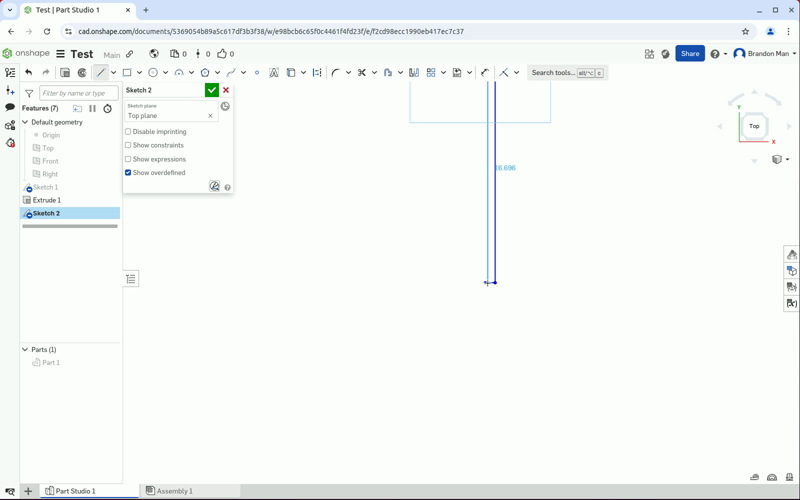
scroll(6)
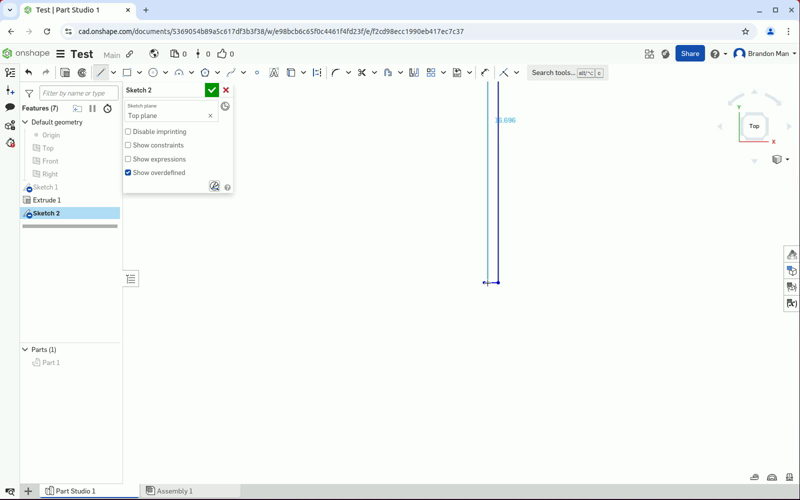
scroll(6)
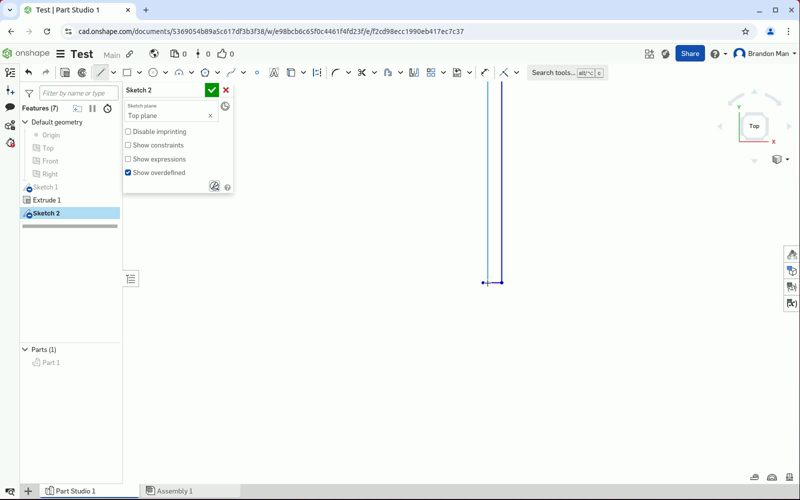
scroll(6)
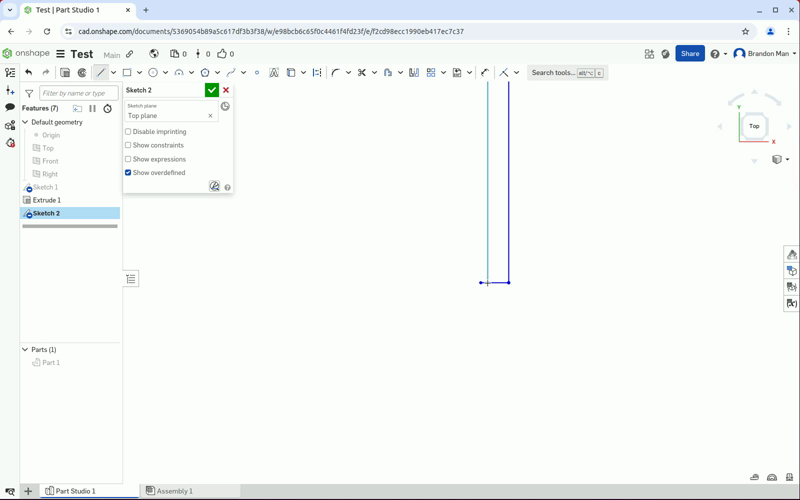
scroll(6)
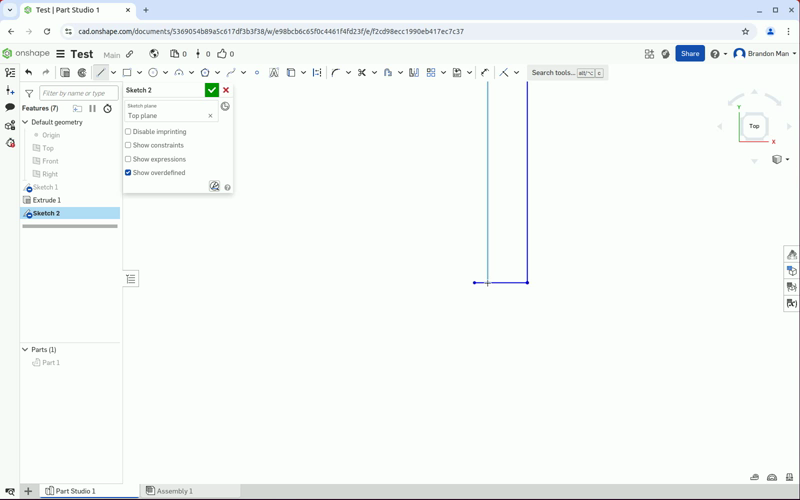
key_up(shift)
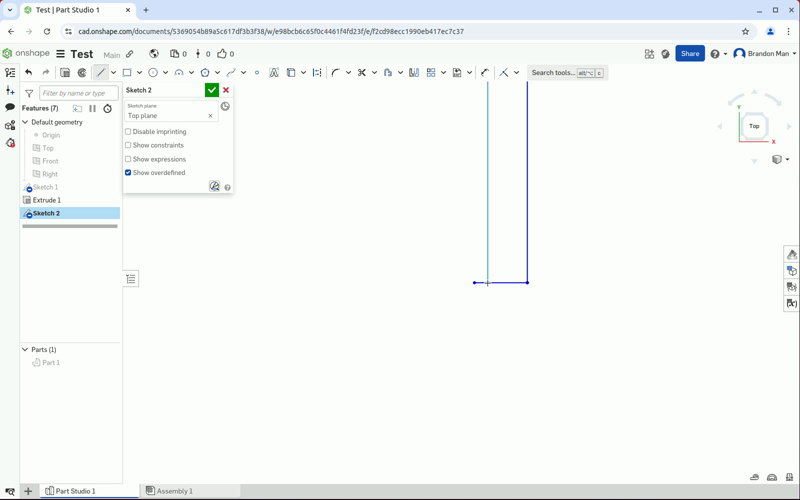
click(487, 282)
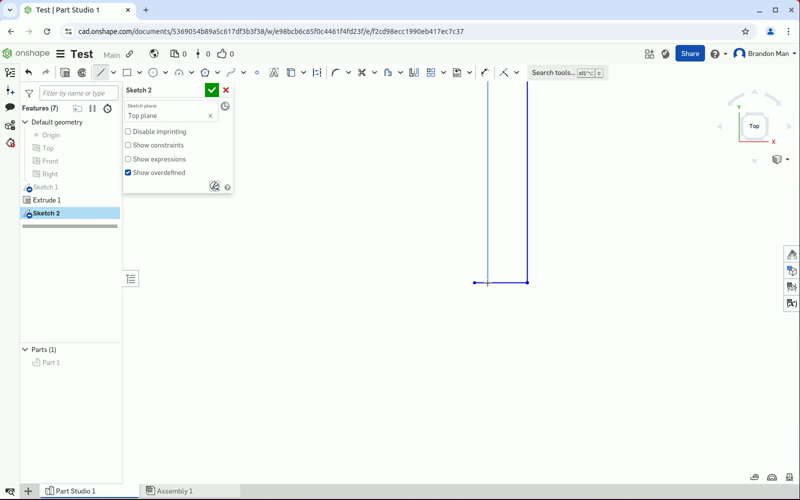
scroll(-6)
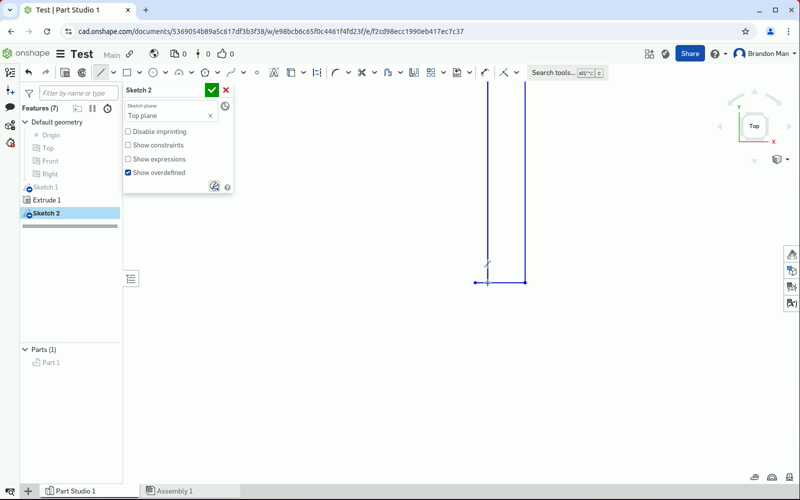
scroll(-6)
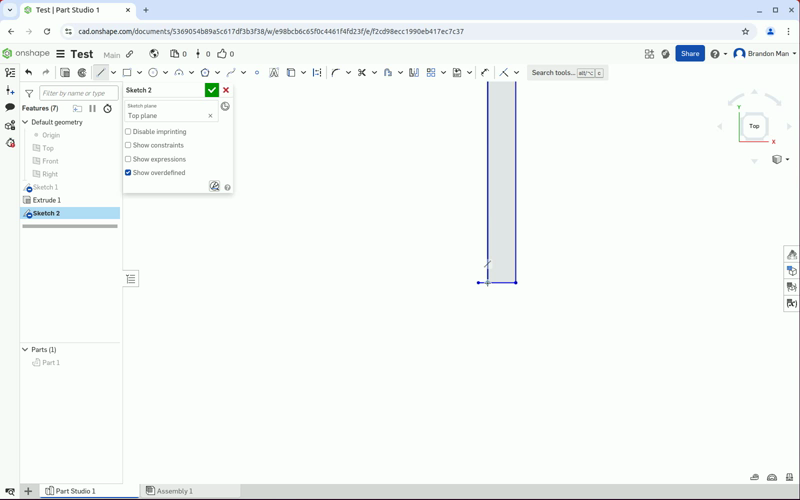
scroll(-6)
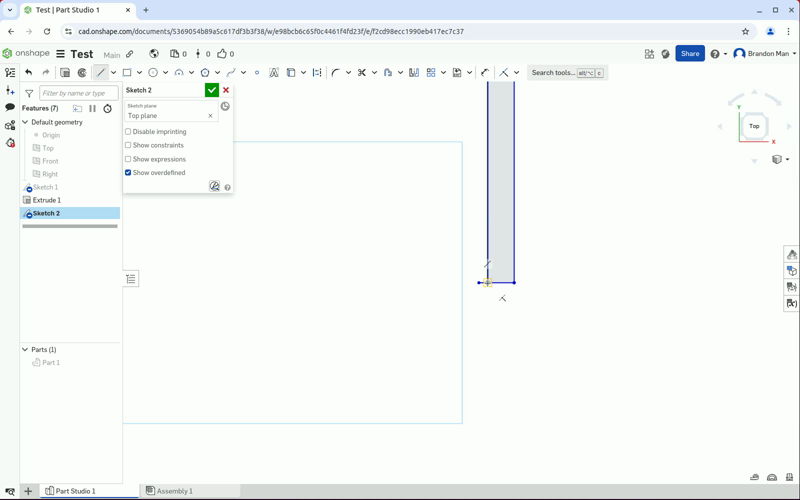
scroll(-6)
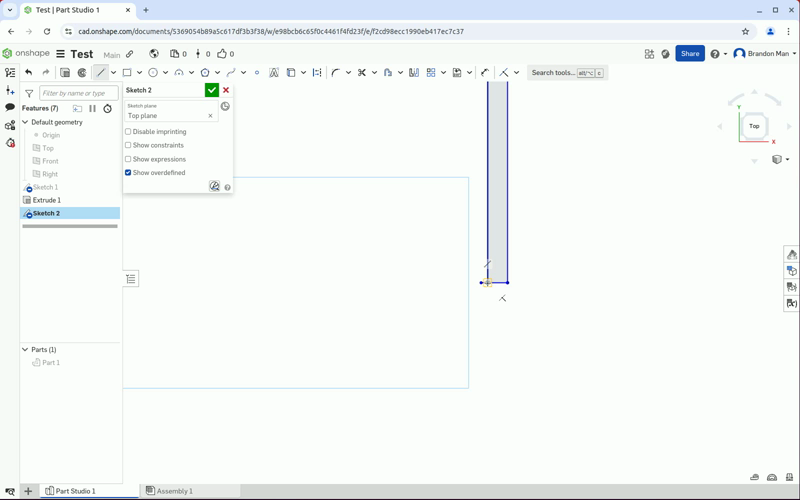
scroll(-6)
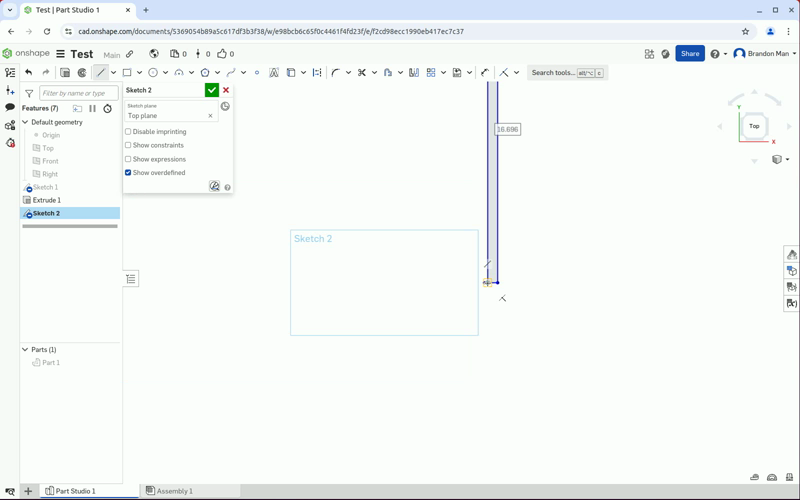
scroll(-6)
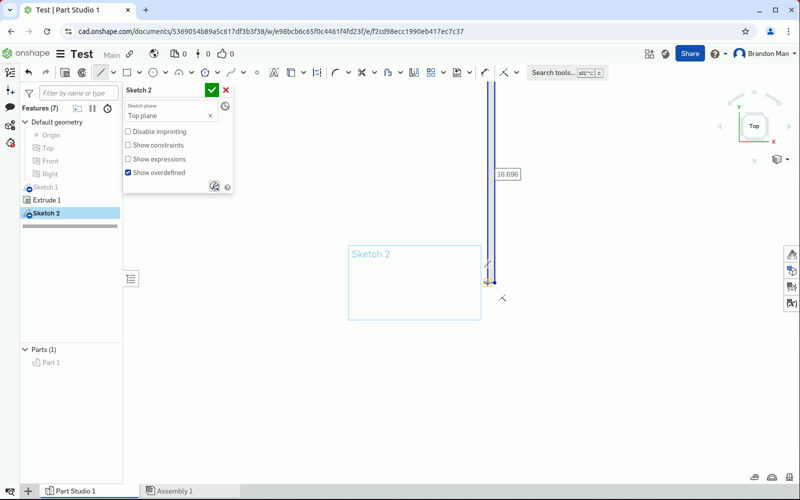
scroll(-6)
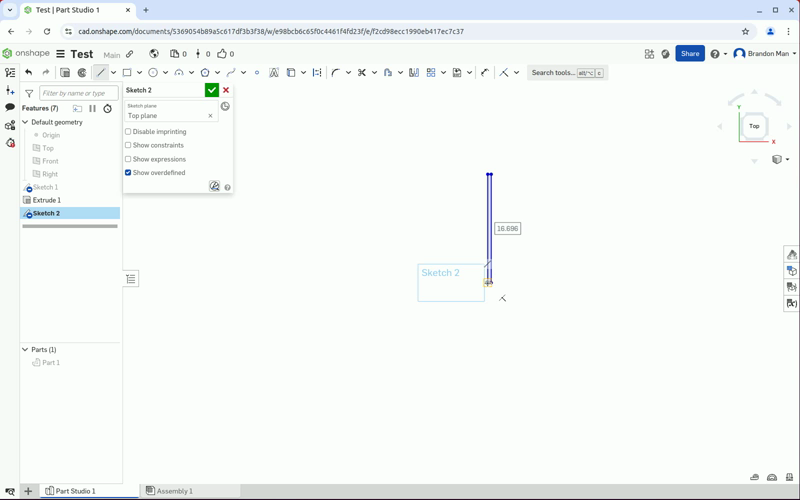
key(esc)
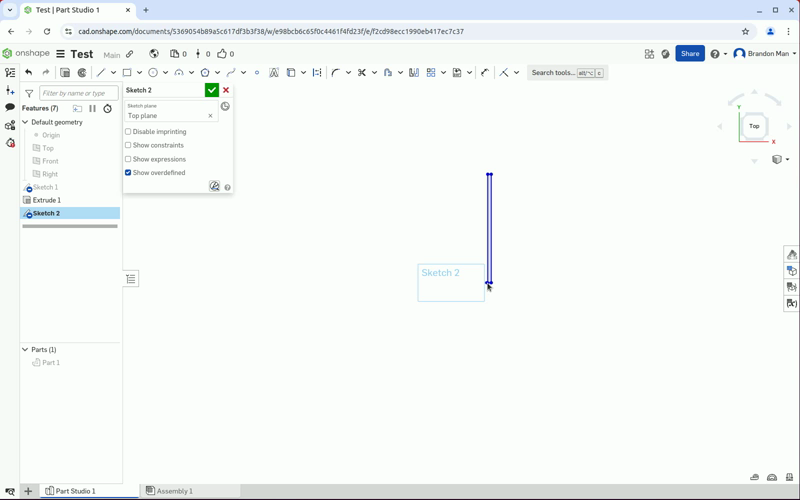
mouse_move(488, 187)
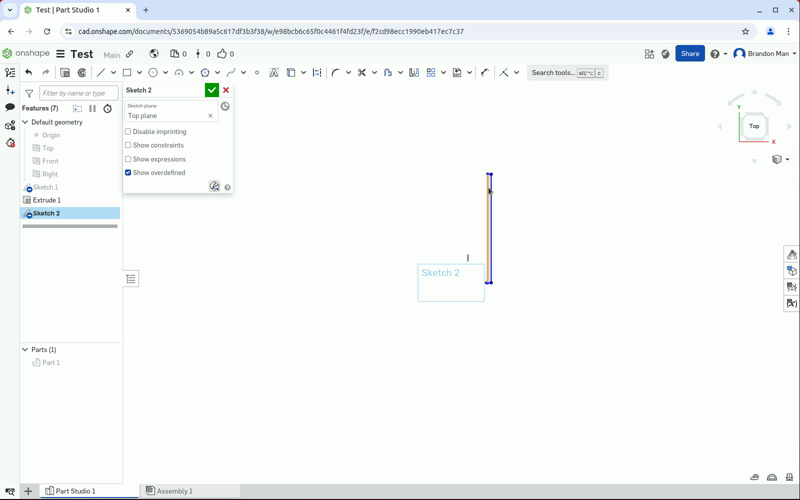
scroll(6)
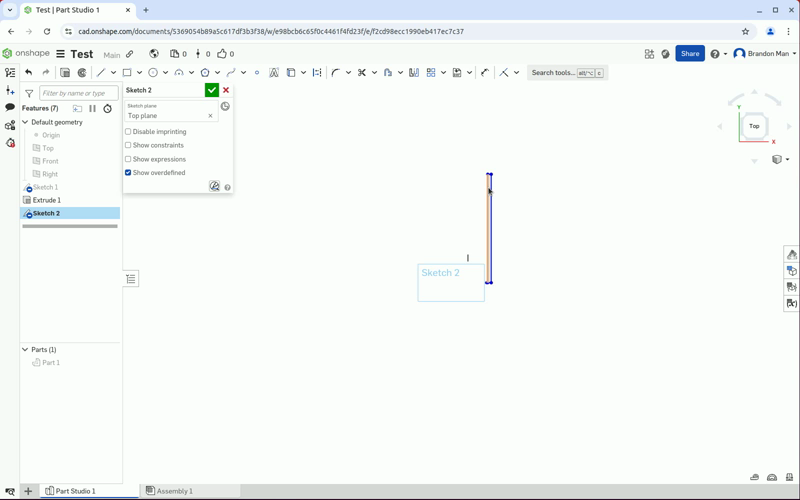
scroll(6)
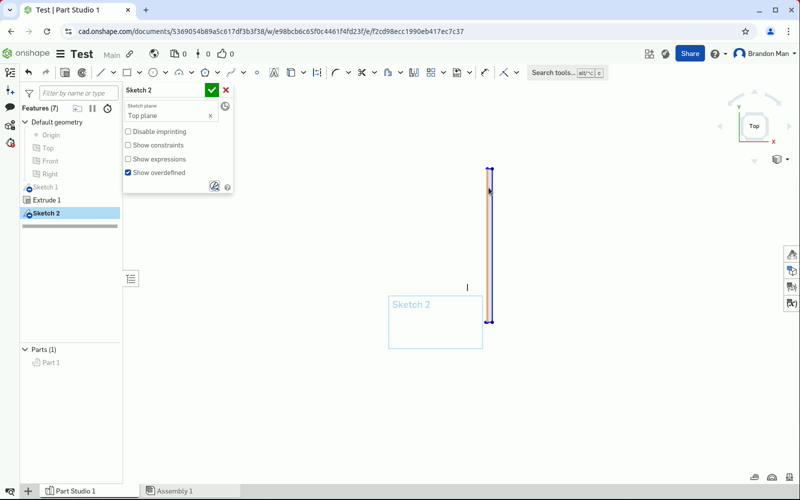
scroll(6)
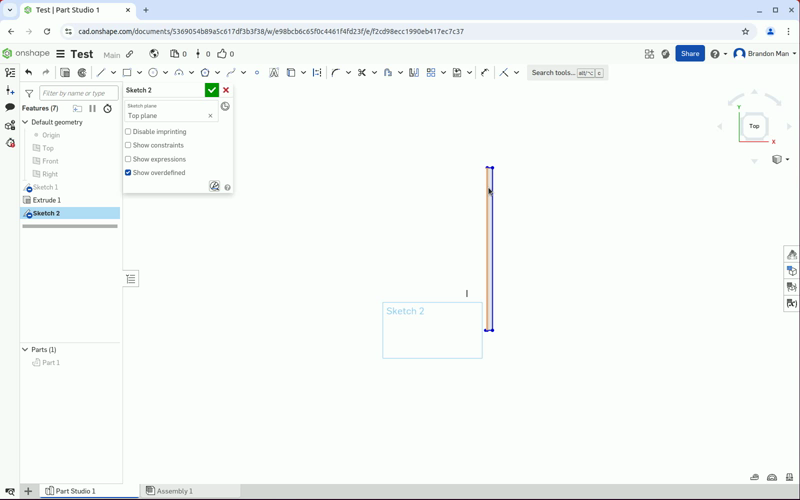
scroll(6)
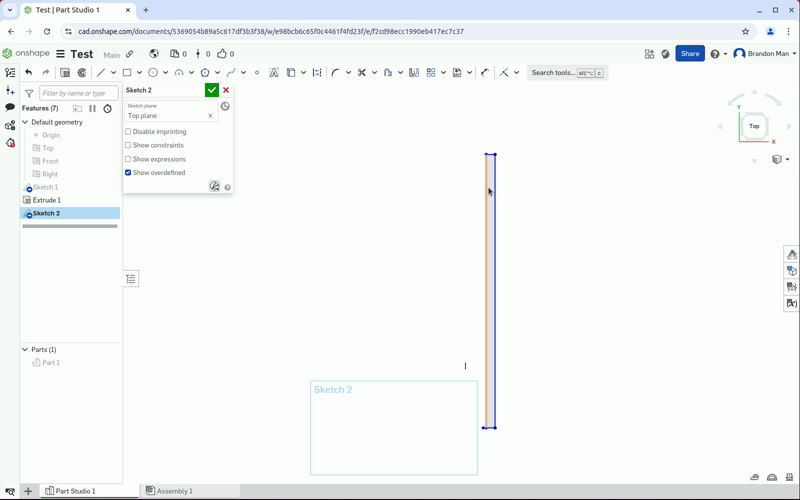
scroll(6)
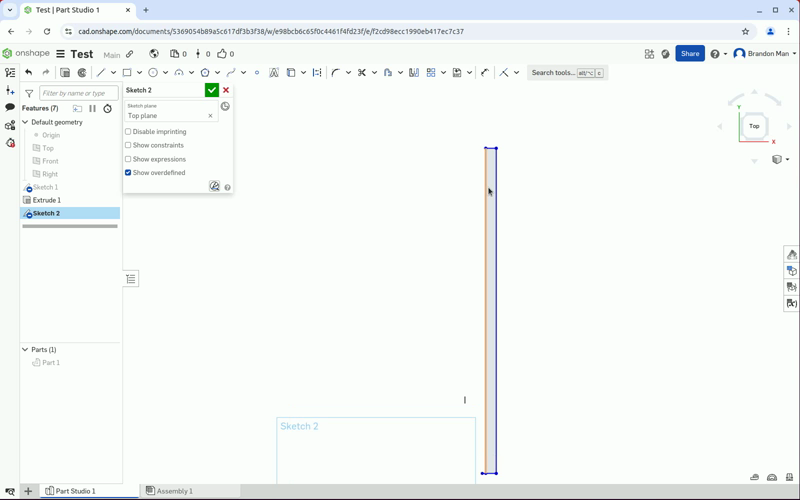
scroll(6)
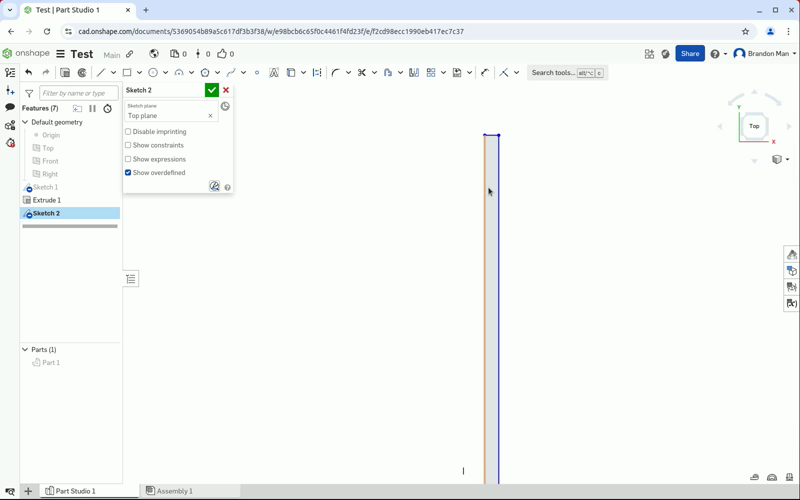
scroll(6)
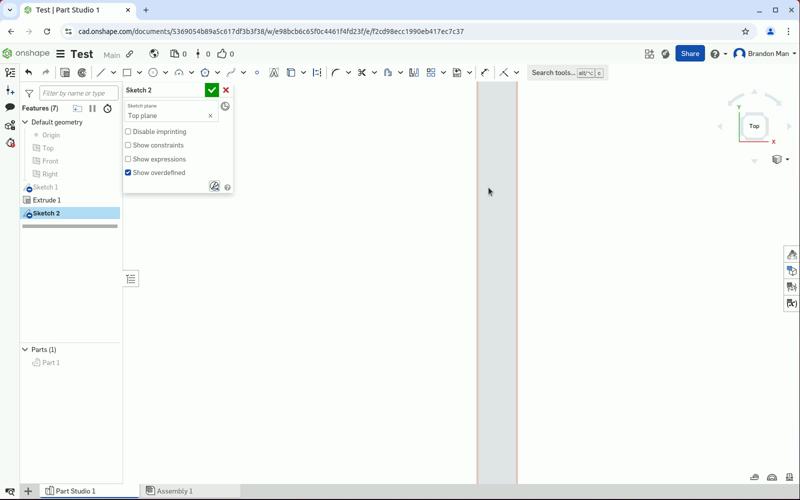
click(488, 187)
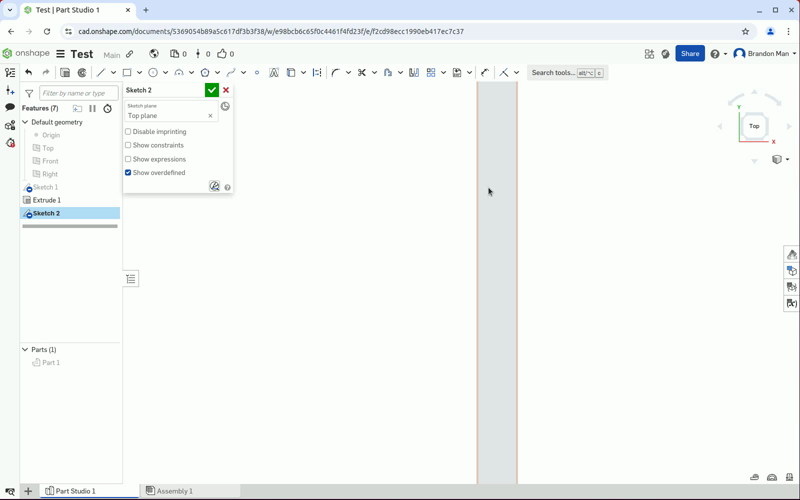
scroll(-6)
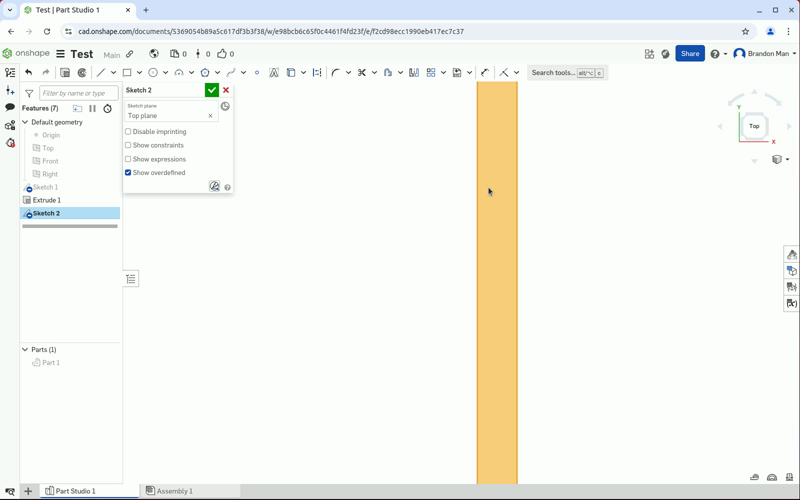
scroll(-6)
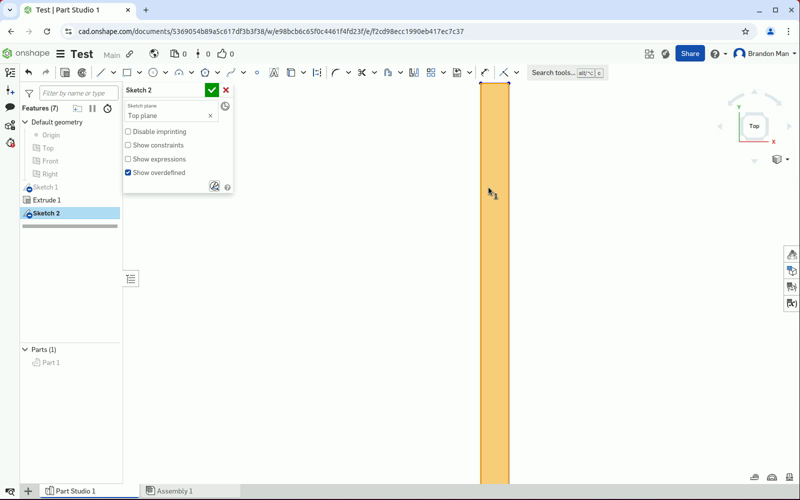
scroll(-6)
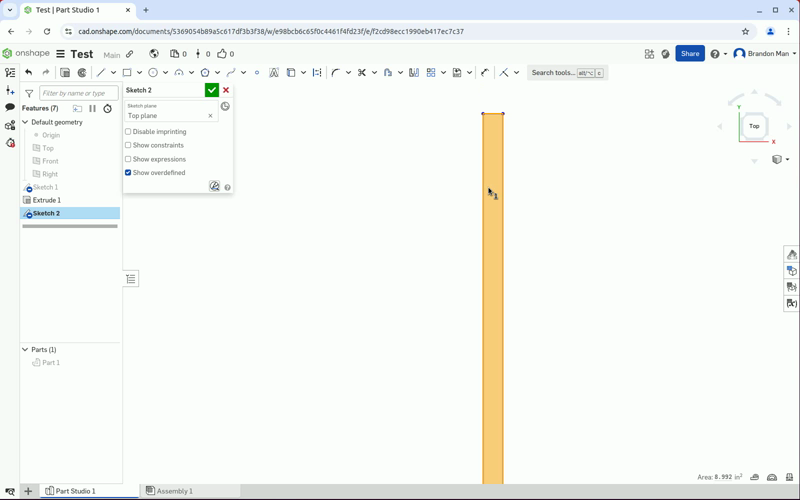
scroll(-6)
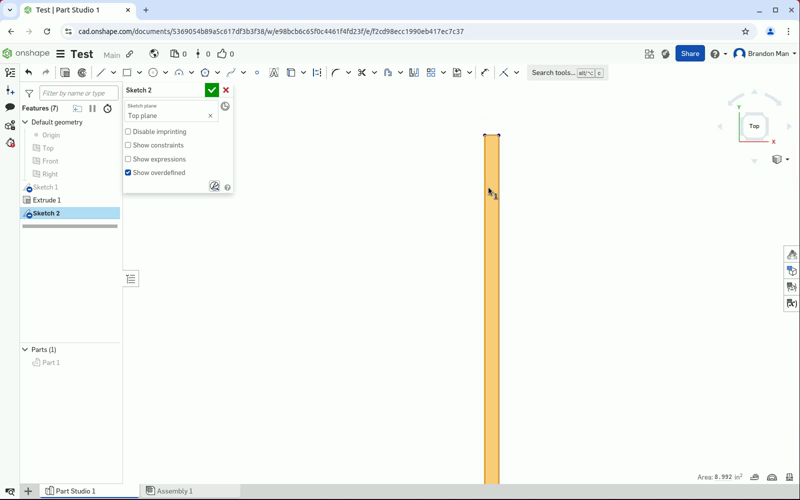
scroll(-6)
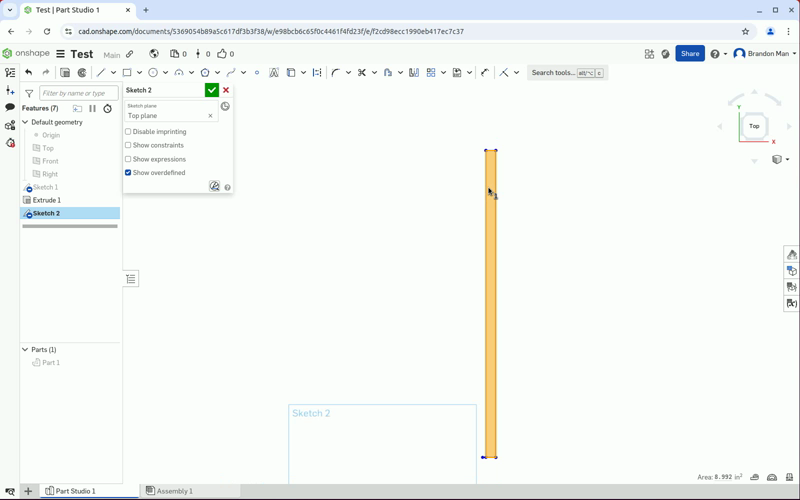
scroll(-6)
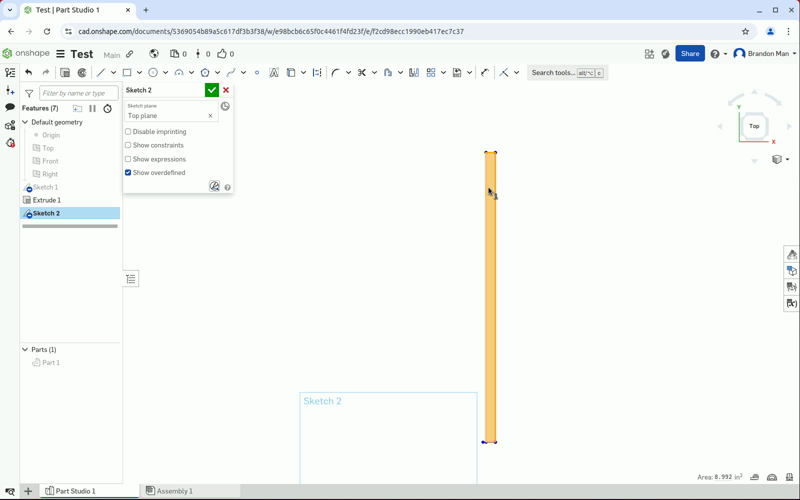
scroll(-6)
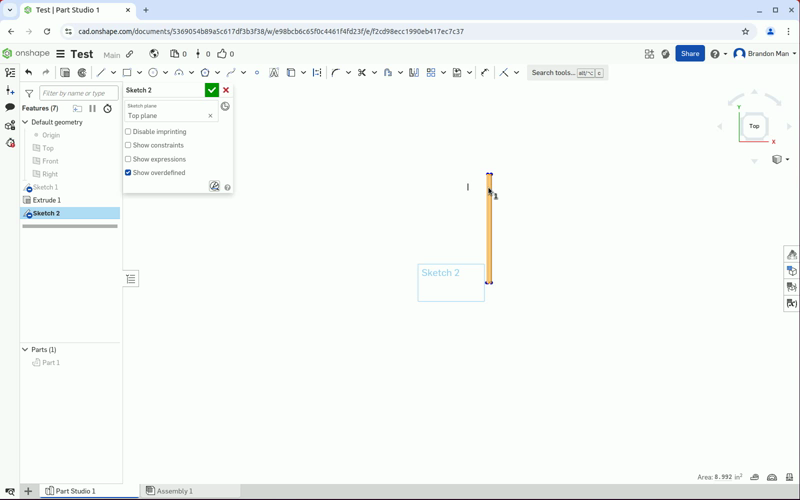
mouse_move(73, 352)
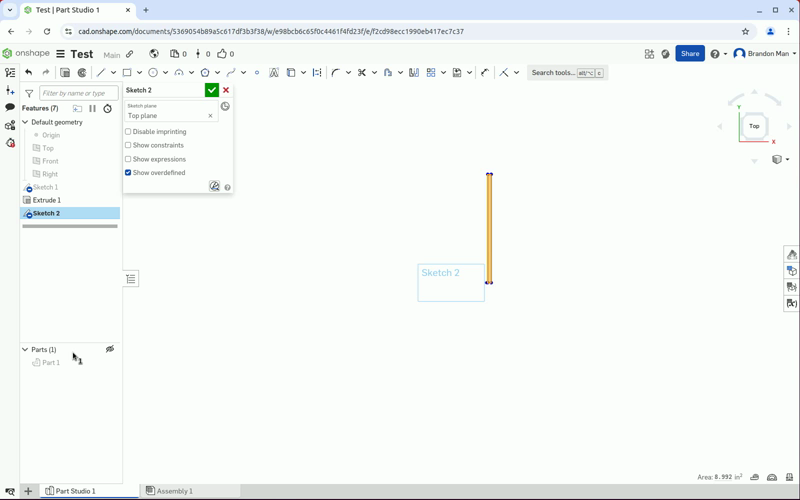
key(shift+y)
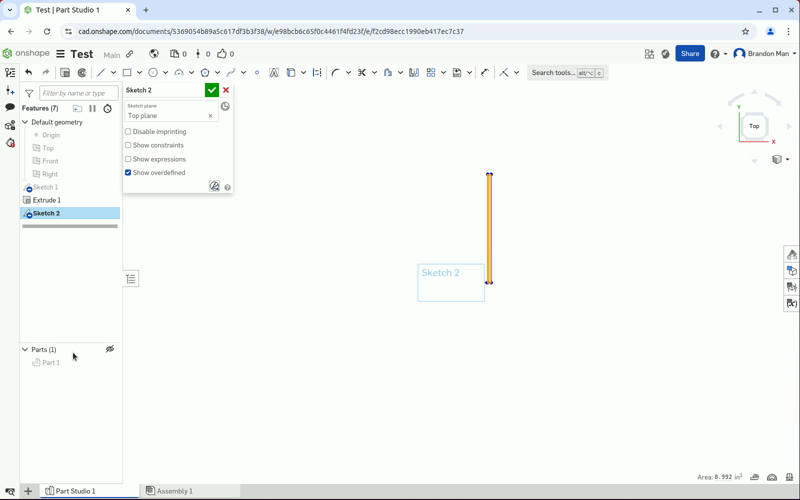
key(shift+e)
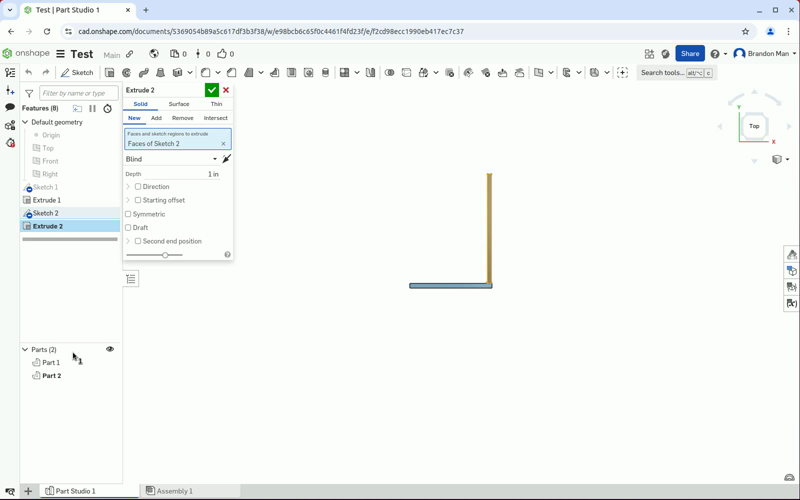
mouse_move(143, 106)
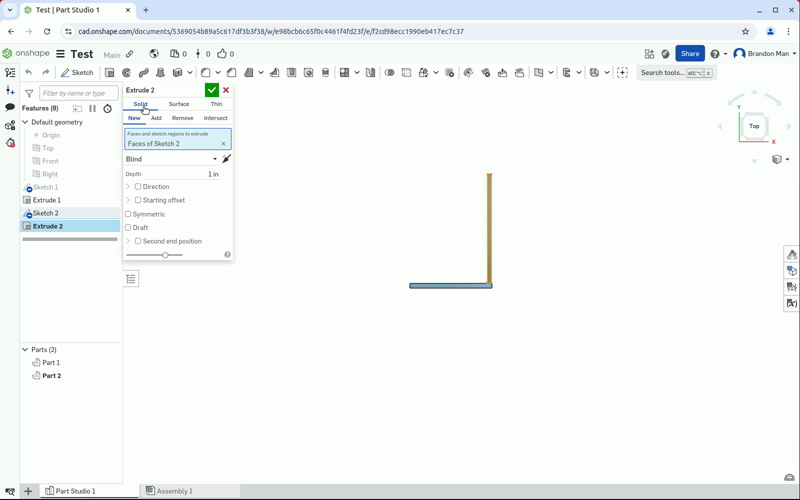
click(143, 106)
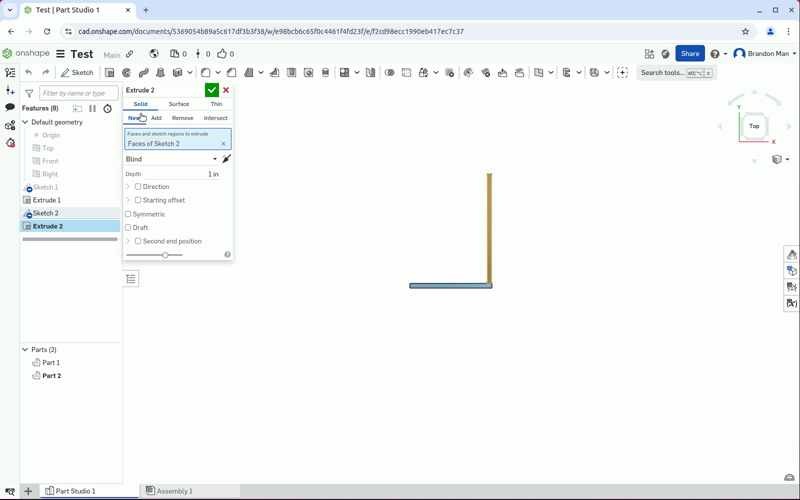
mouse_move(137, 120)
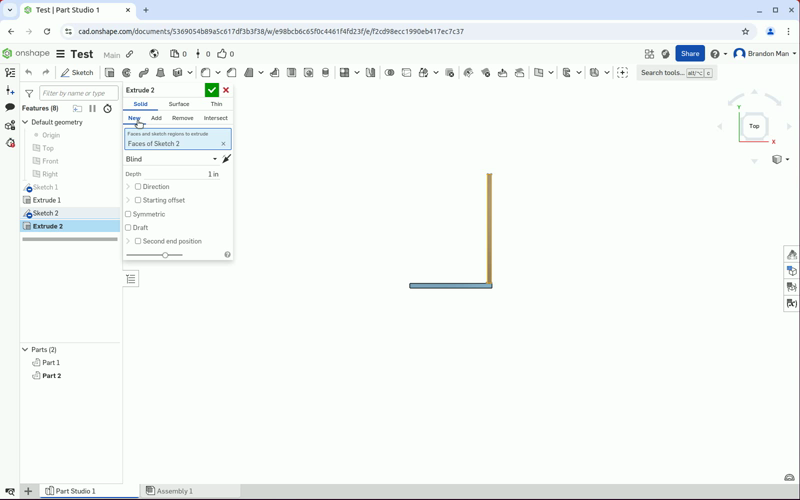
click(137, 120)
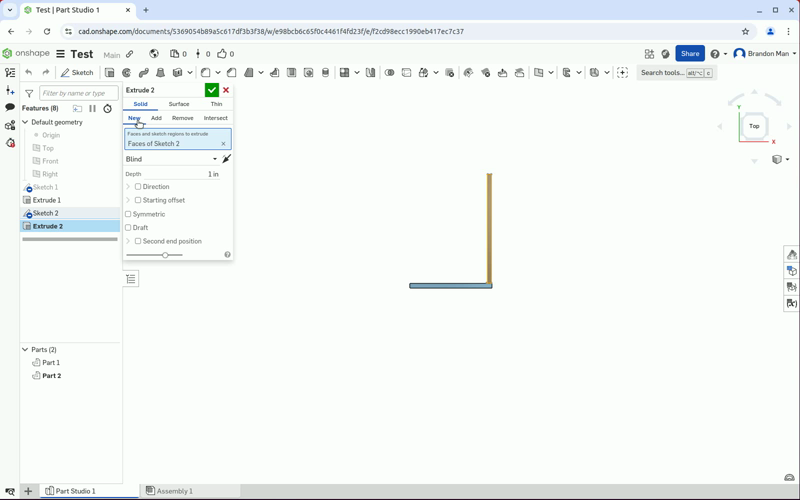
key(tab, 4)
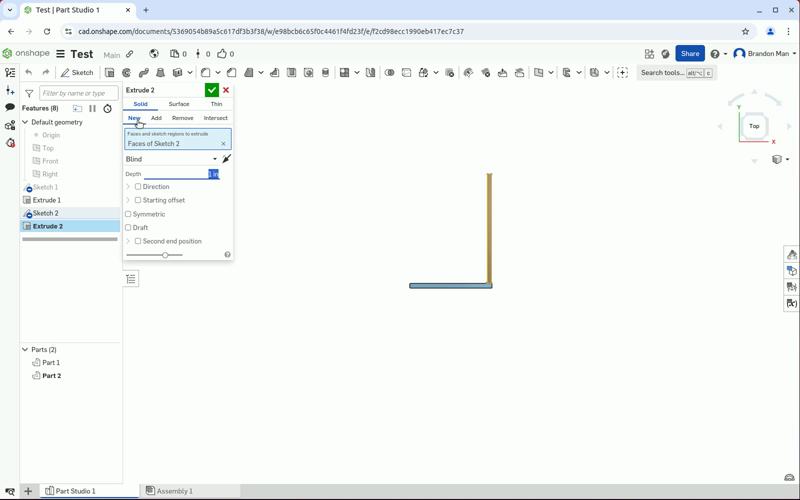
text(8.906)
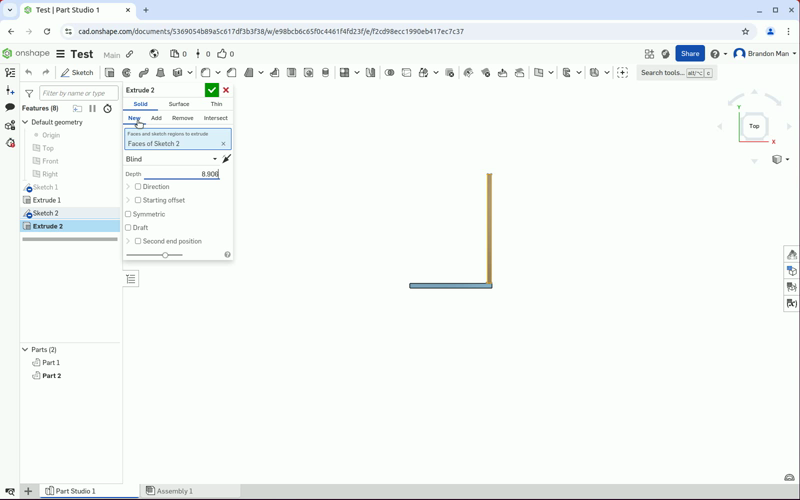
key(enter)
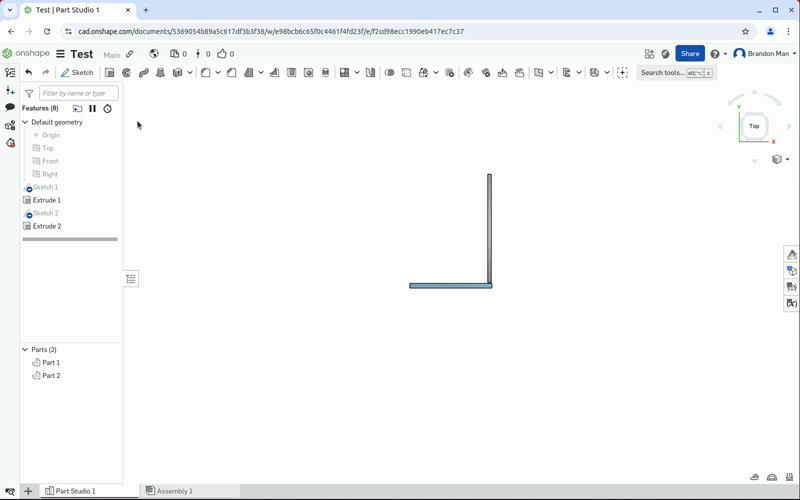
key(shift+h)
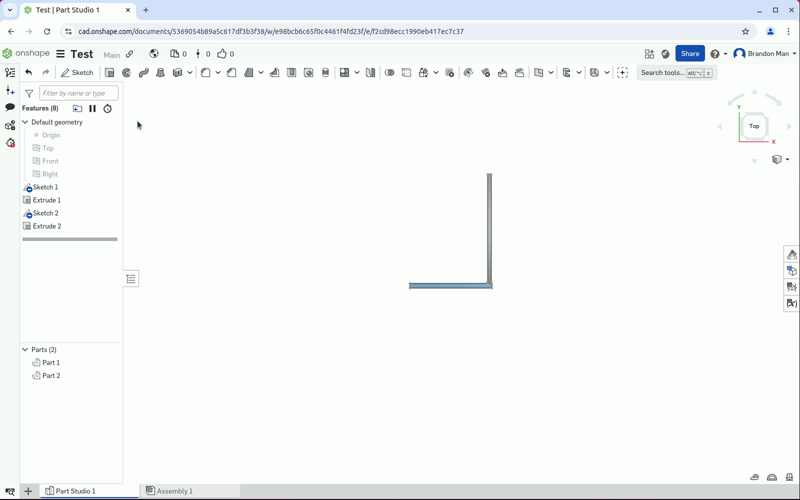
key(shift+h)
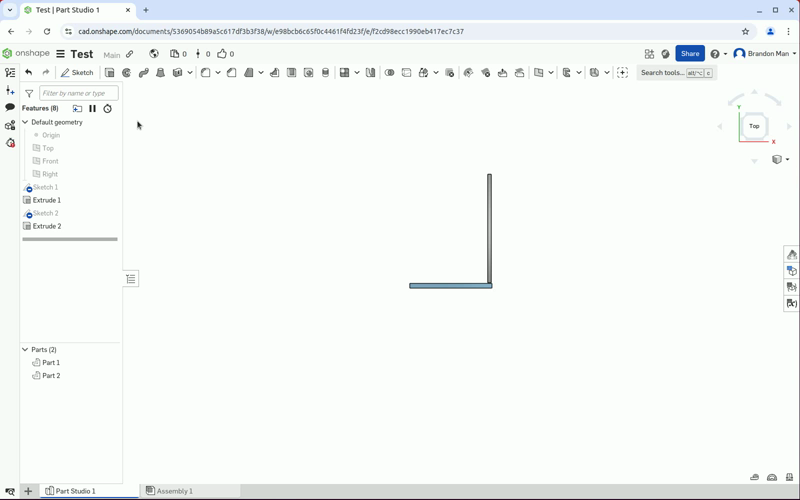
mouse_move(73, 189)
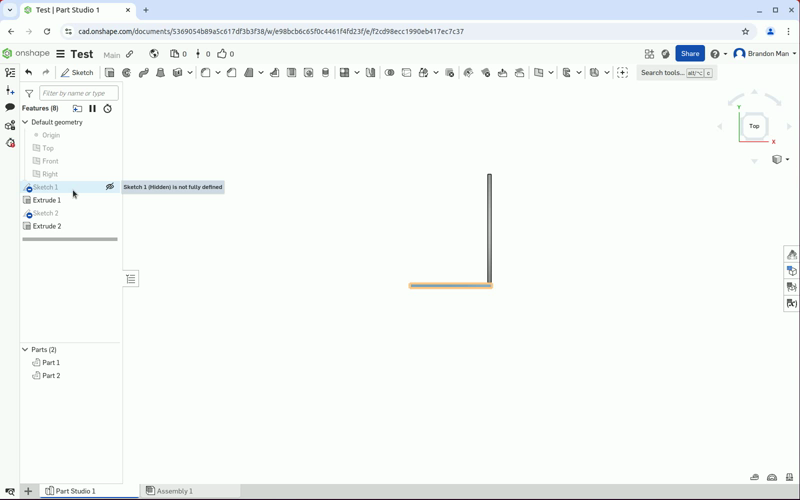
click(73, 189)
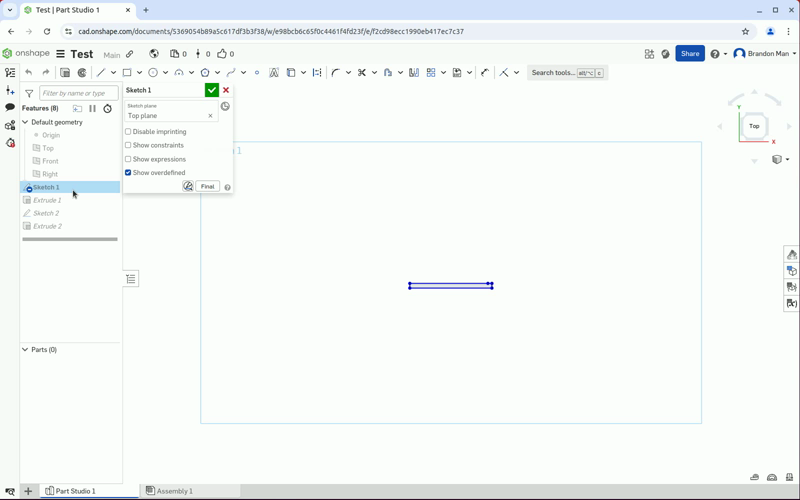
mouse_move(229, 92)
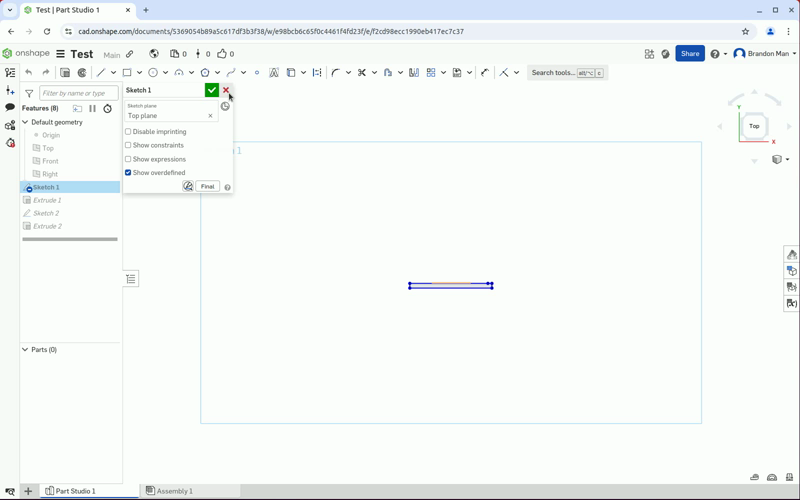
click(229, 92)
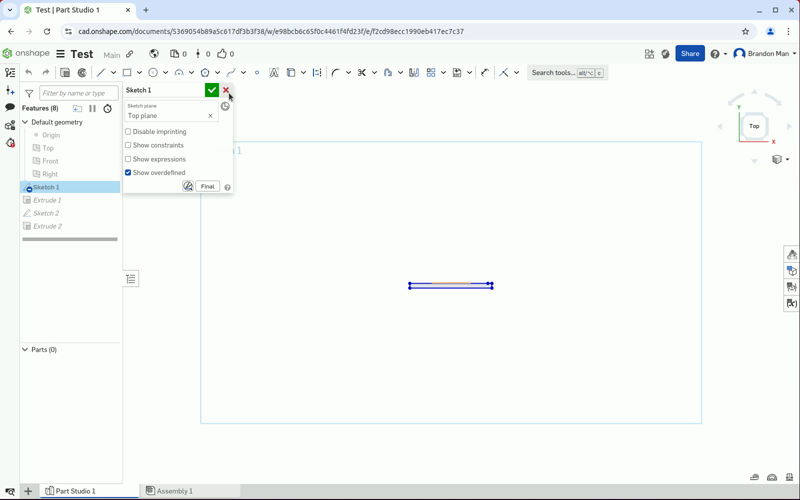
key(shift+s)
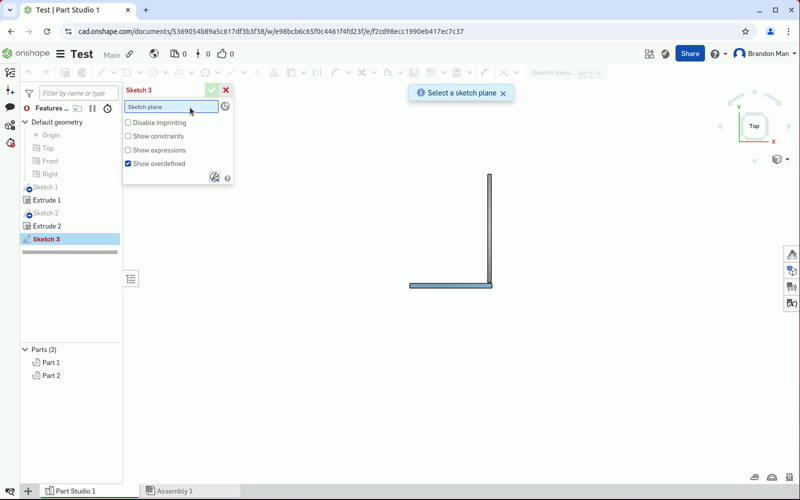
mouse_move(73, 150)
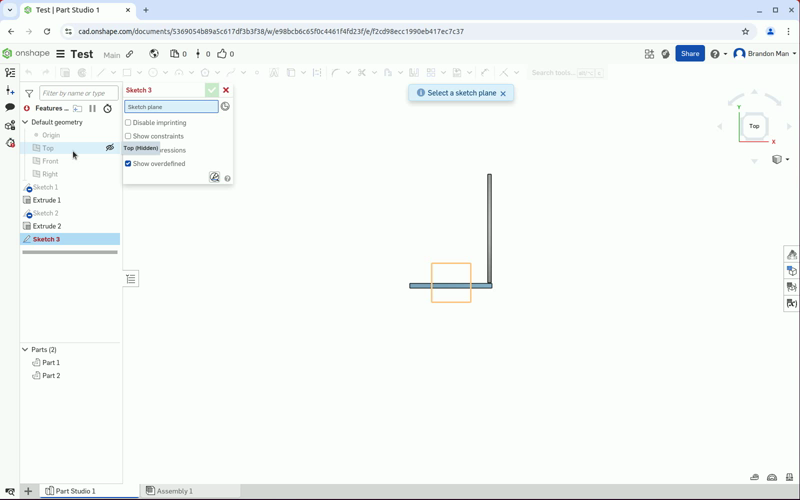
click(73, 150)
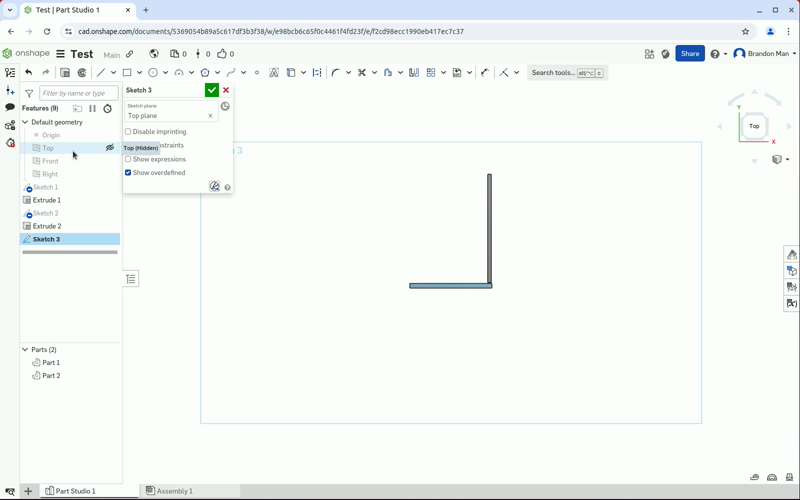
mouse_move(73, 352)
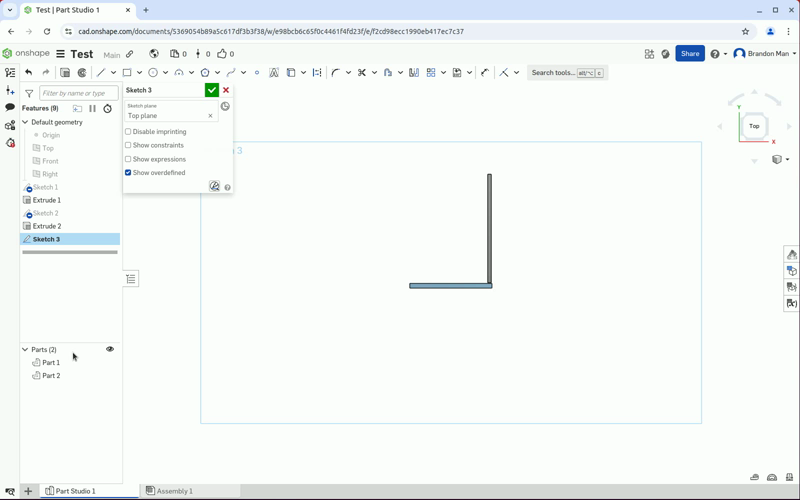
key(y)
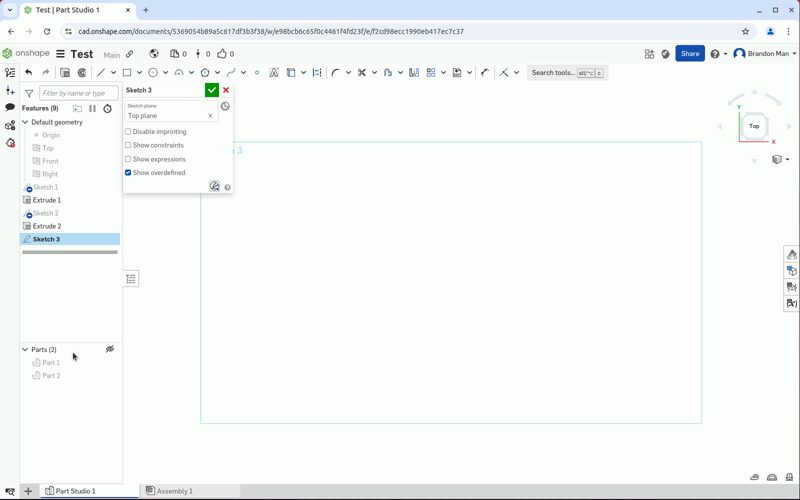
key(l)
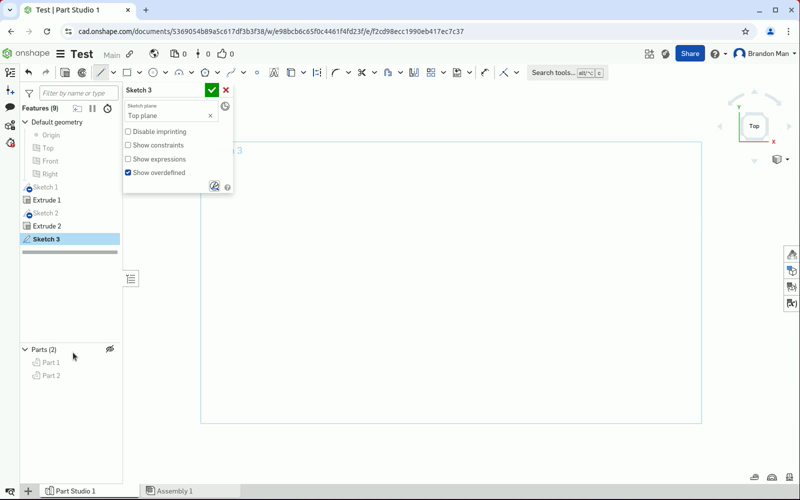
key_down(shift)
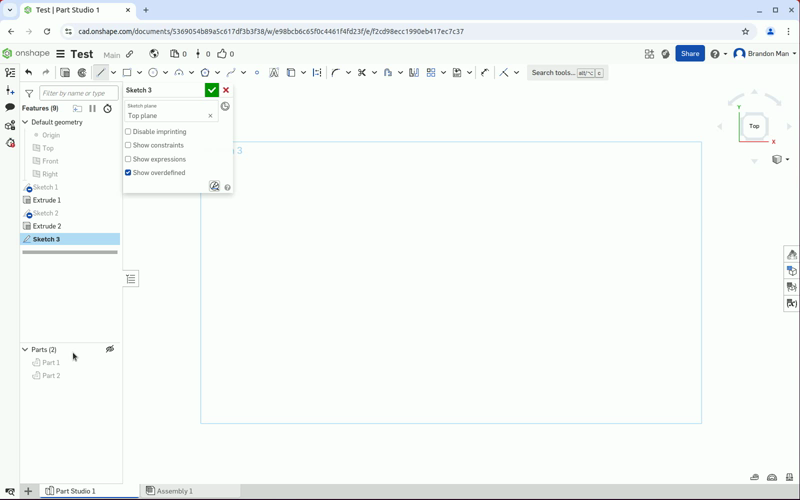
mouse_move(436, 286)
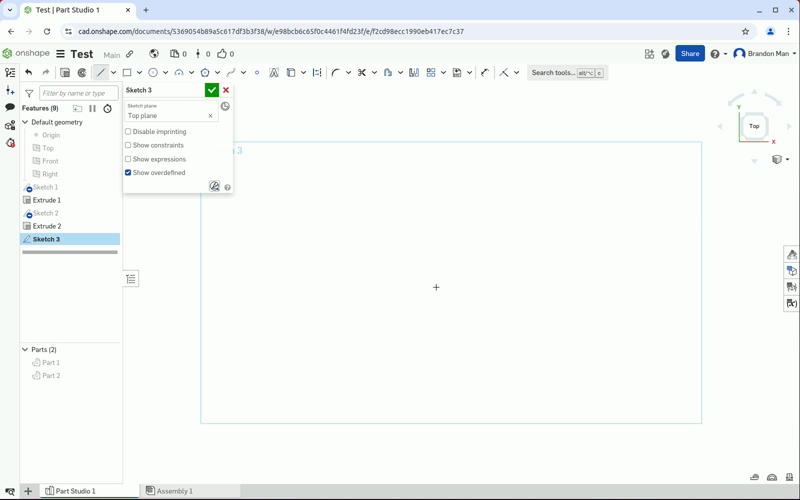
click(436, 286)
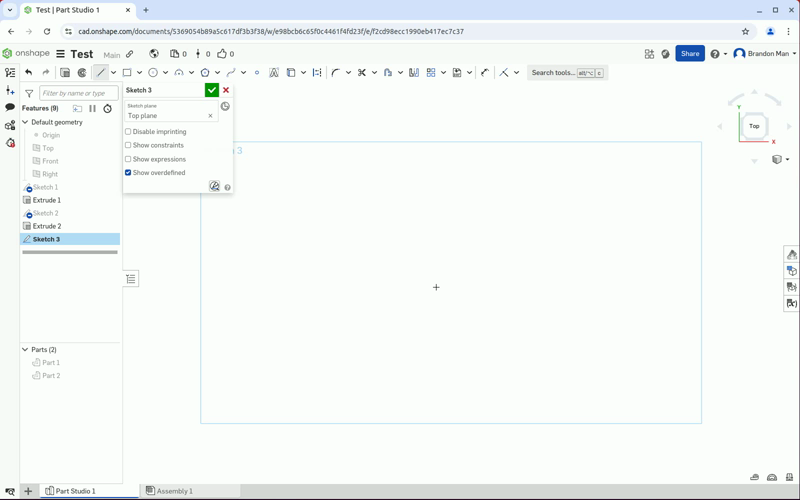
key_up(shift)
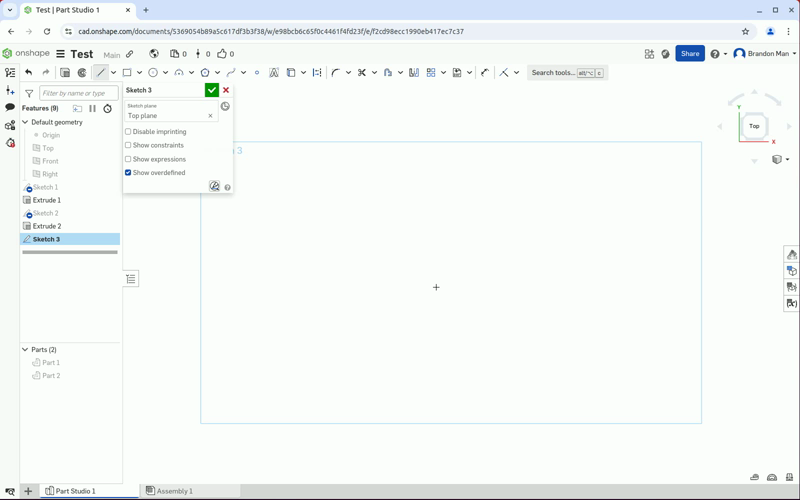
key_down(shift)
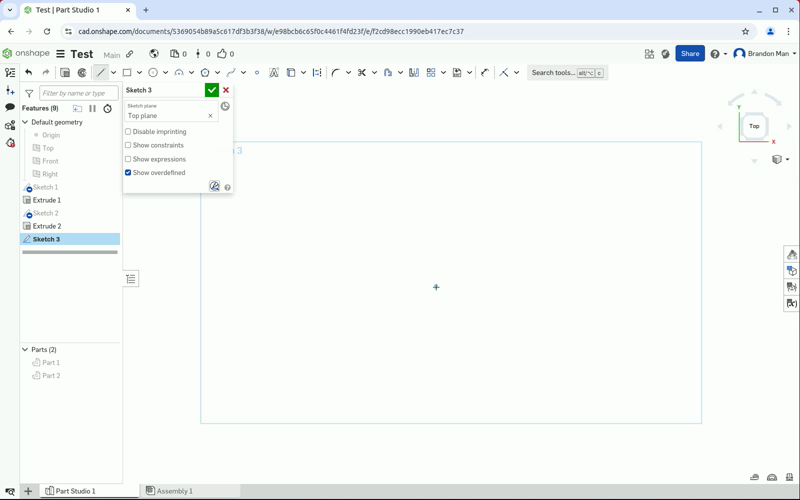
mouse_move(466, 286)
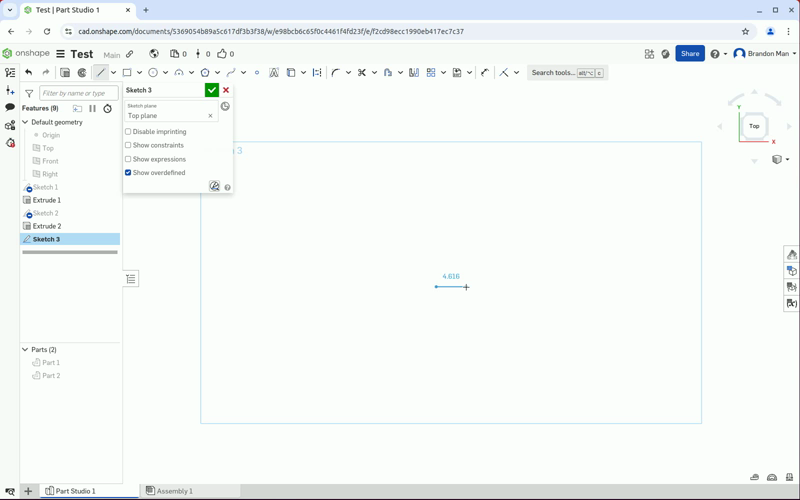
mouse_move(491, 286)
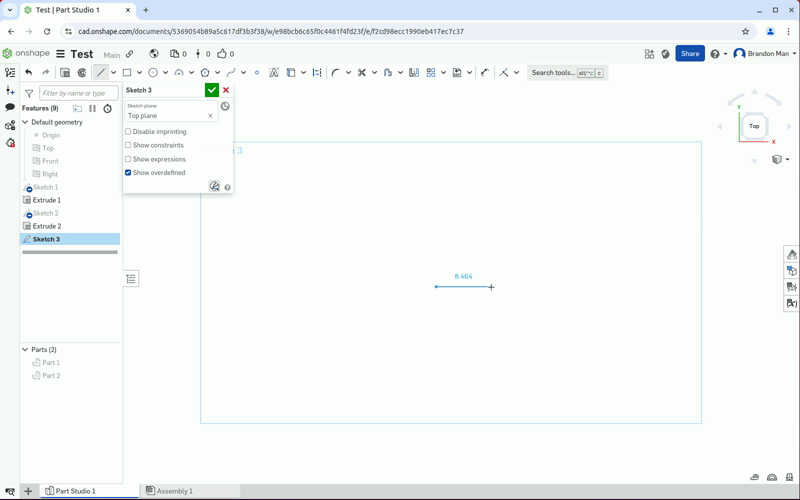
click(491, 286)
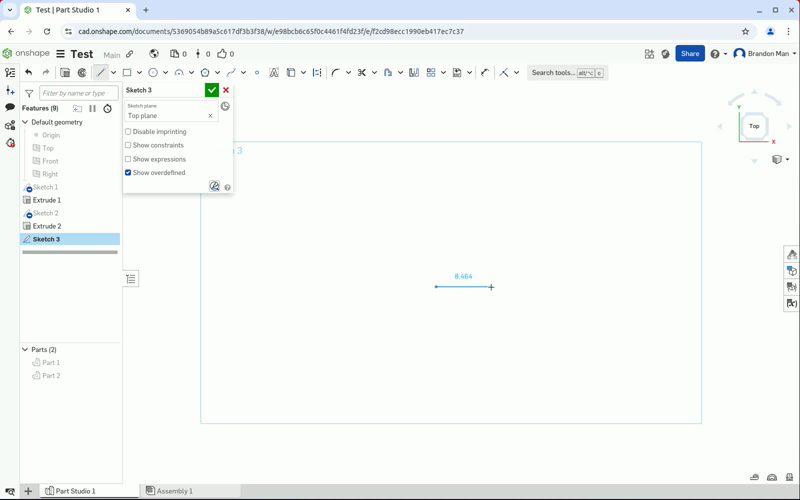
key_up(shift)
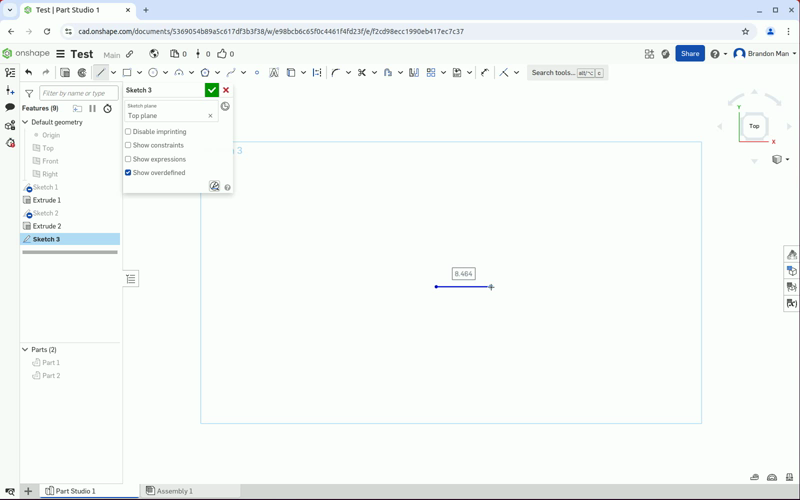
key_down(shift)
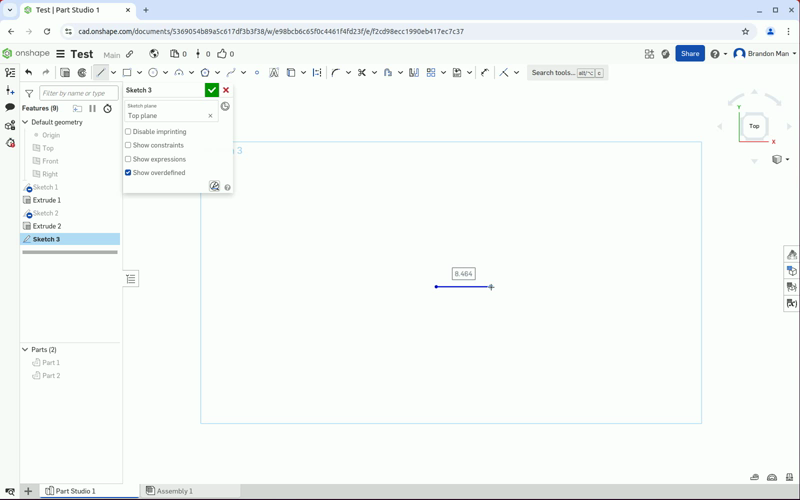
mouse_move(491, 177)
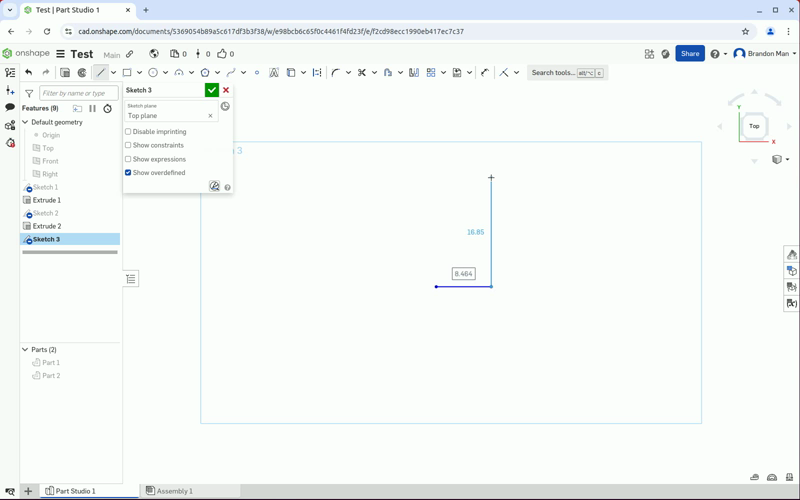
click(491, 177)
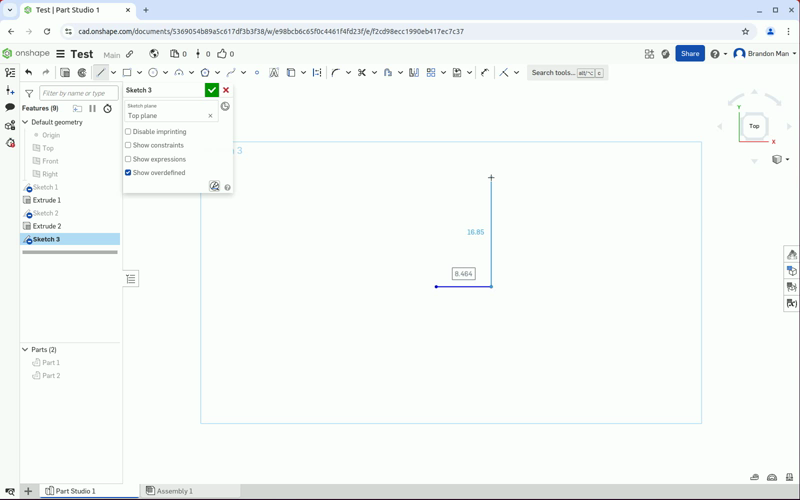
key_up(shift)
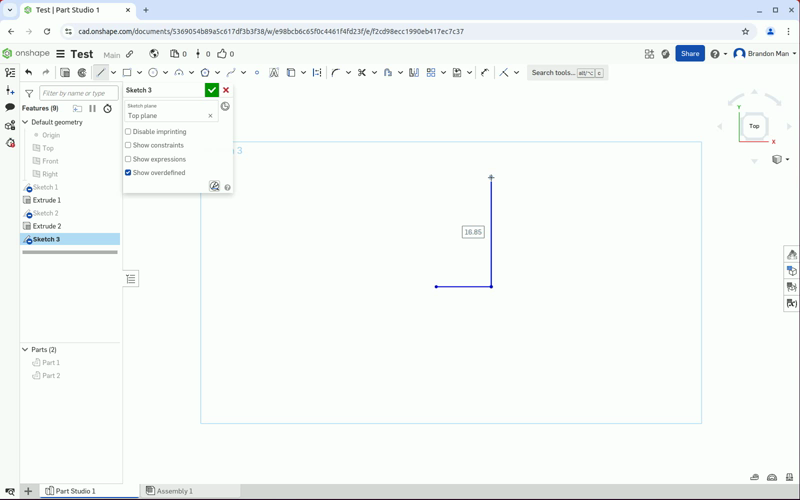
key_down(shift)
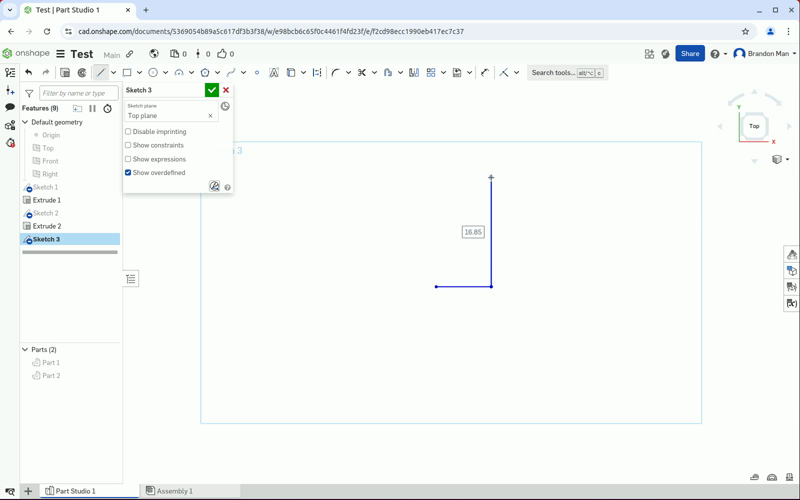
mouse_move(521, 177)
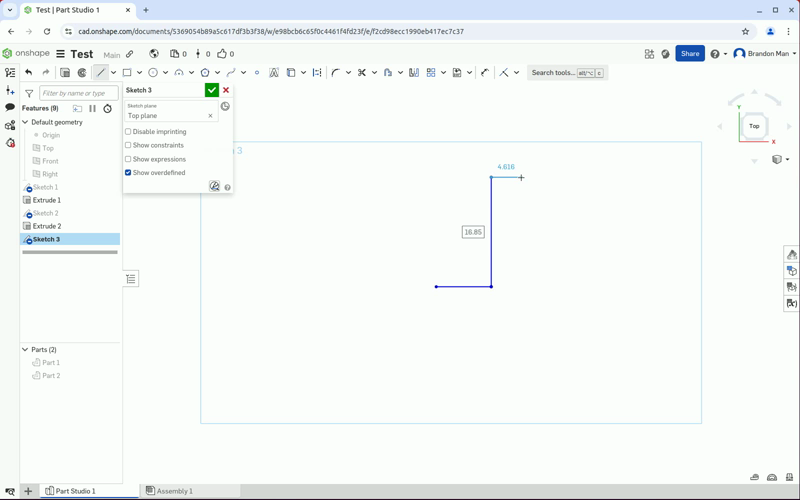
mouse_move(436, 177)
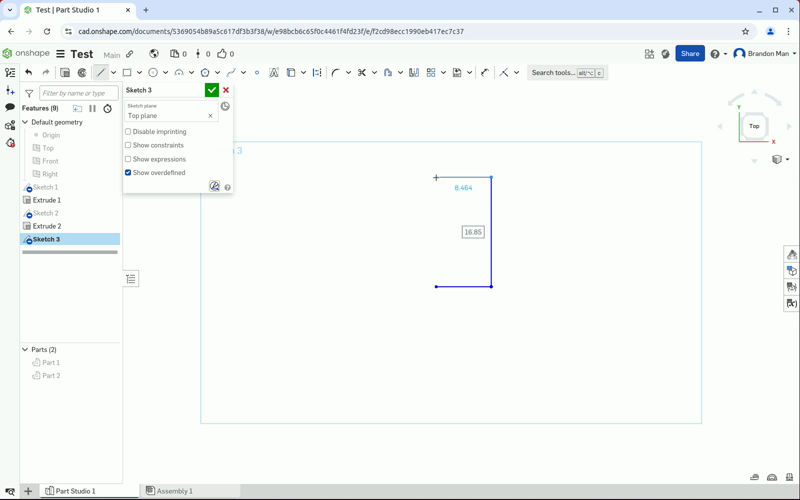
click(436, 177)
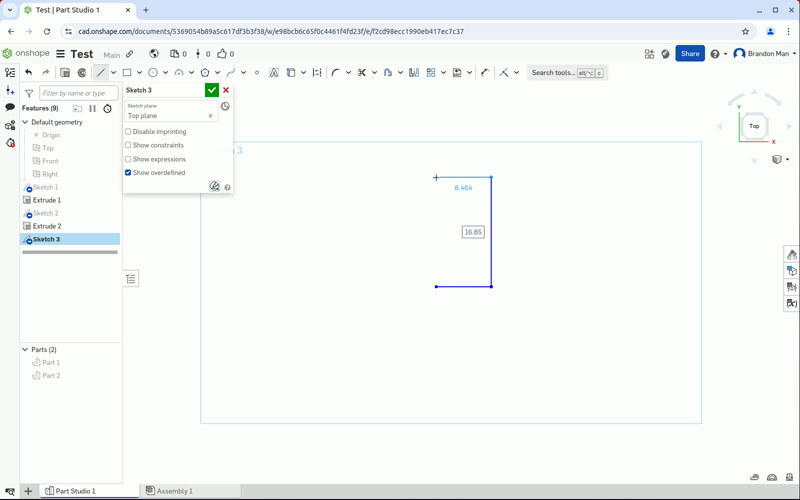
key_up(shift)
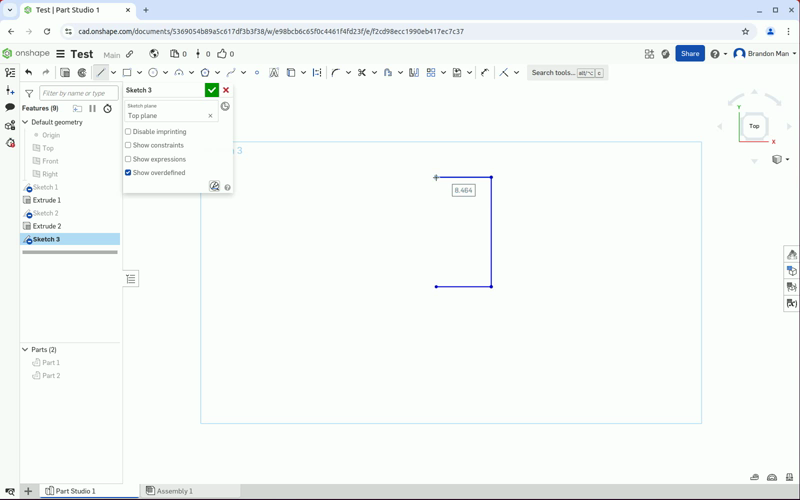
key_down(shift)
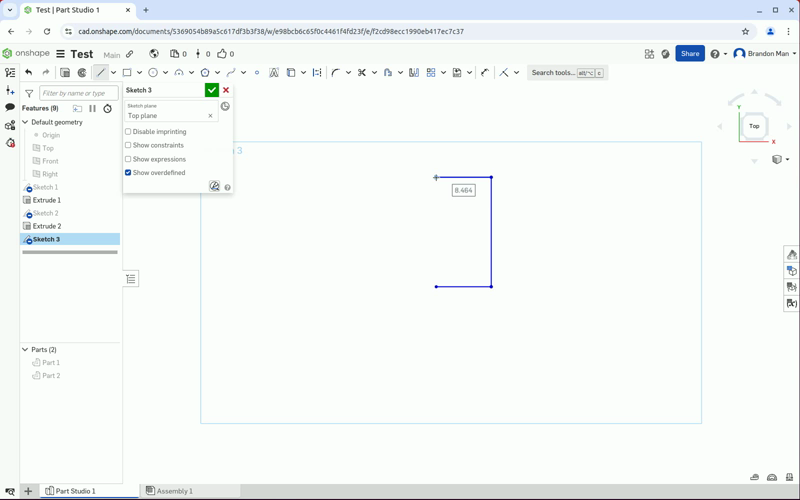
mouse_move(436, 286)
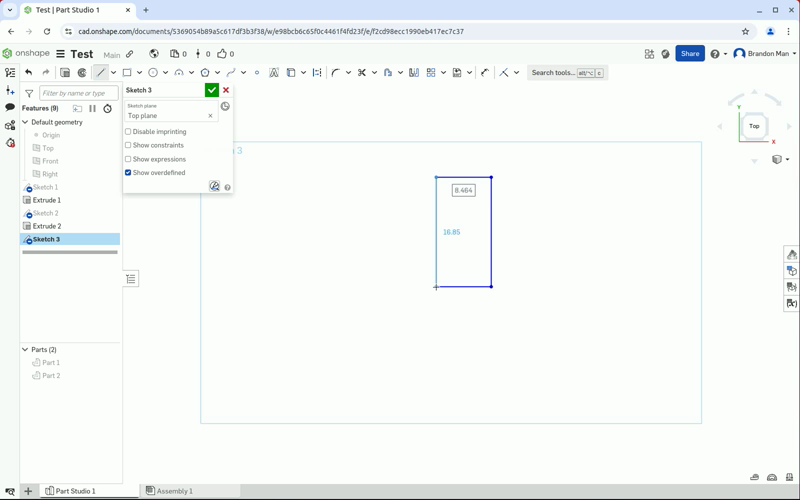
key_up(shift)
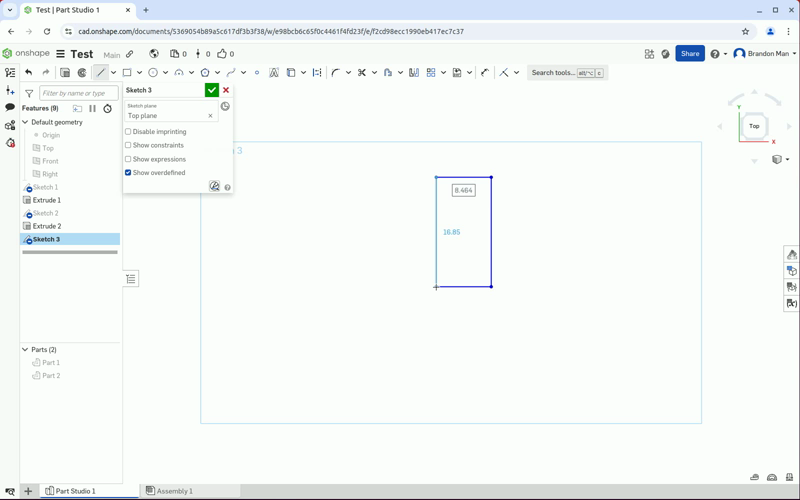
click(436, 286)
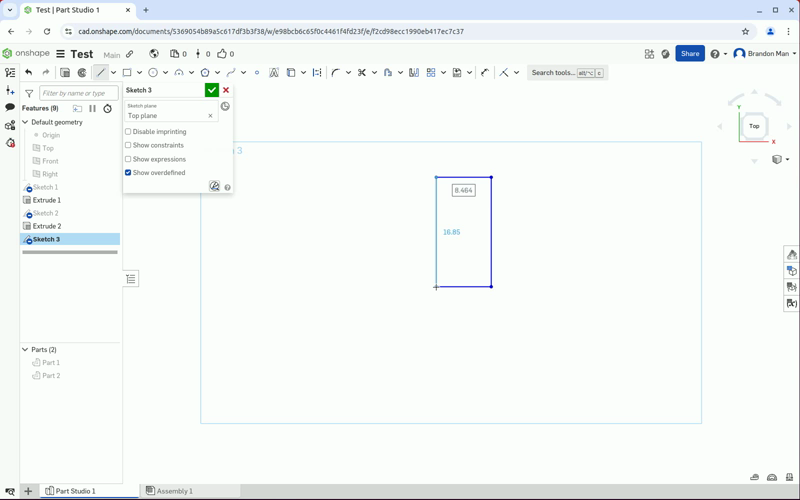
key(esc)
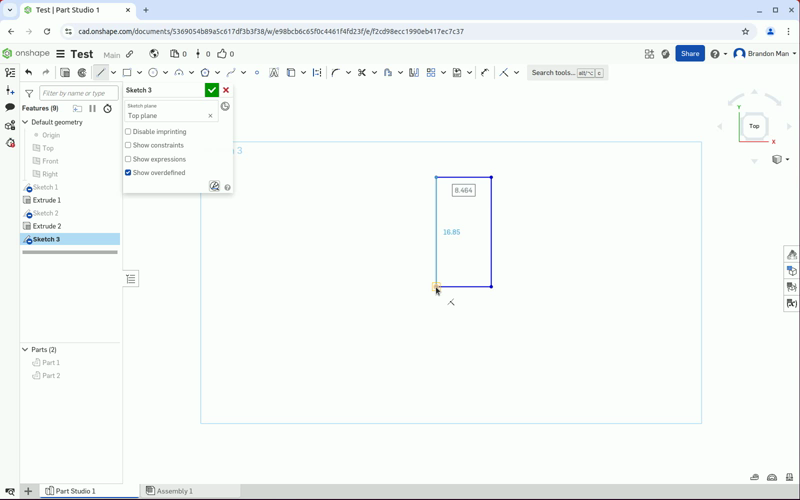
mouse_move(485, 229)
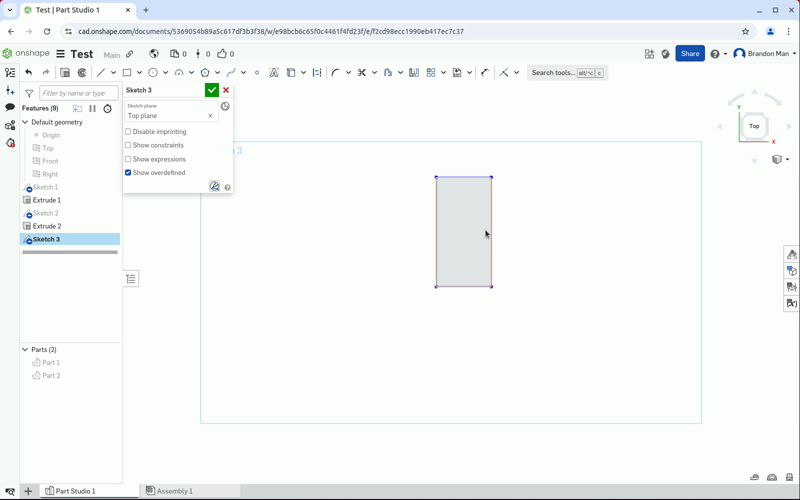
click(485, 229)
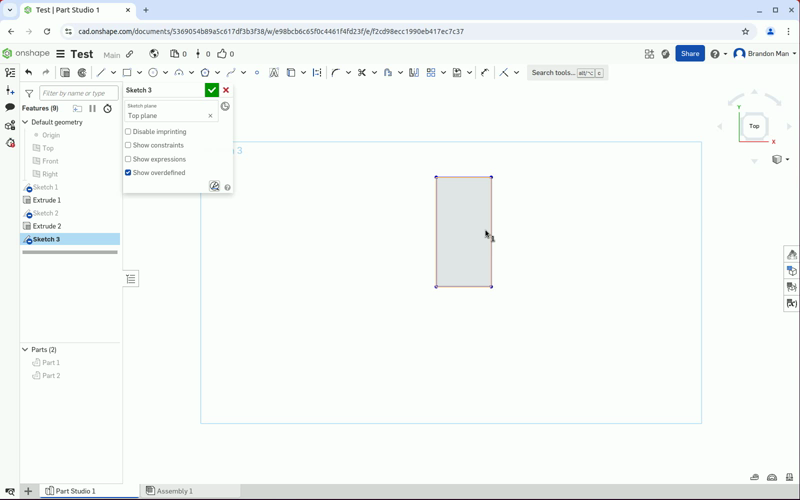
mouse_move(73, 352)
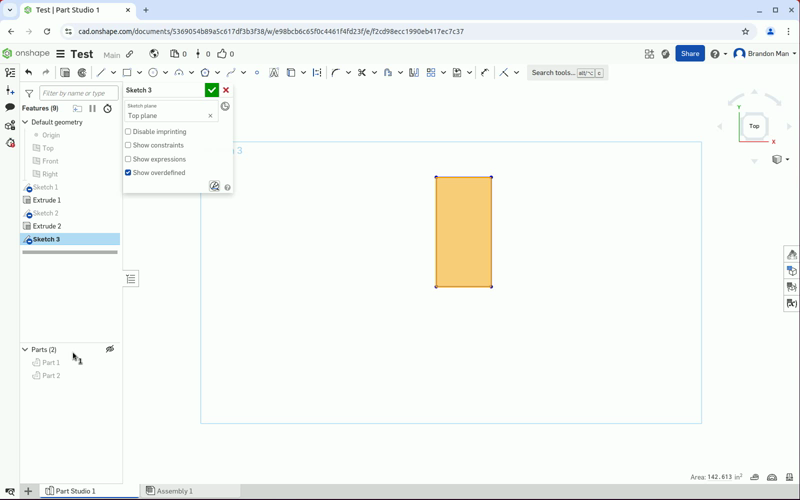
key(shift+y)
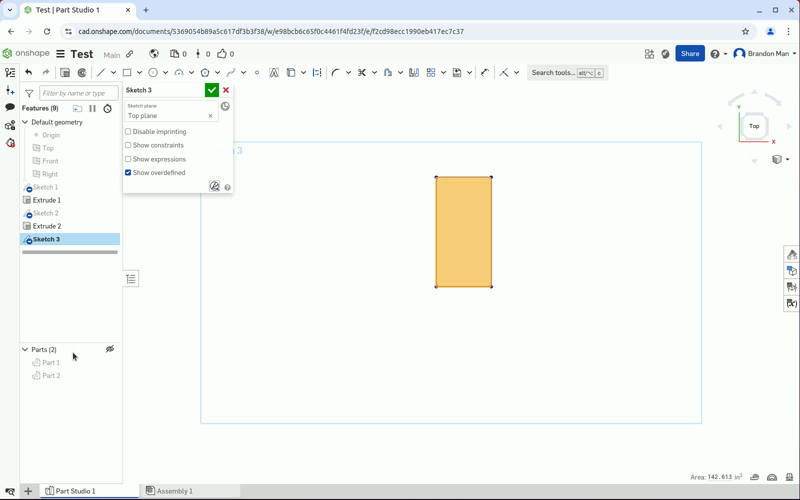
key(shift+e)
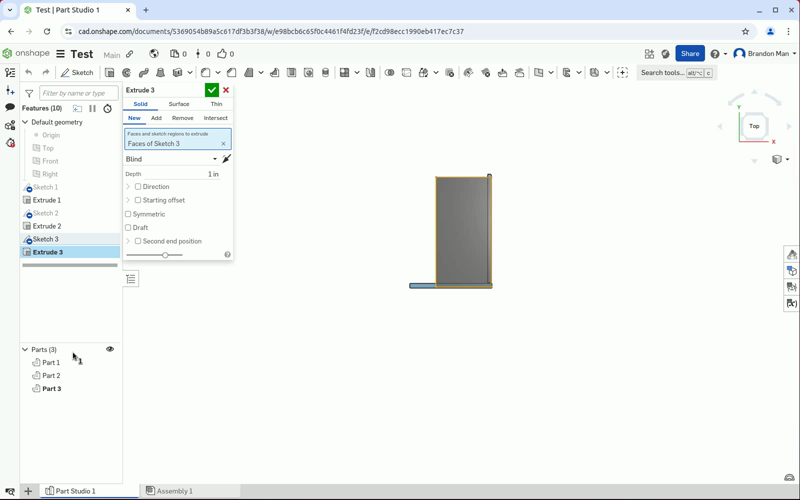
mouse_move(143, 106)
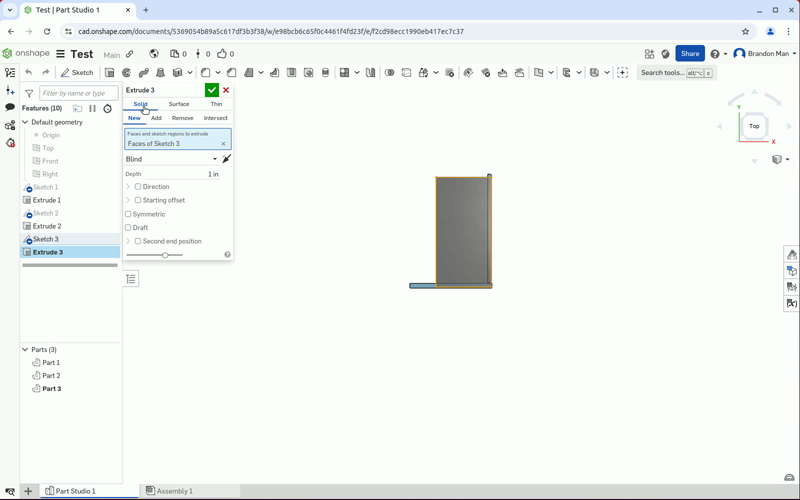
click(143, 106)
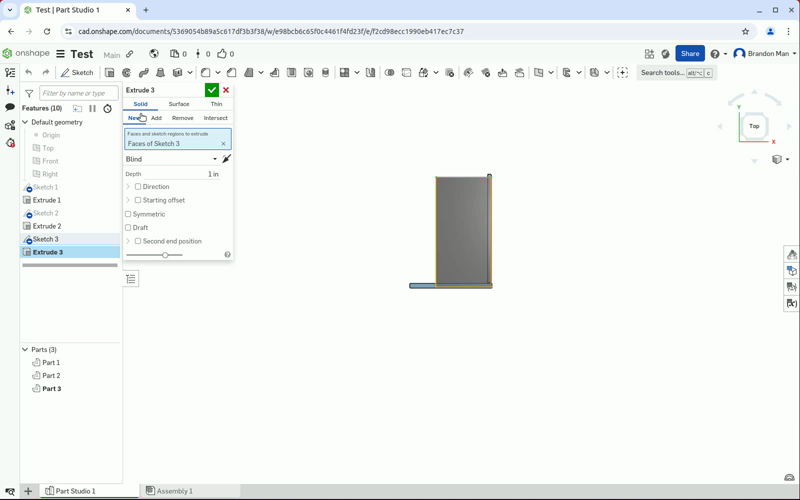
mouse_move(137, 120)
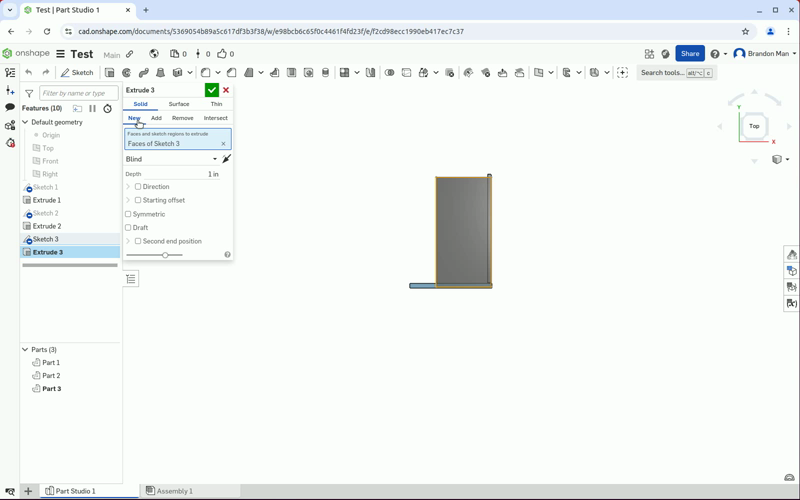
click(137, 120)
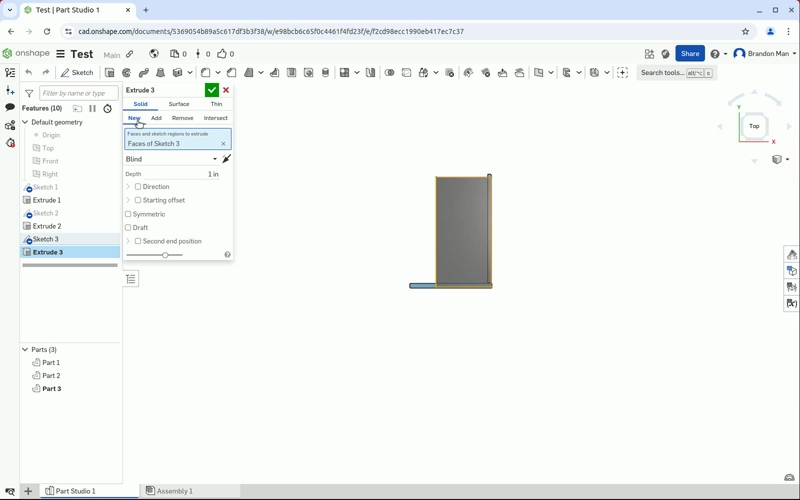
key(tab, 4)
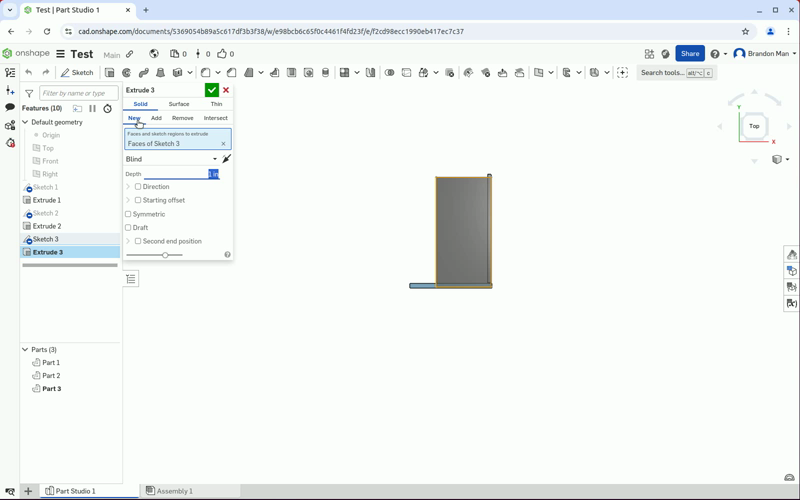
text(-0.722)
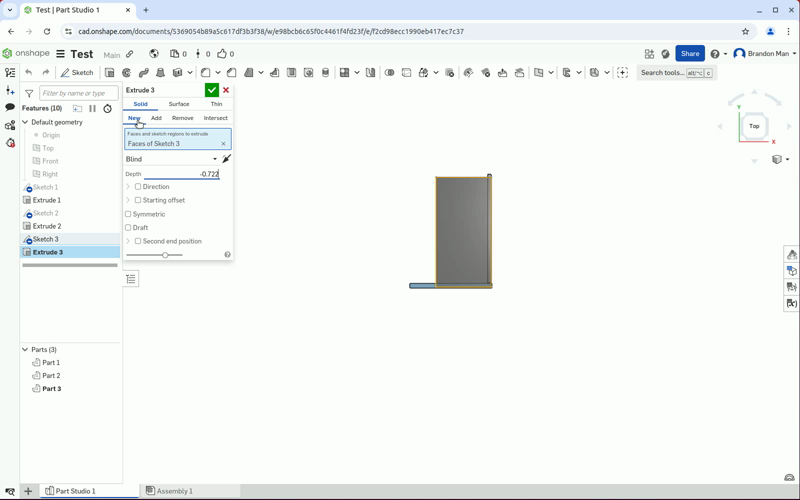
key(enter)
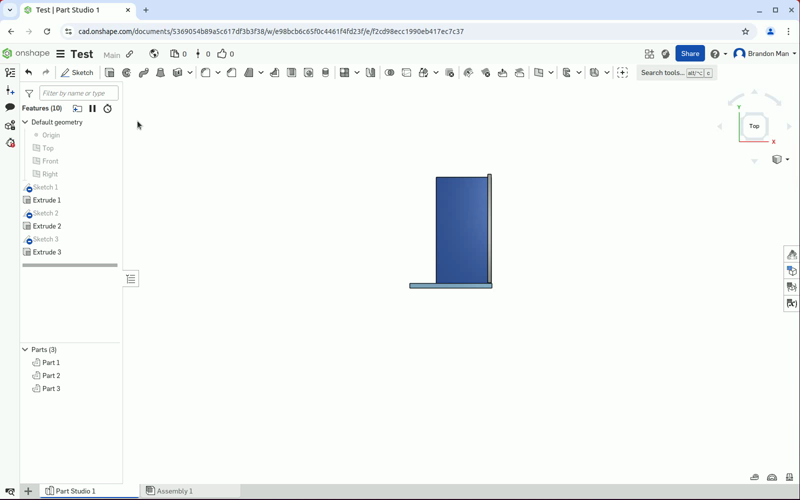
key(shift+h)
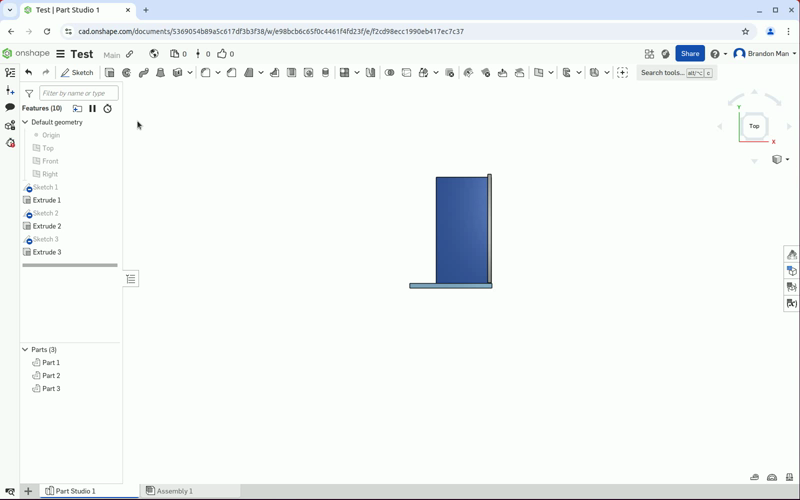
key(shift+h)
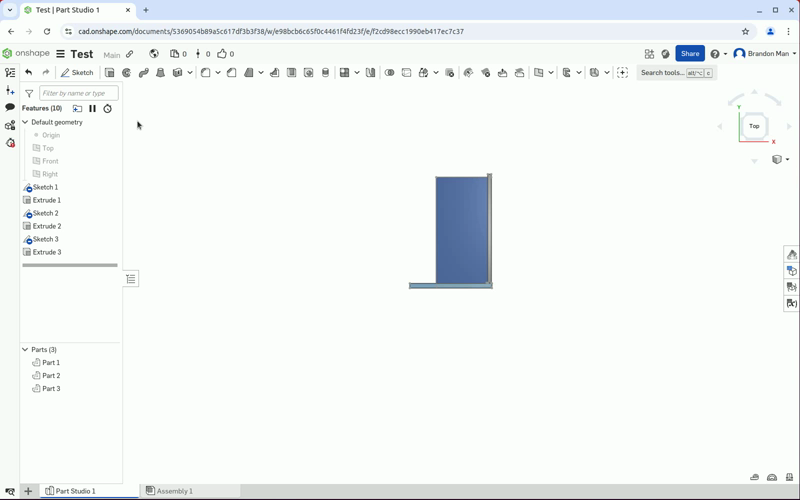
key(shift+7)
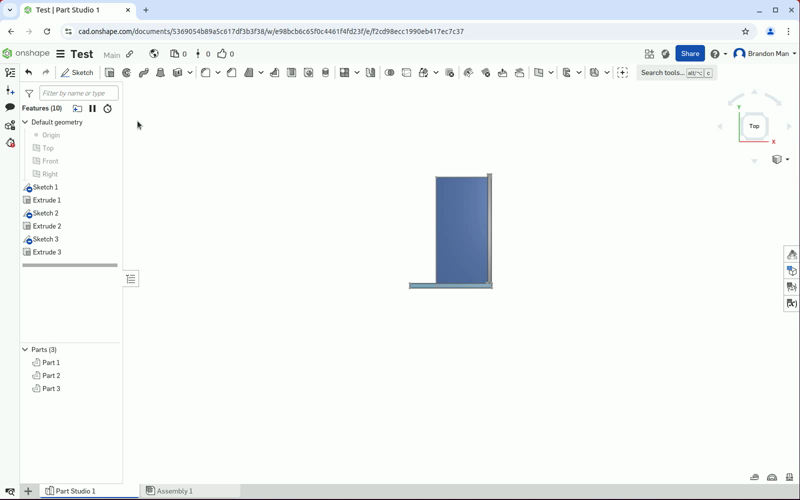
key(up, 3)
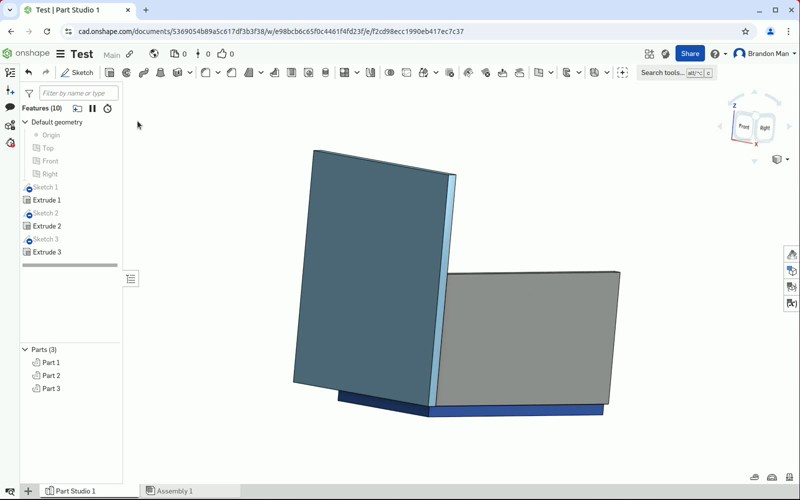
key(left, 3)
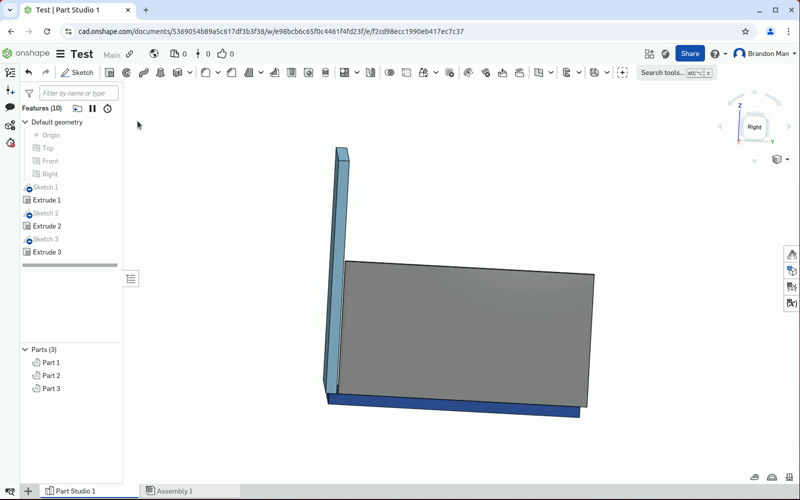
key(right, 3)
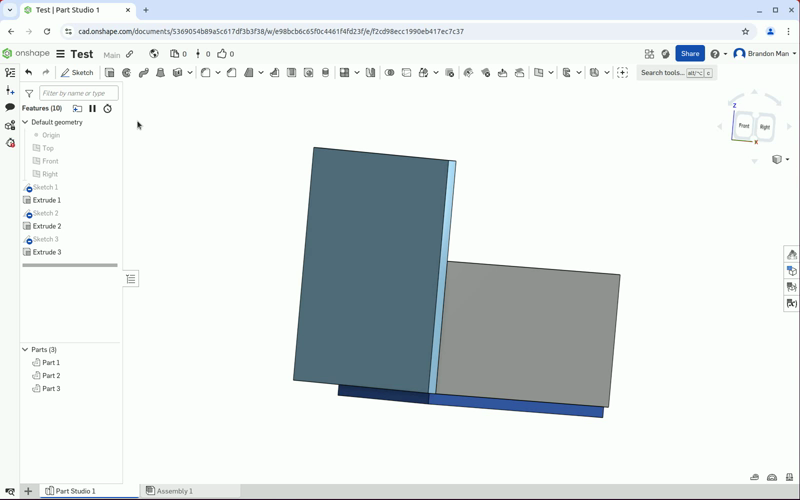
key(down, 3)
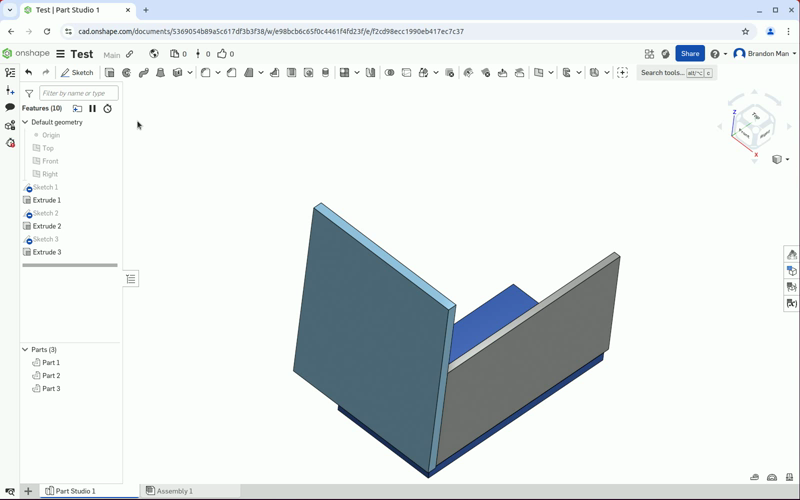
mouse_move(73, 189)
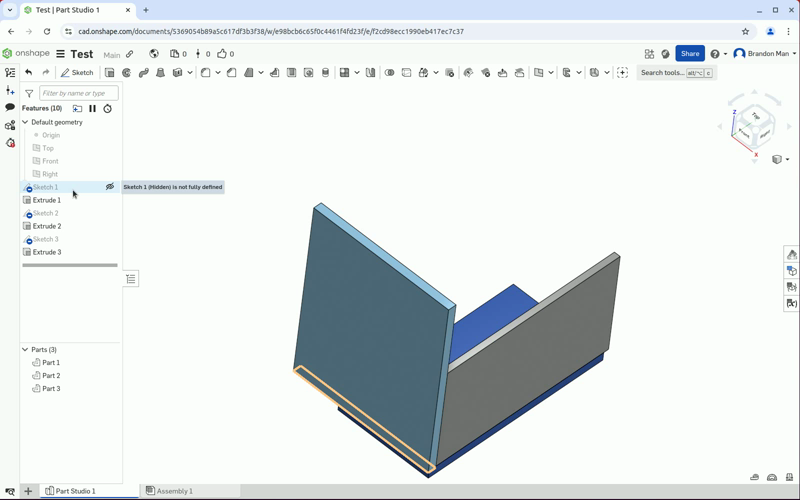
click(73, 189)